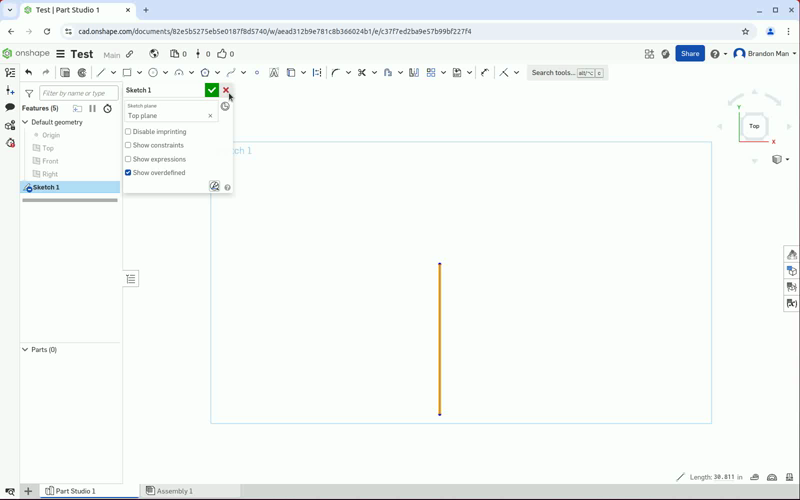
key(shift+h)
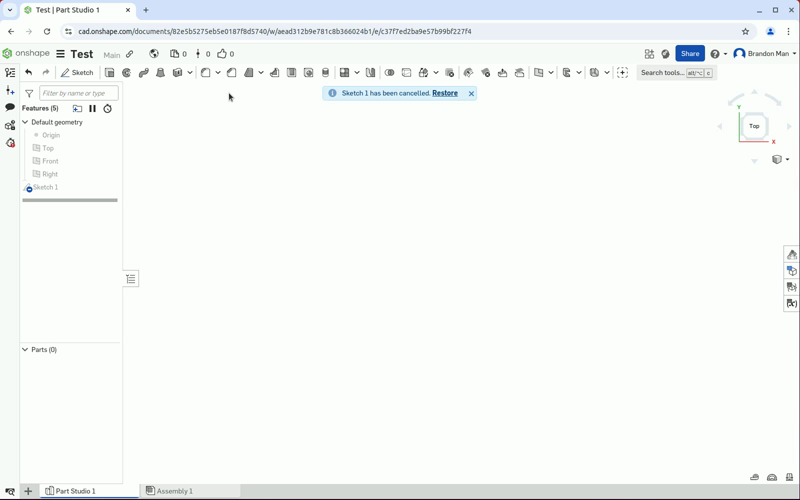
mouse_move(73, 352)
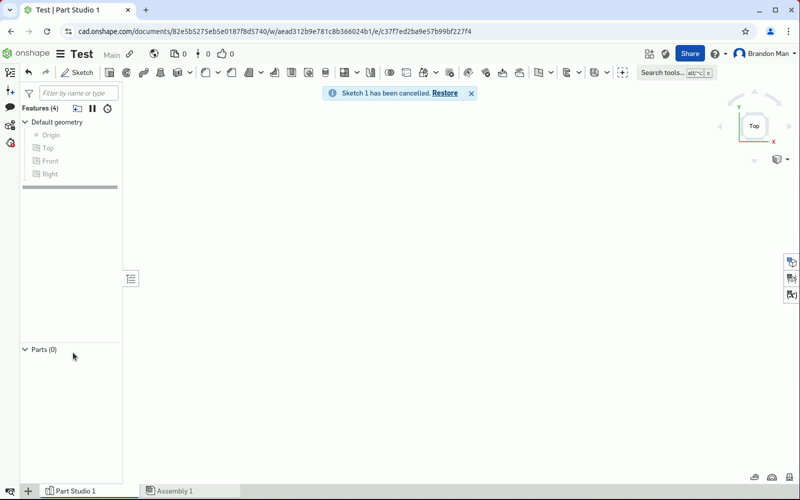
key(y)
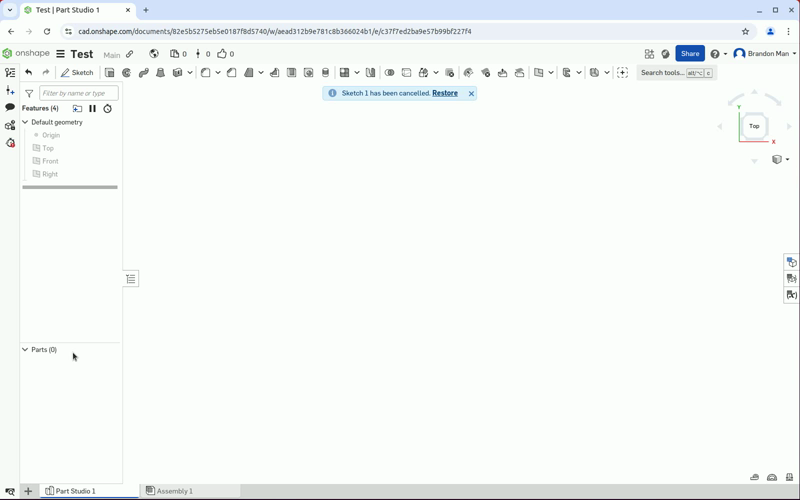
key(shift+p)
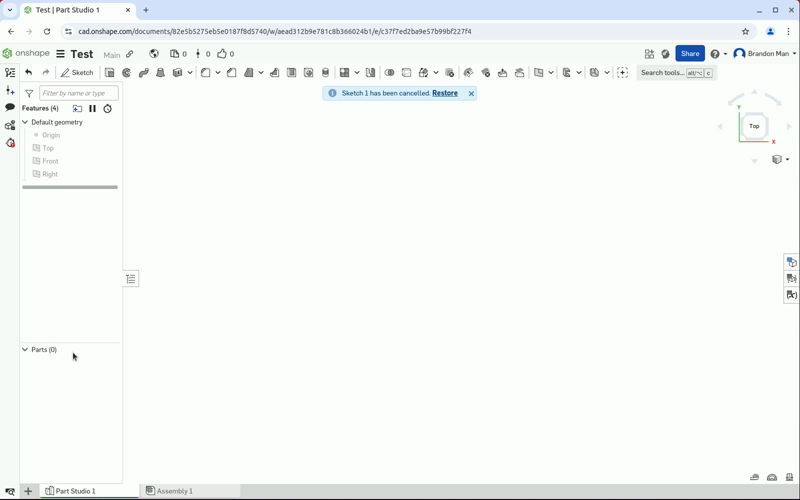
key(space)
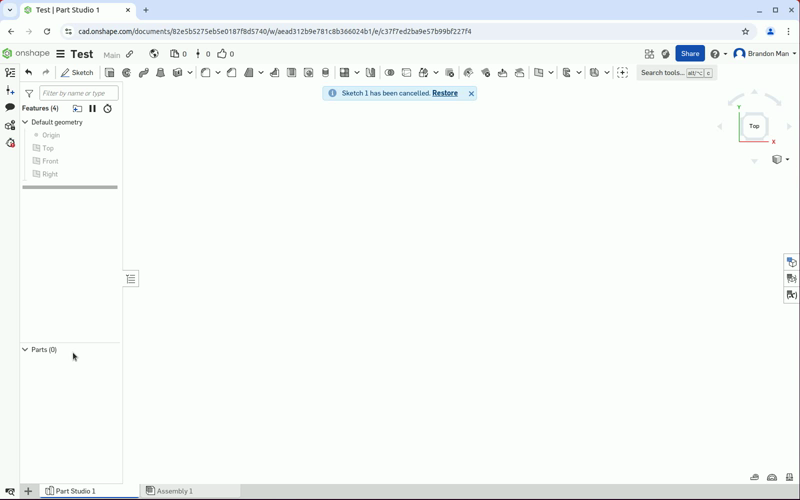
key_down(shift)
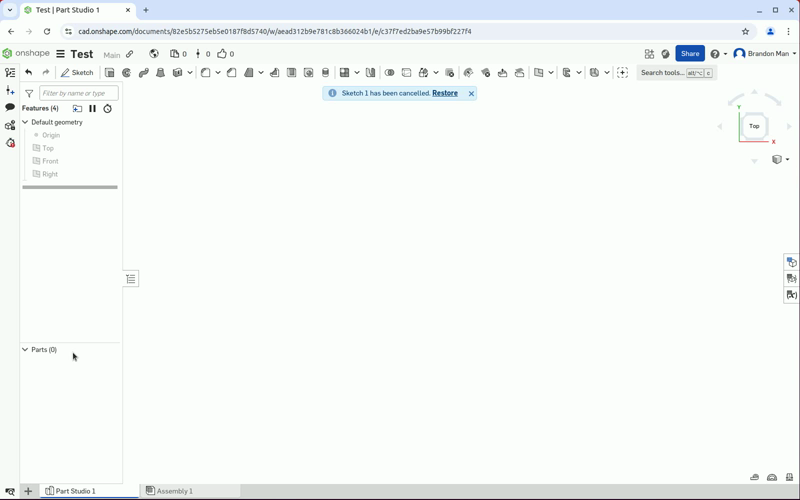
key(up)
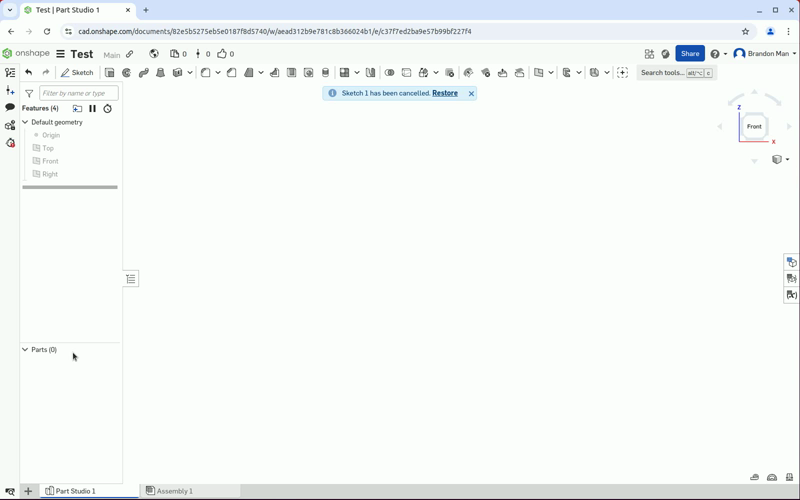
key_up(shift)
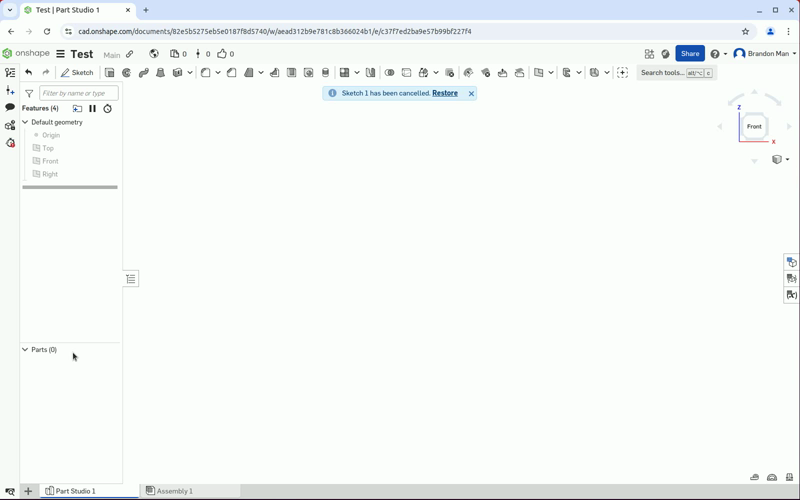
mouse_move(73, 352)
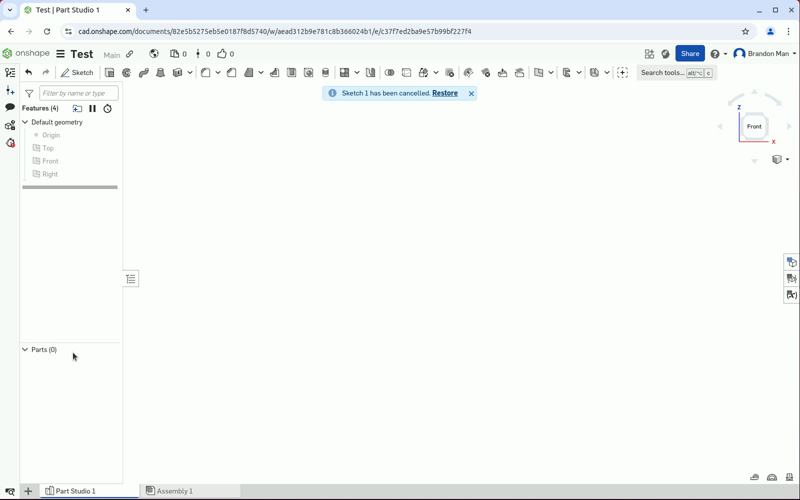
key(shift+y)
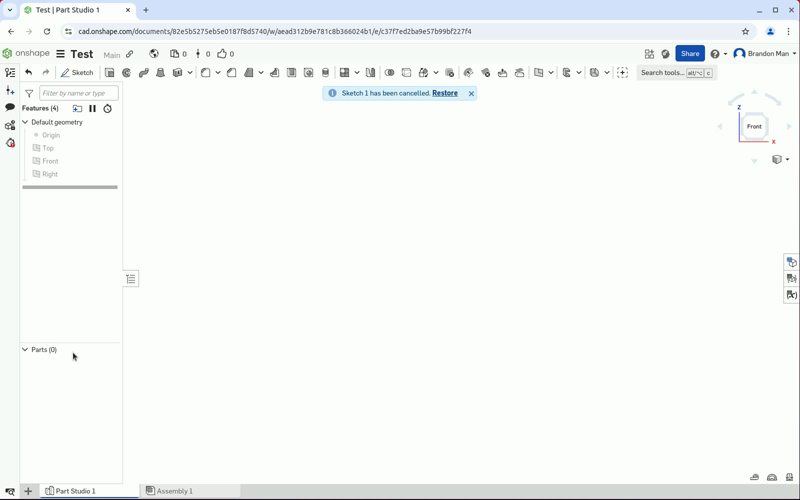
key(shift+s)
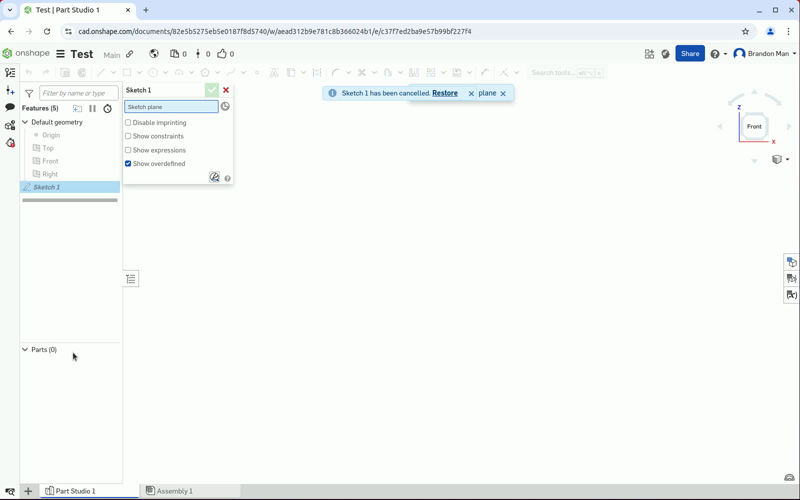
mouse_move(73, 163)
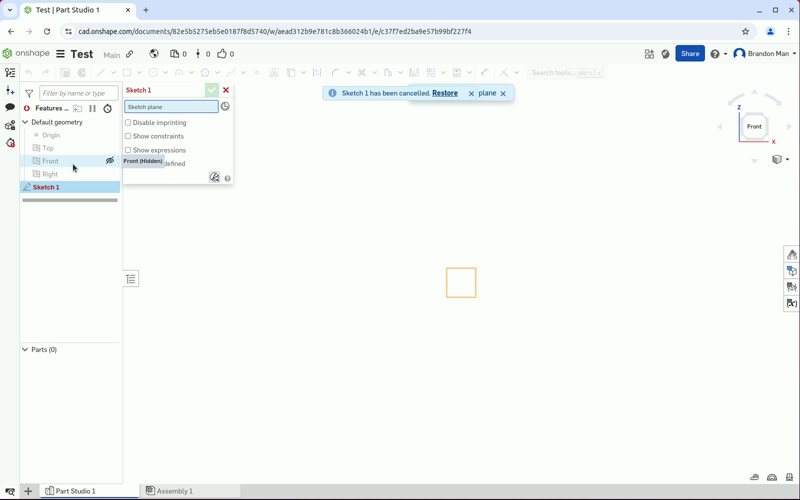
click(73, 163)
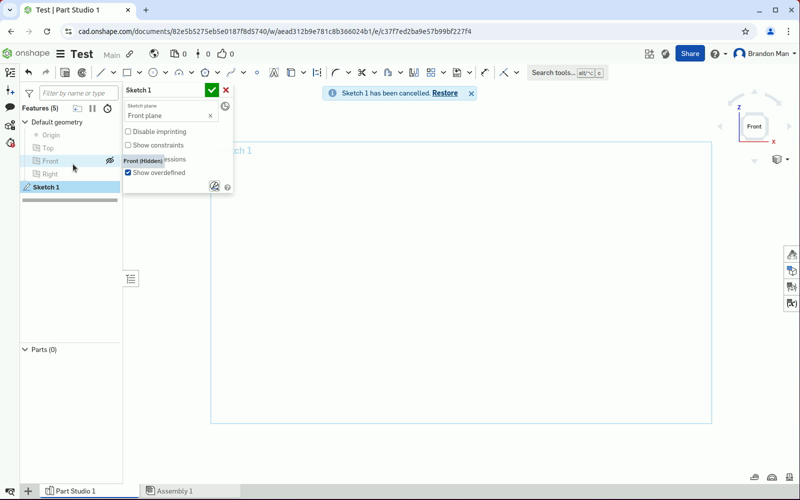
mouse_move(73, 352)
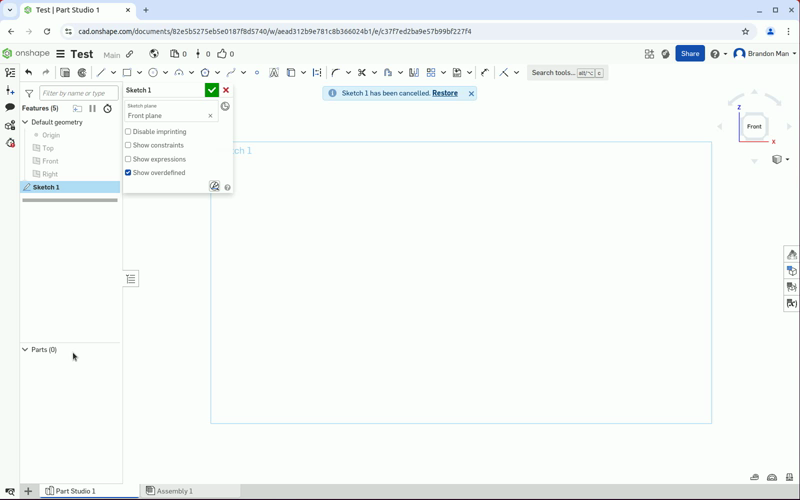
key(y)
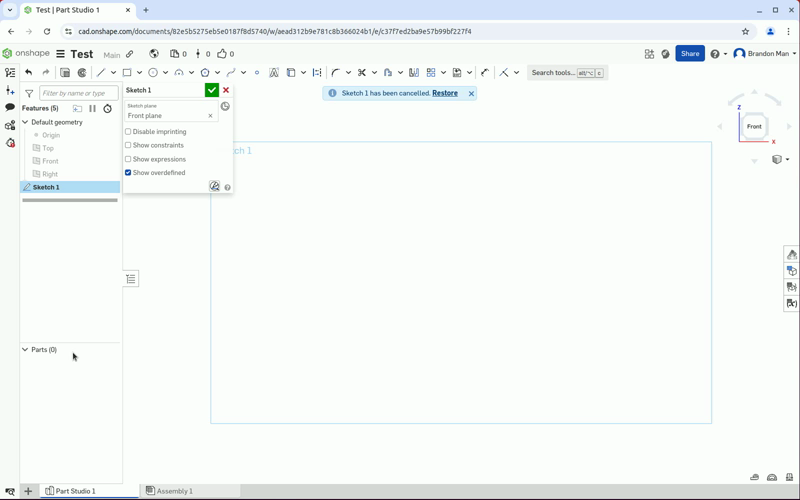
key(l)
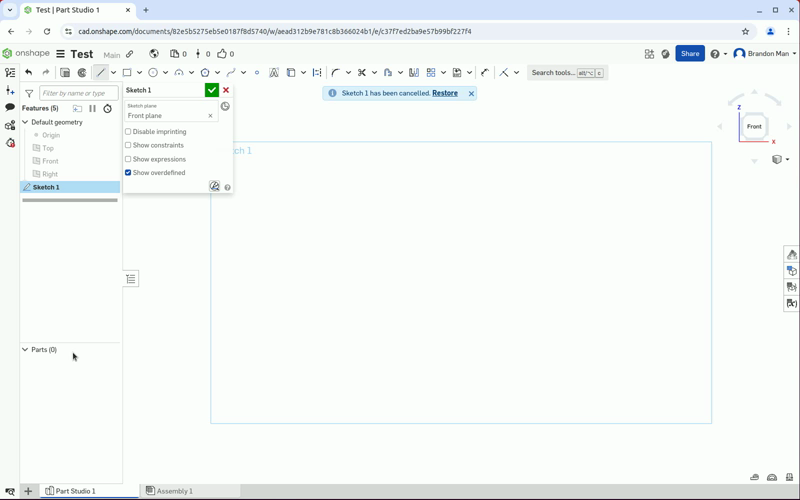
key_down(shift)
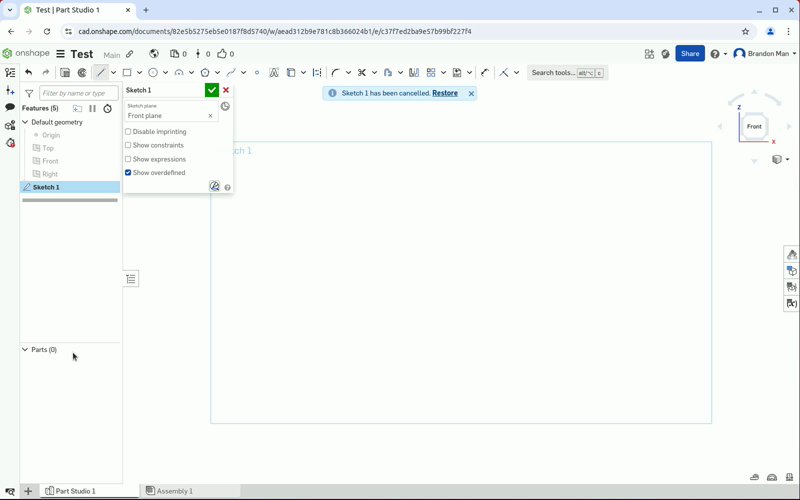
mouse_move(460, 290)
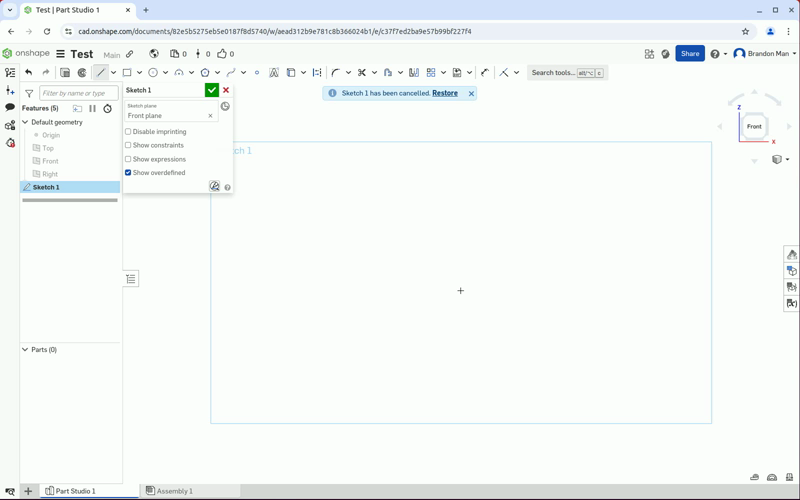
click(460, 290)
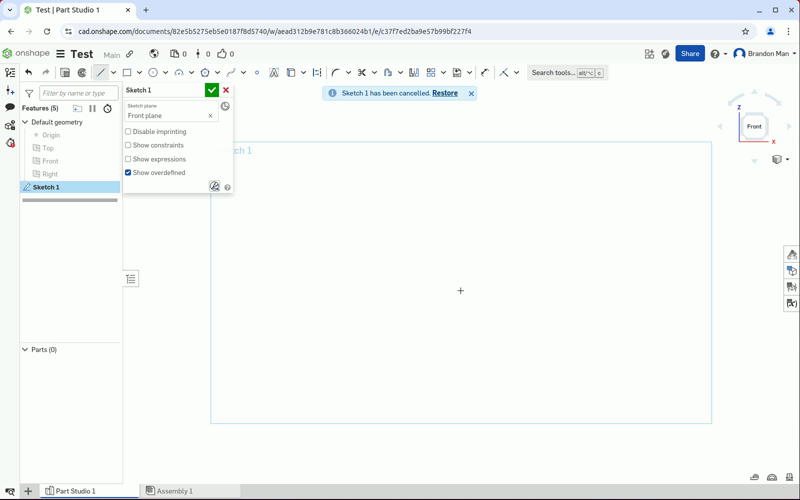
key_up(shift)
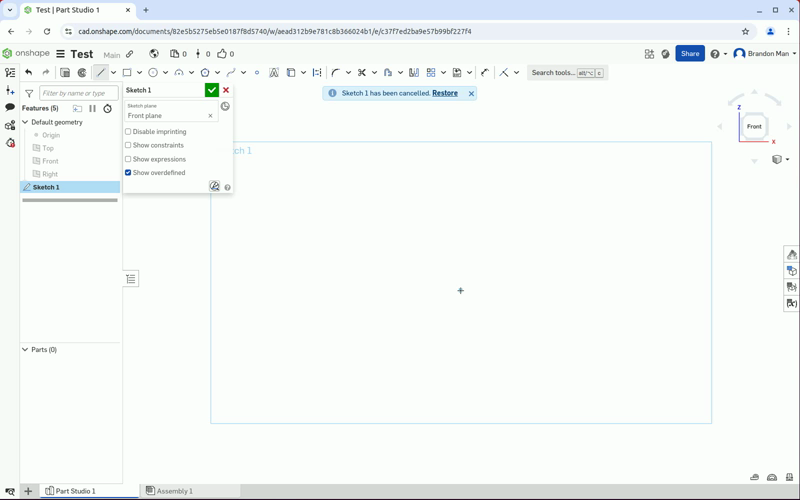
key_down(shift)
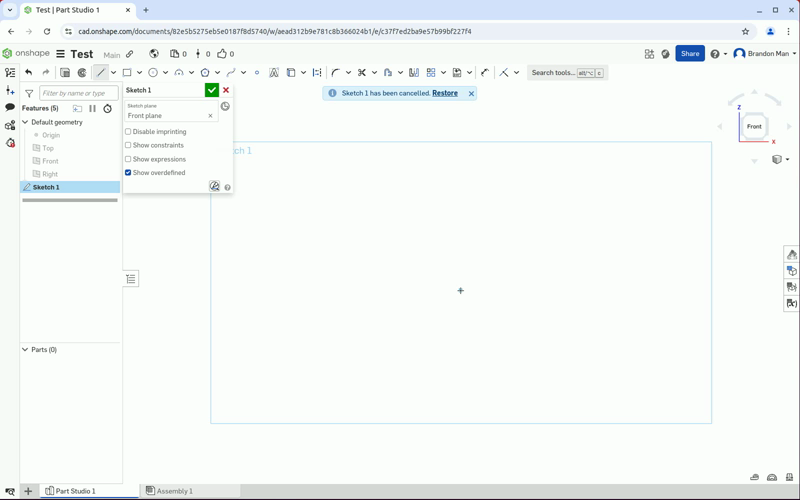
mouse_move(566, 290)
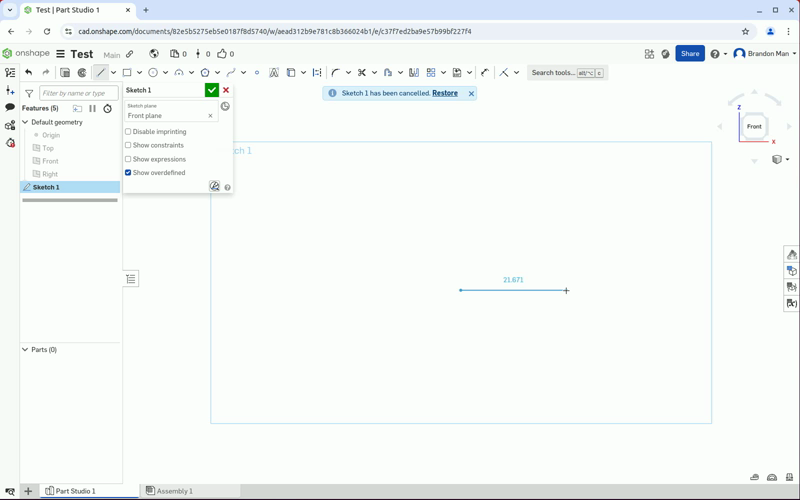
click(566, 290)
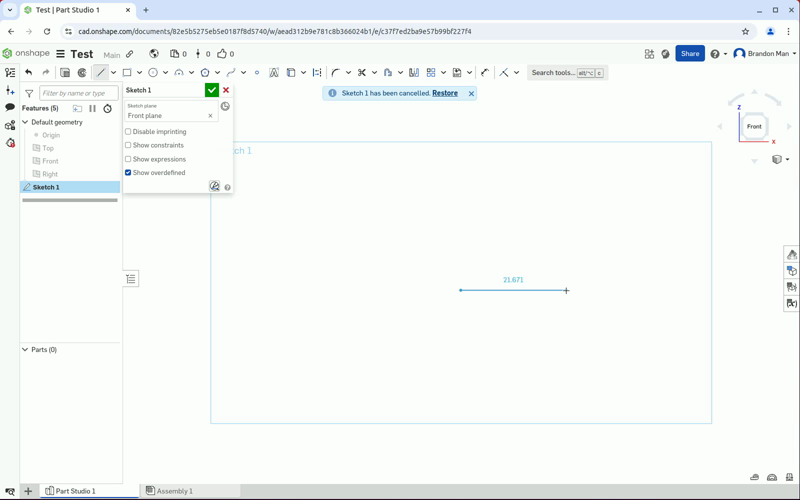
key_up(shift)
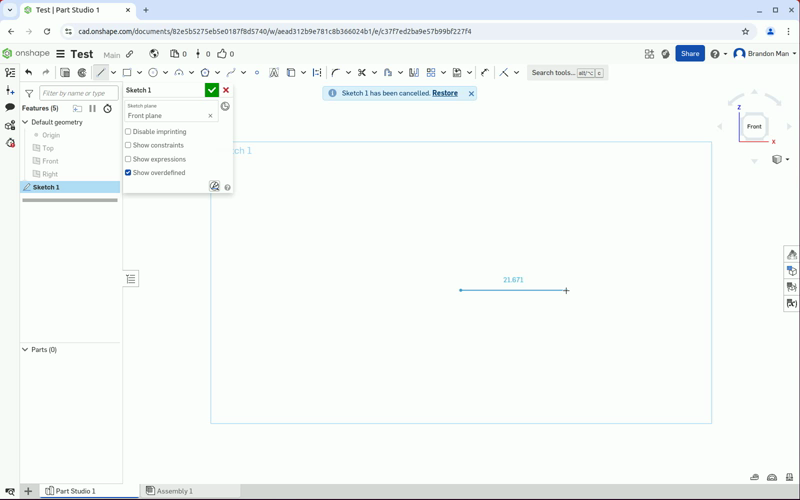
key(esc)
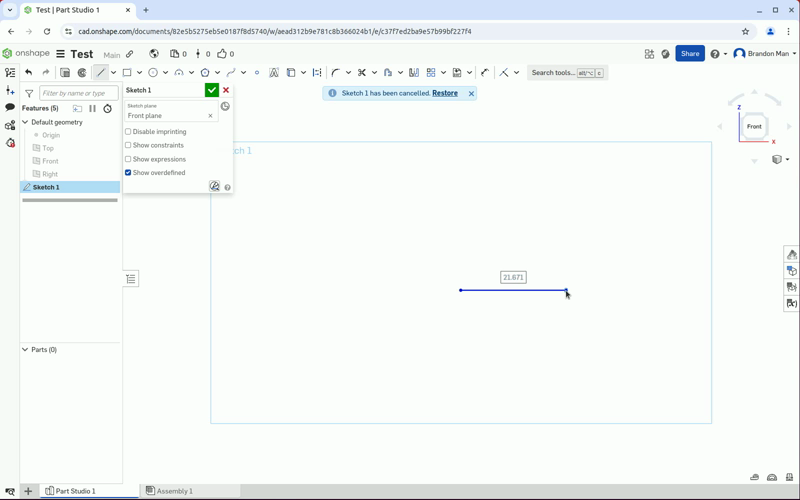
key(a)
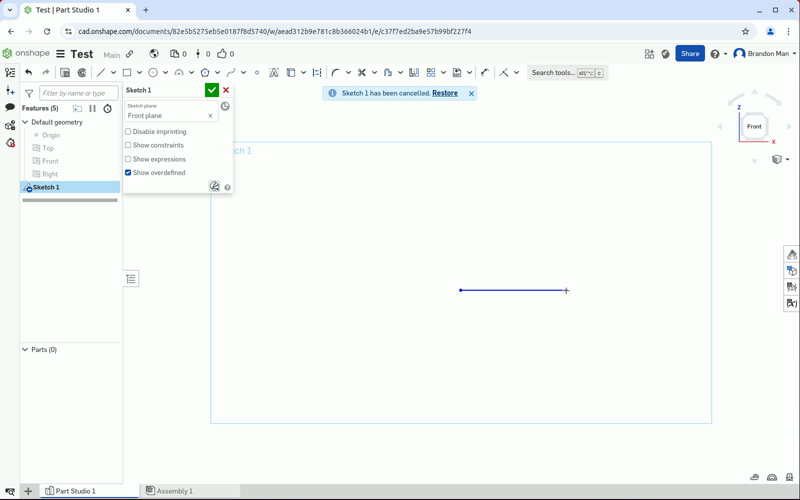
mouse_move(566, 290)
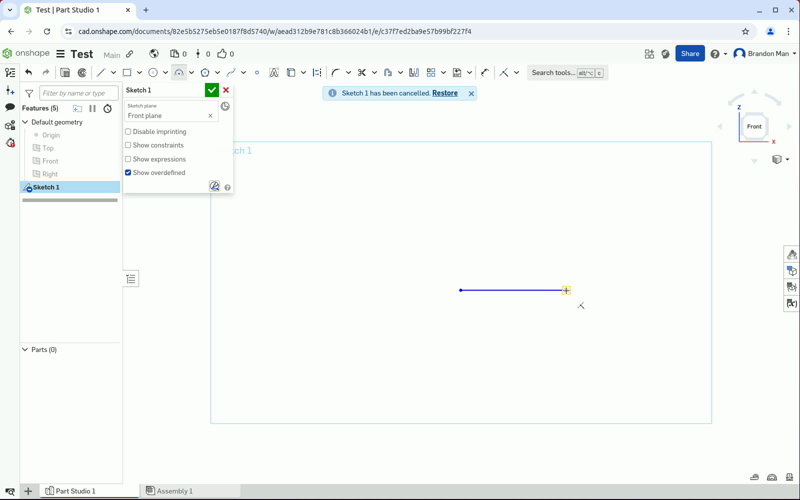
click(566, 290)
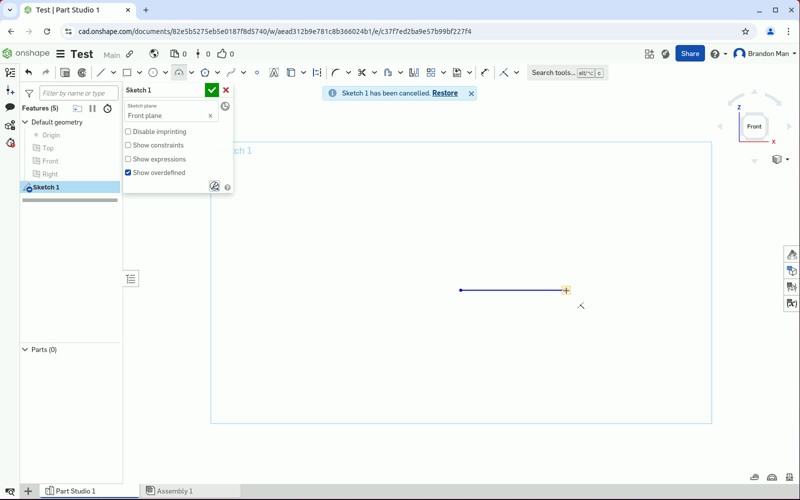
key_down(shift)
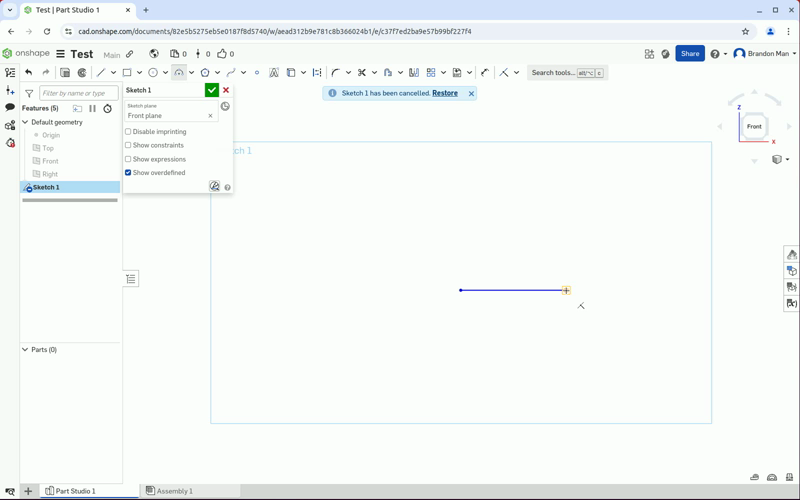
mouse_move(566, 275)
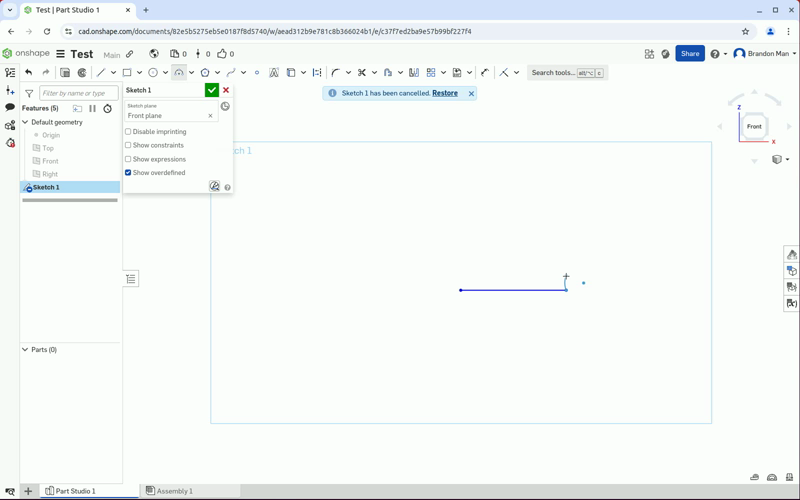
click(566, 275)
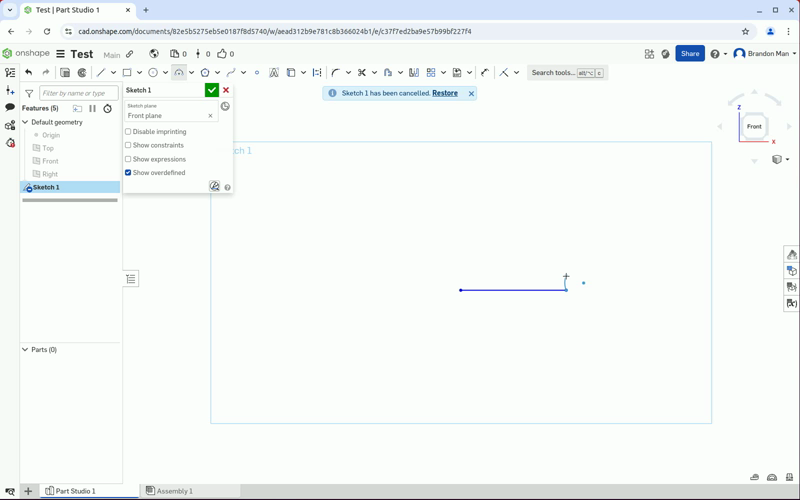
mouse_move(573, 282)
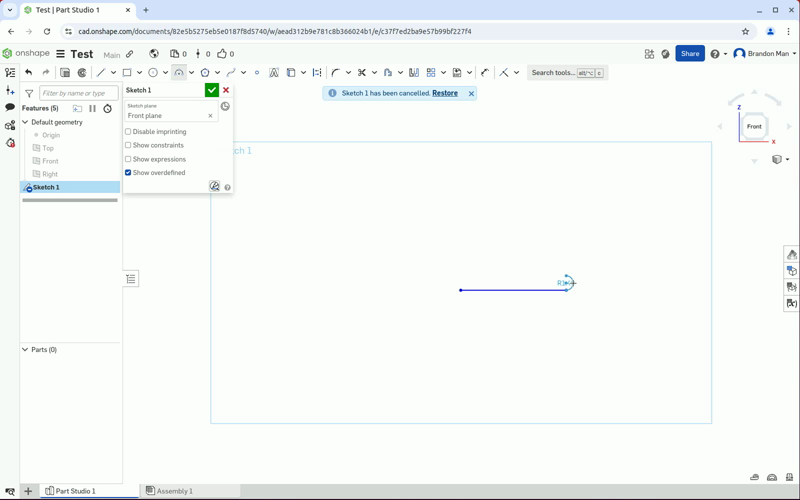
click(573, 282)
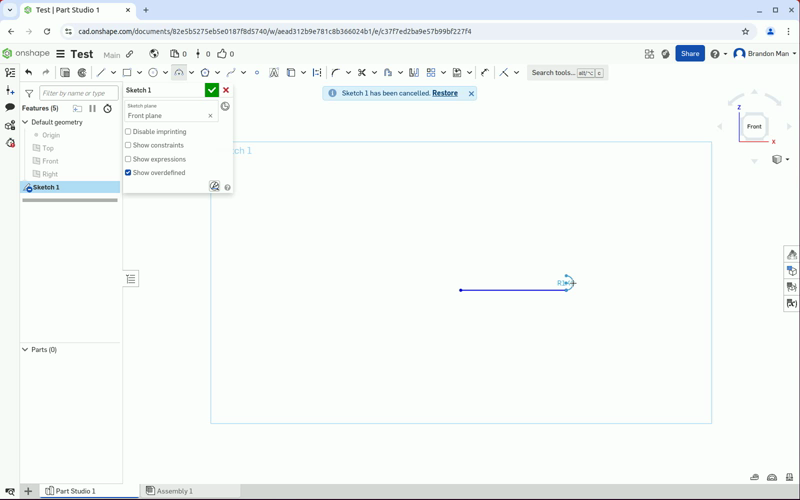
key_up(shift)
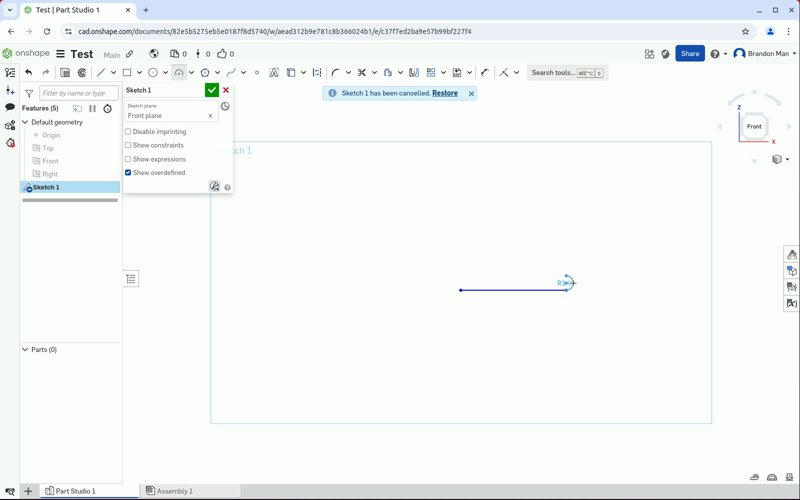
key(esc)
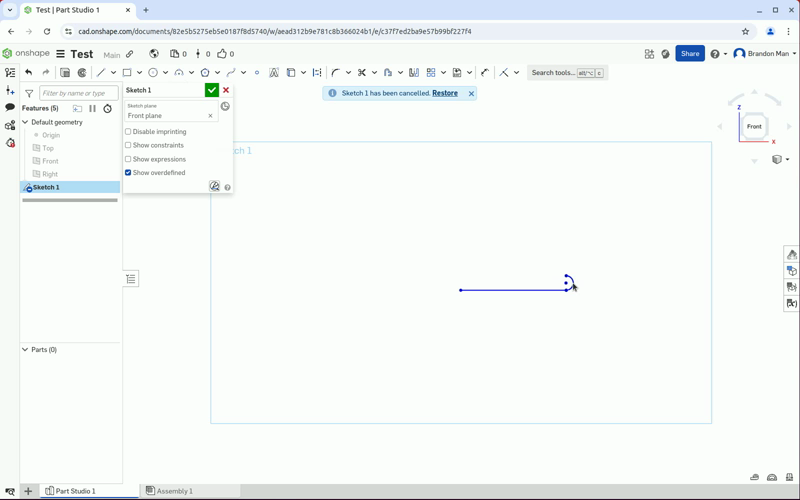
key(l)
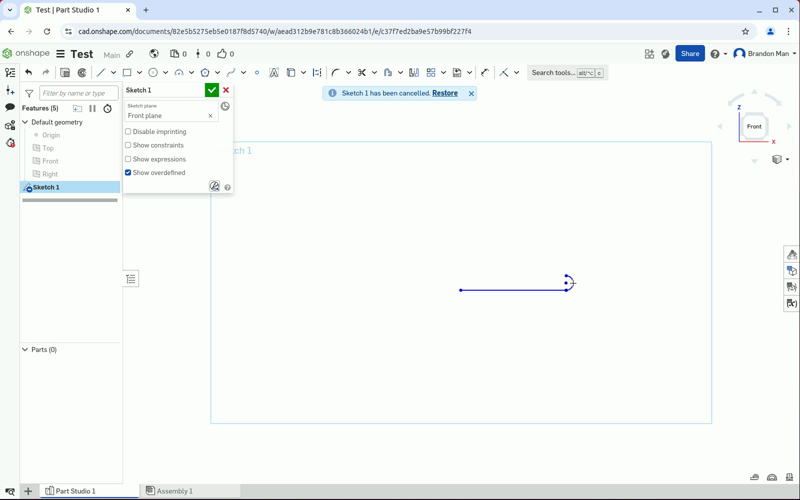
mouse_move(566, 275)
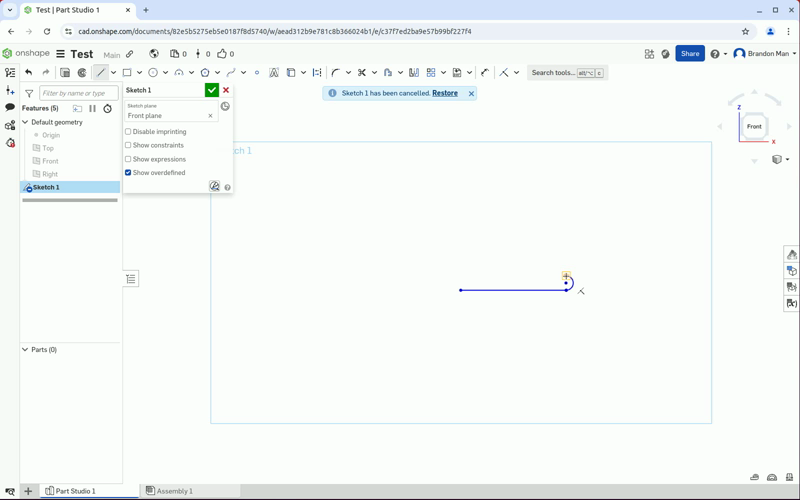
click(566, 275)
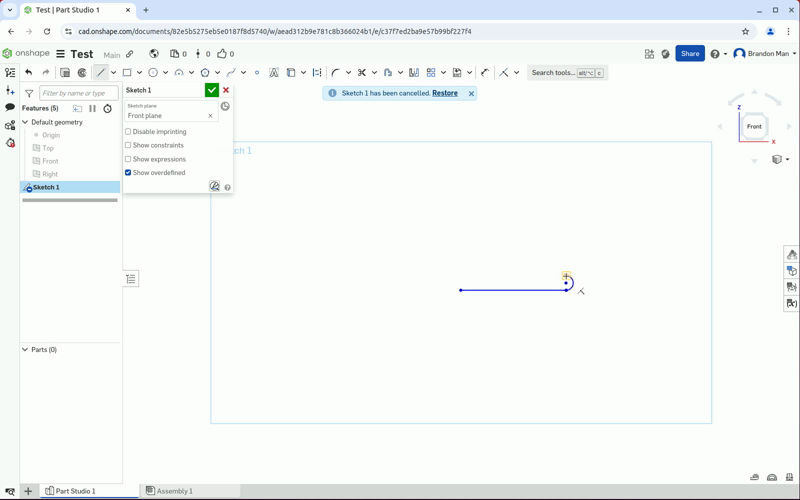
key_down(shift)
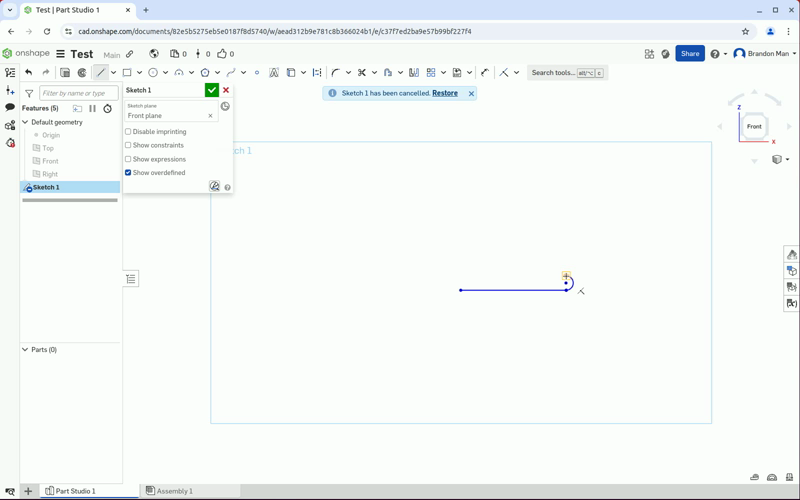
mouse_move(460, 275)
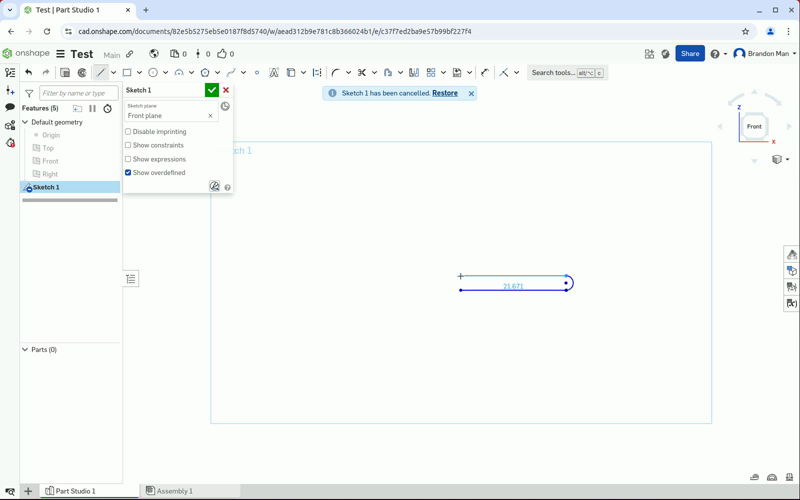
click(460, 275)
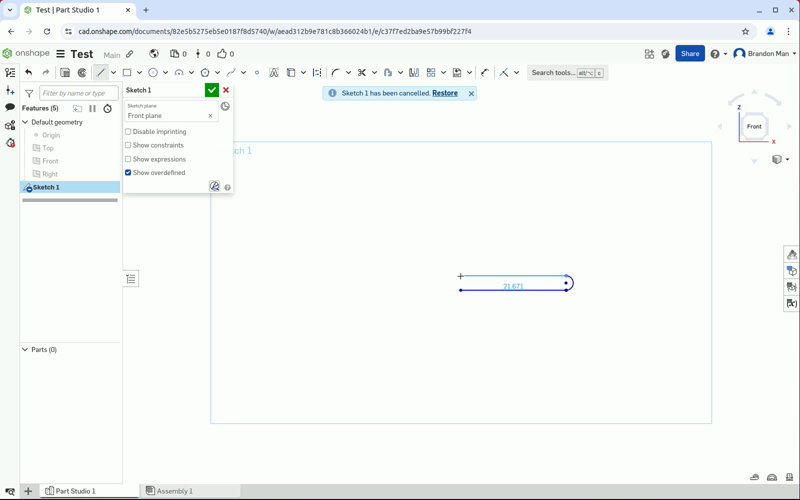
key_up(shift)
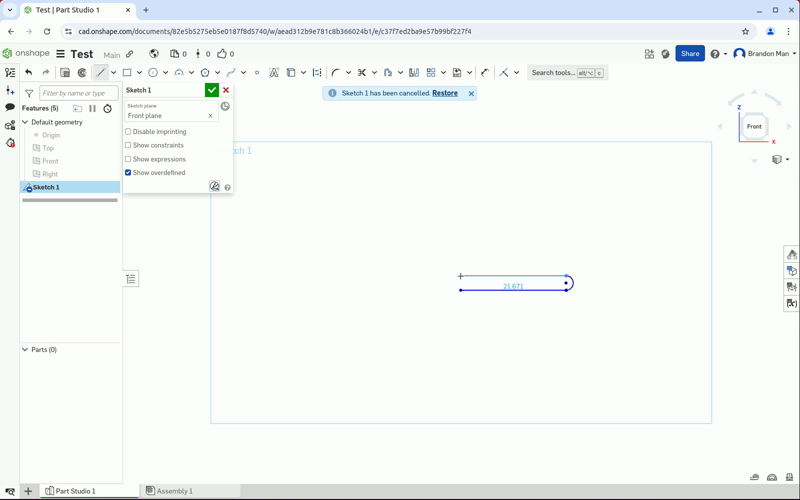
key(esc)
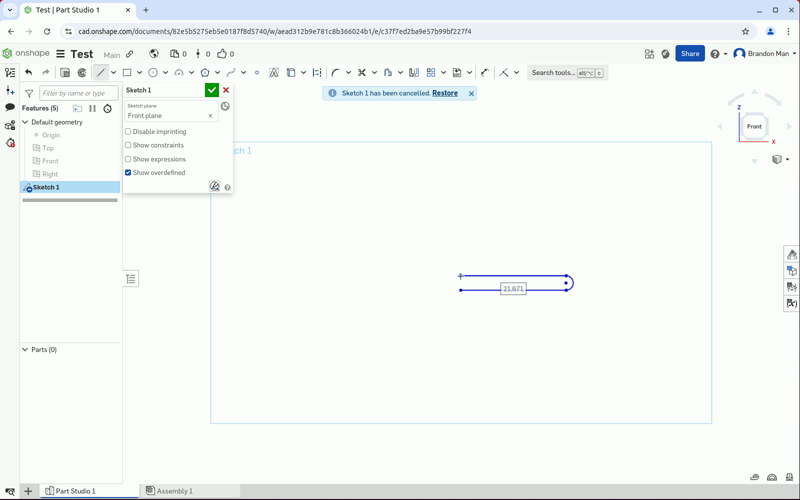
key(a)
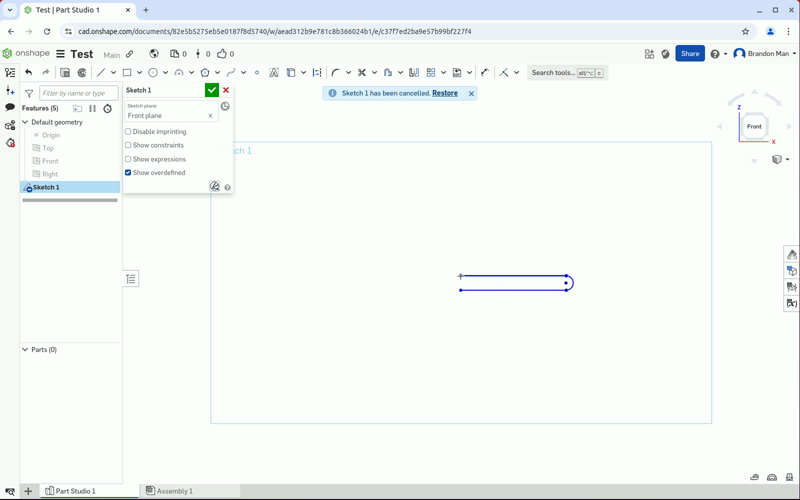
mouse_move(460, 275)
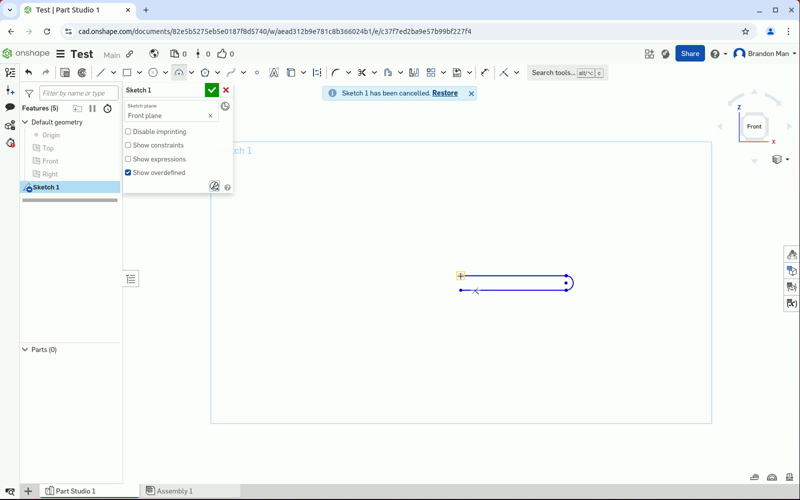
click(460, 275)
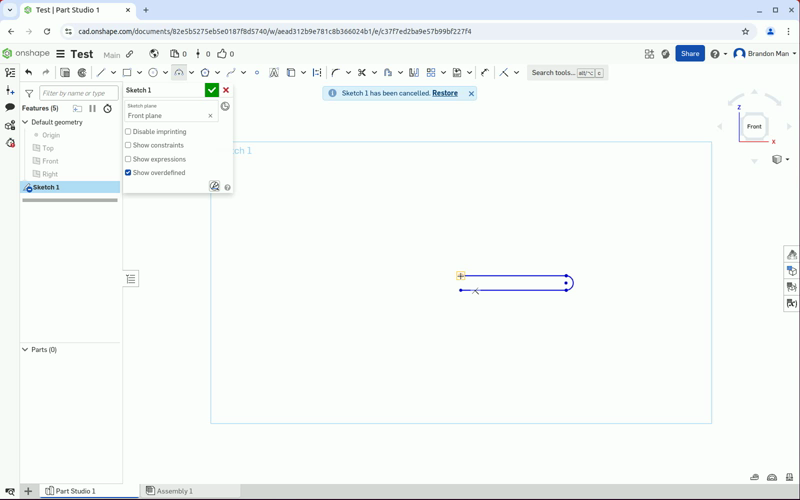
mouse_move(460, 290)
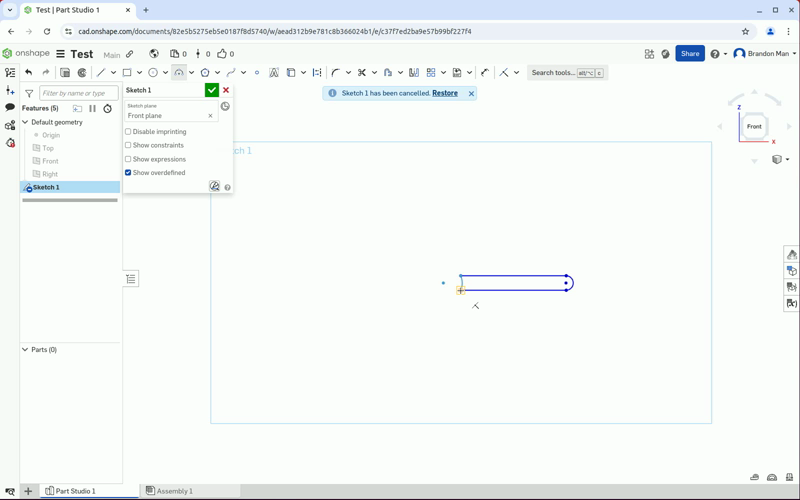
click(460, 290)
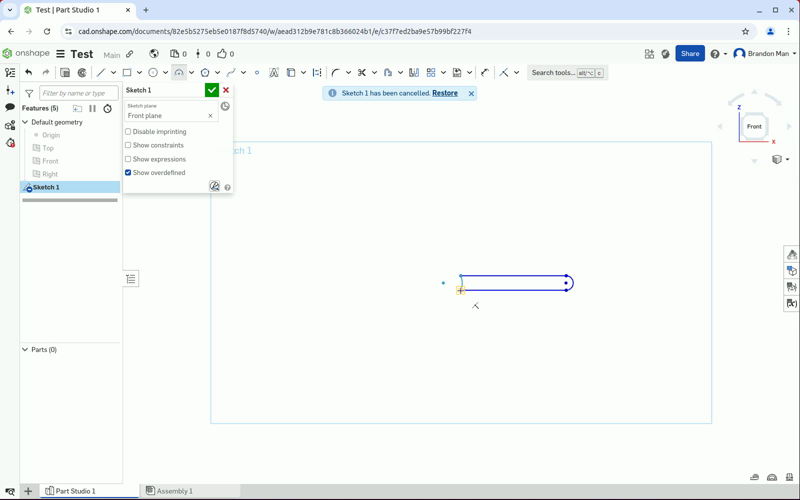
key_down(shift)
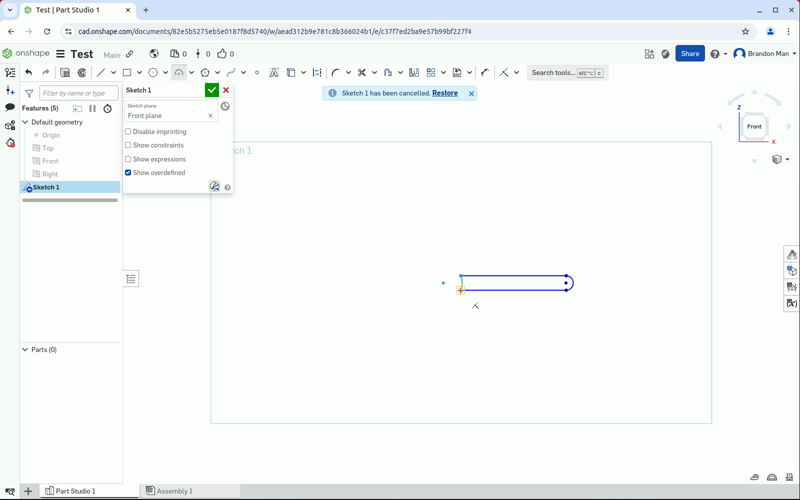
mouse_move(453, 282)
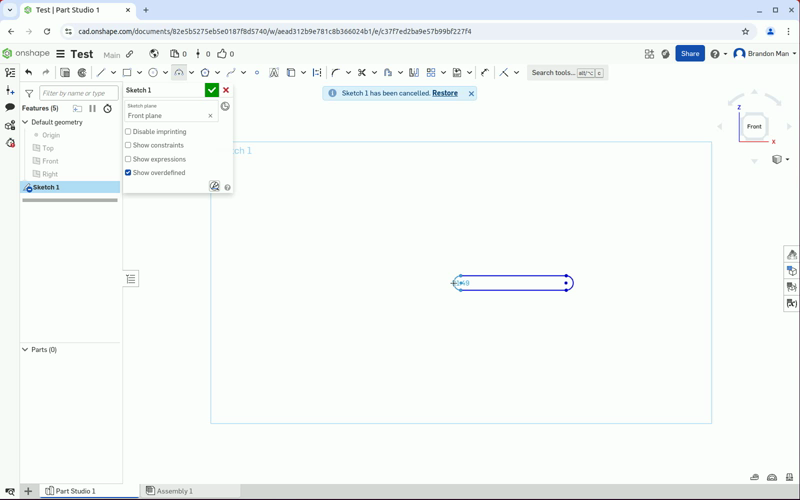
click(453, 282)
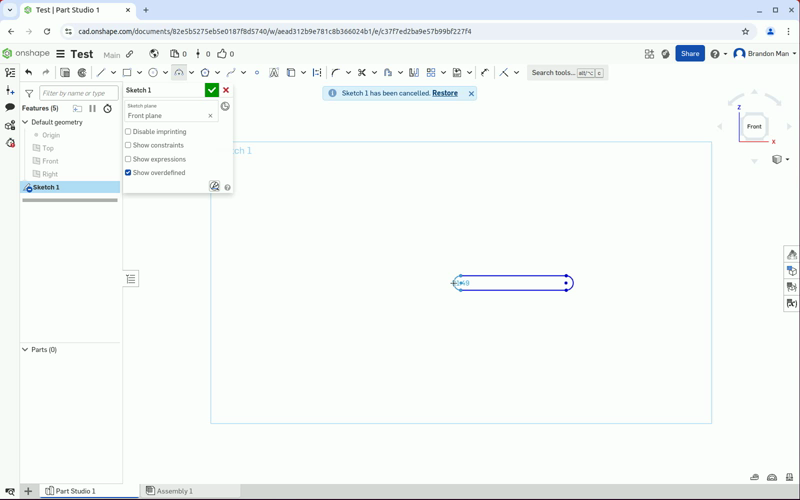
key_up(shift)
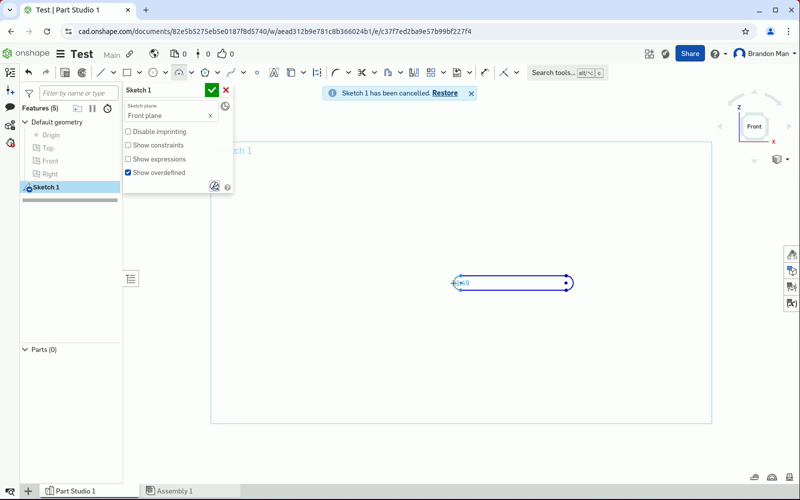
key(esc)
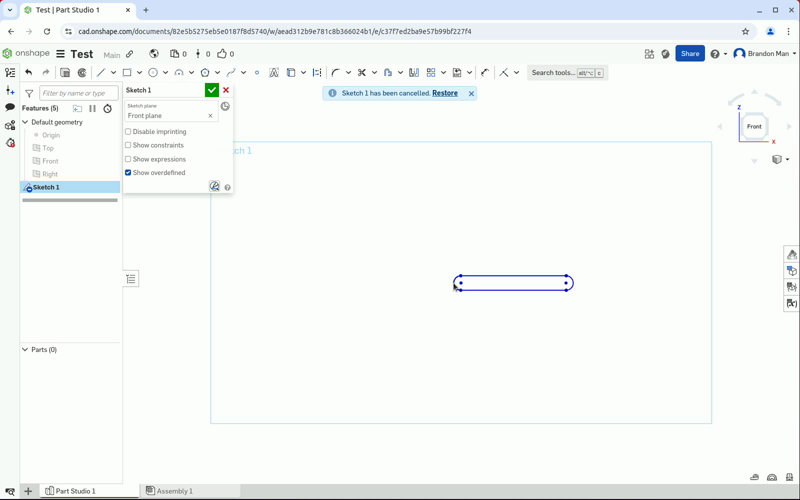
key(c)
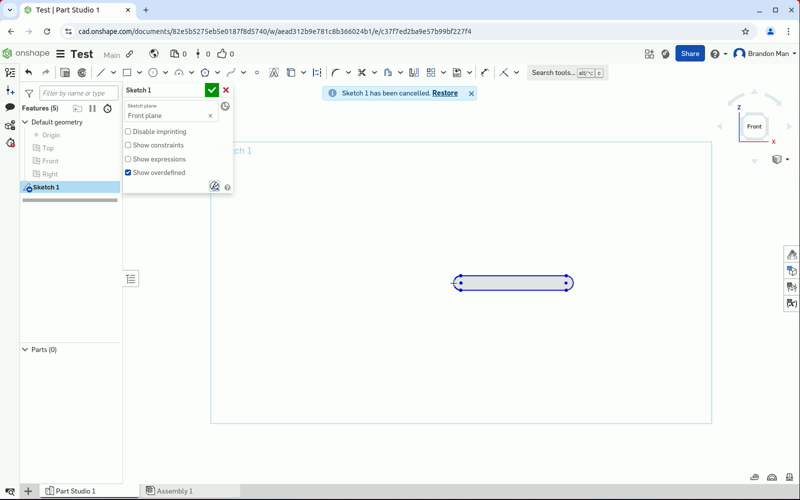
key_down(shift)
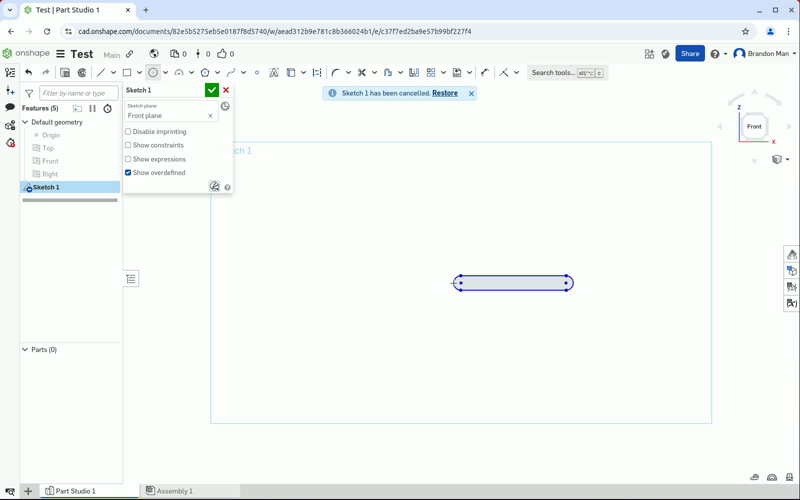
mouse_move(460, 282)
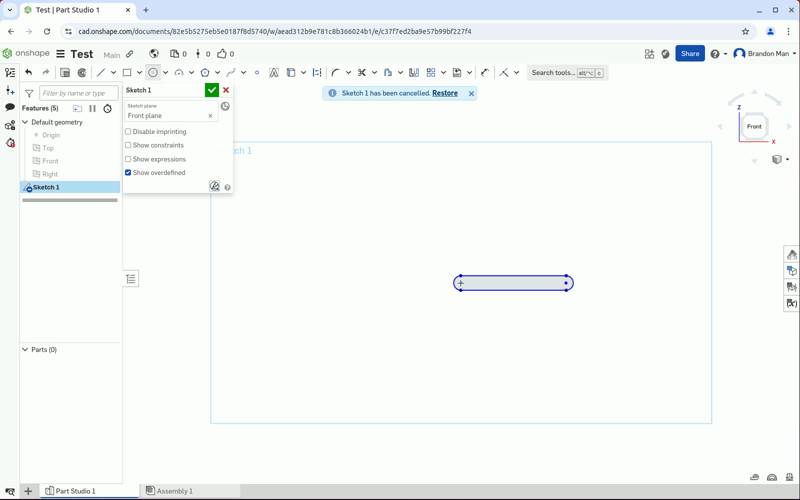
click(460, 282)
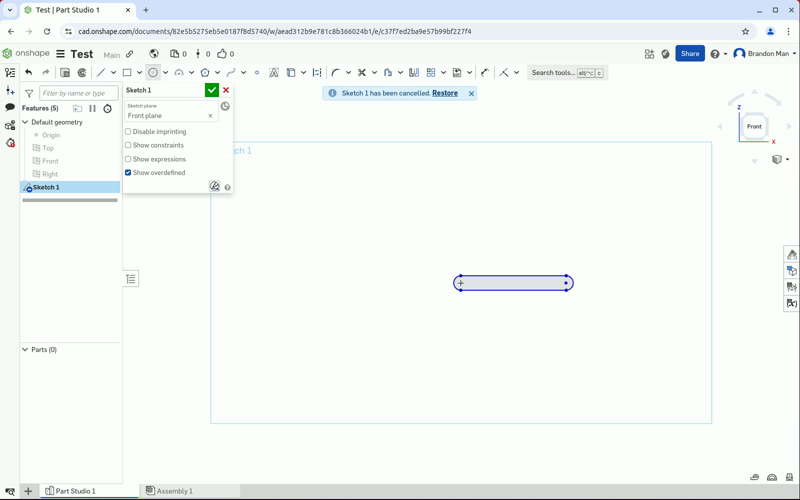
key_up(shift)
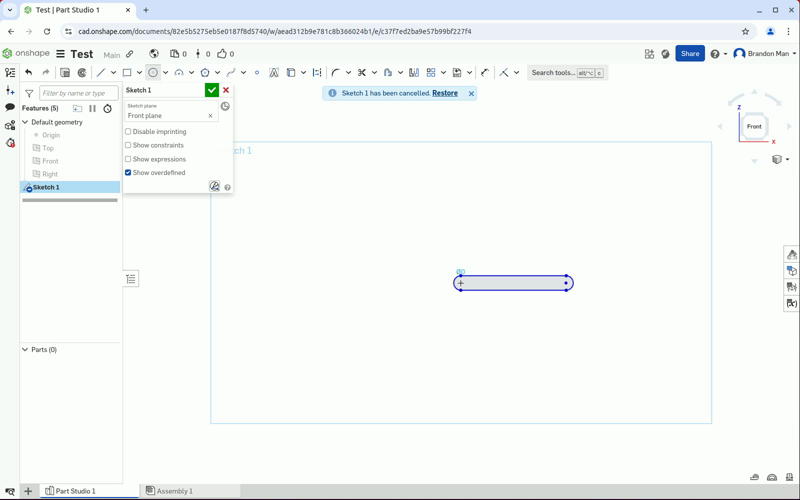
mouse_move(465, 282)
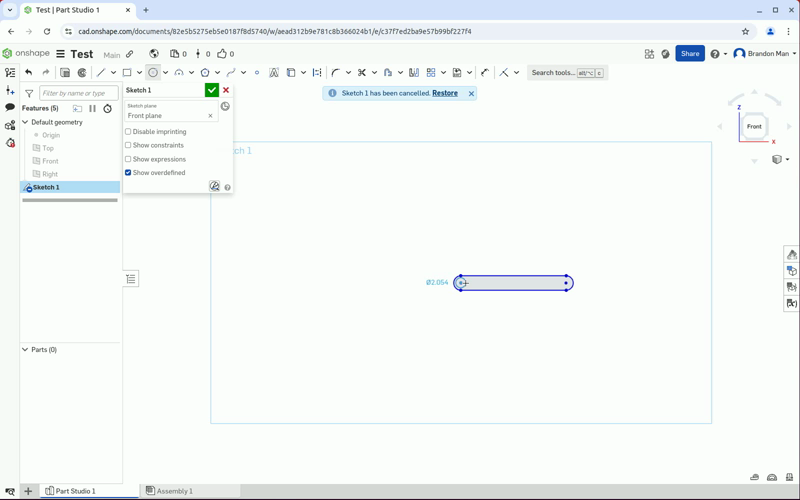
click(465, 282)
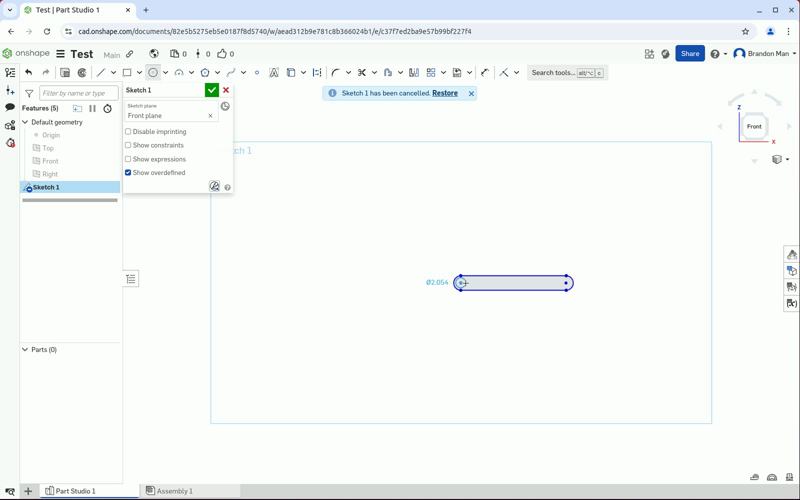
key(esc)
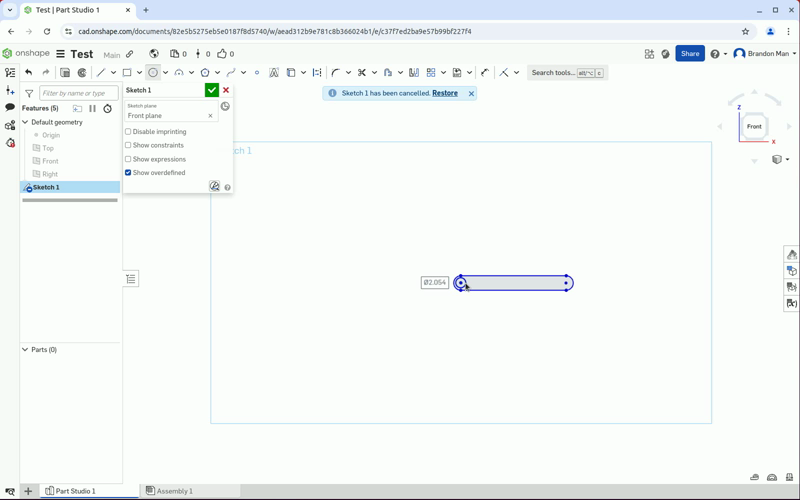
key(c)
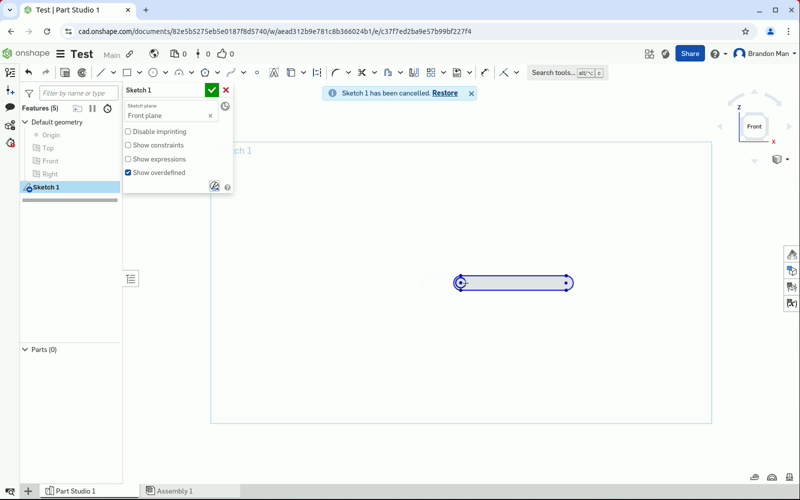
key_down(shift)
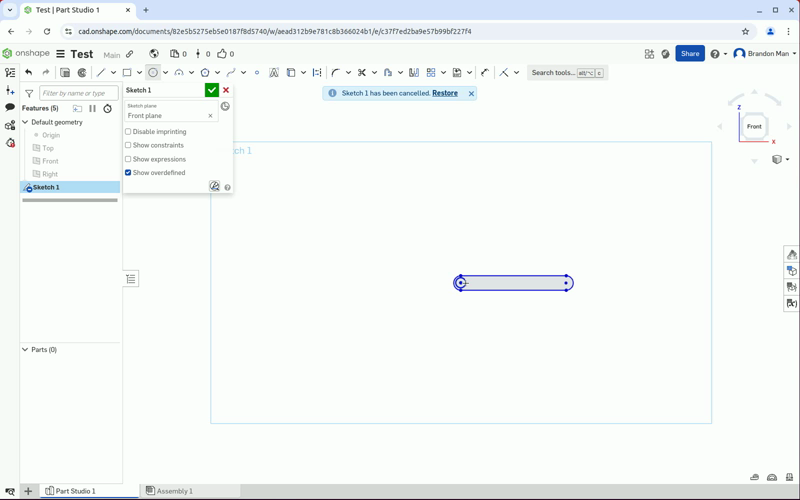
mouse_move(566, 282)
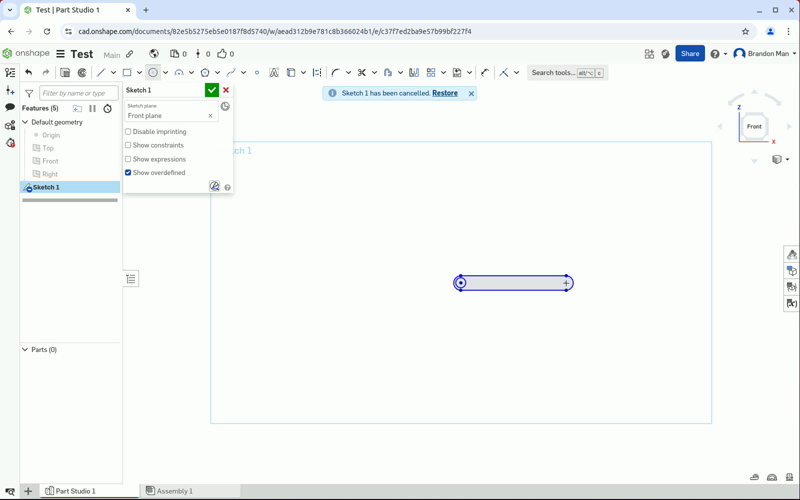
click(566, 282)
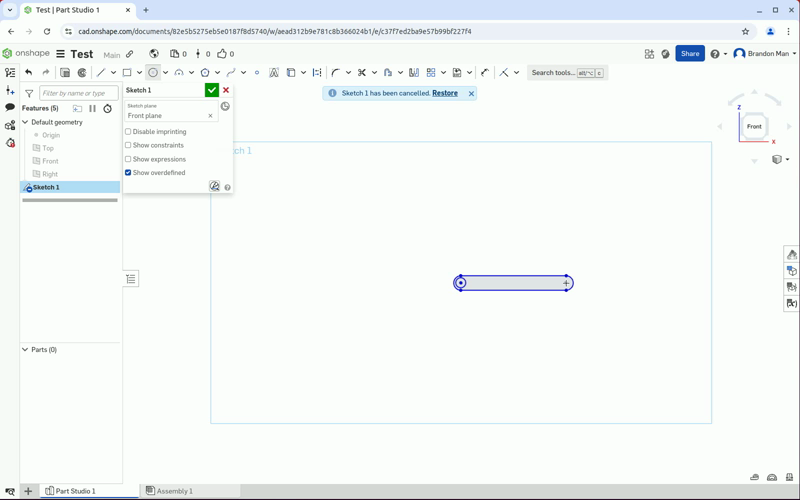
key_up(shift)
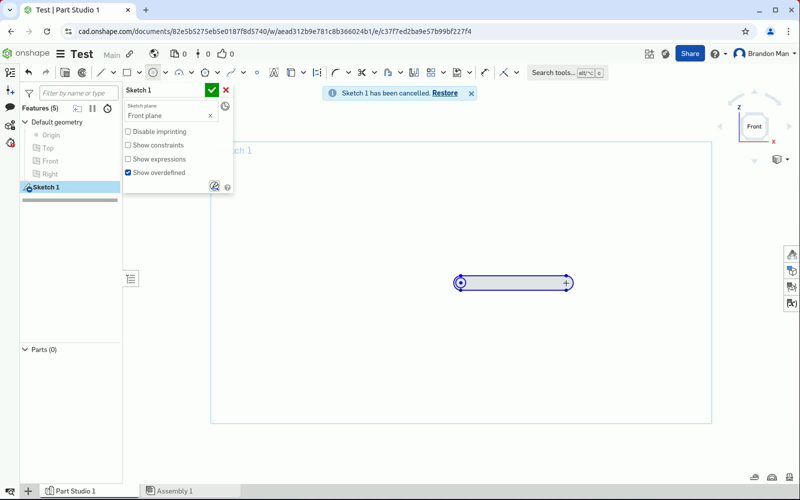
mouse_move(570, 282)
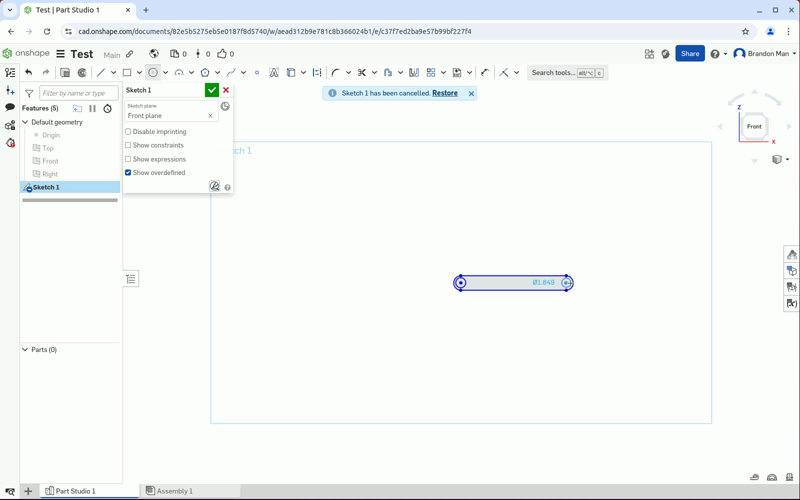
scroll(6)
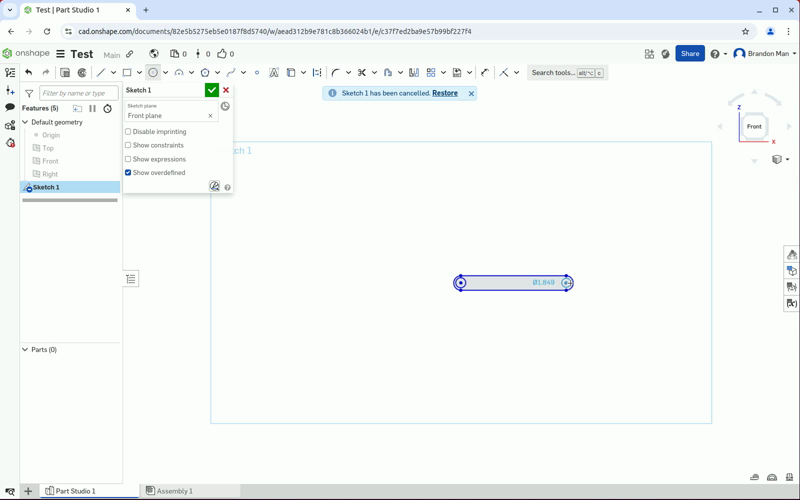
scroll(6)
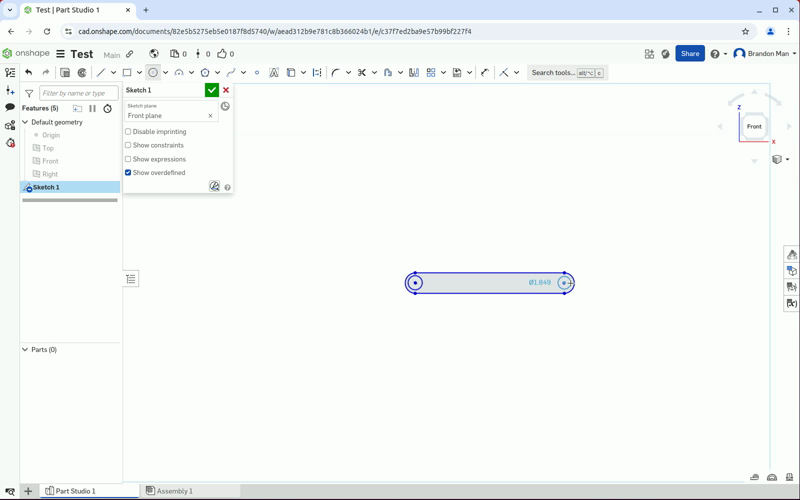
scroll(6)
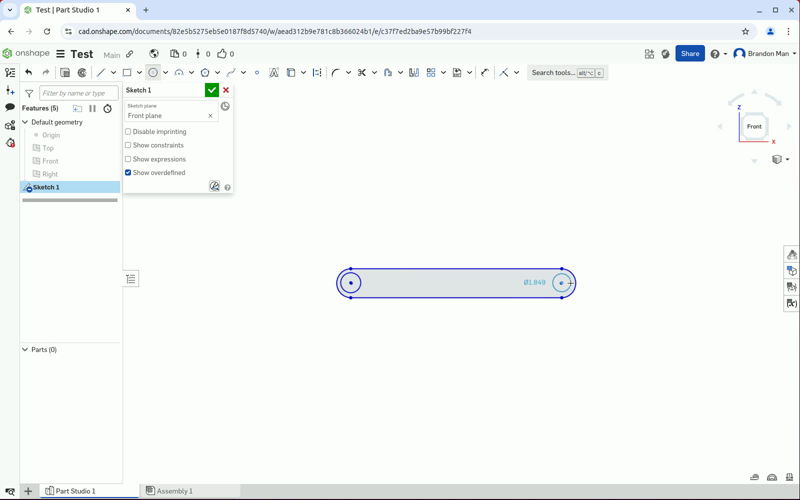
scroll(6)
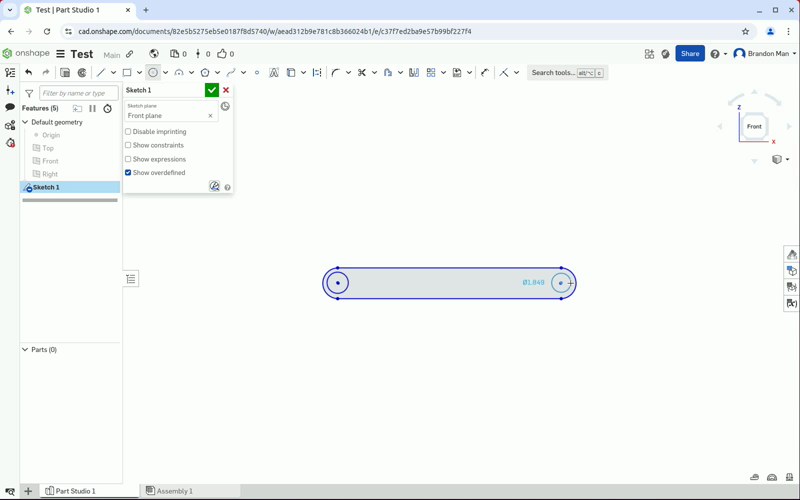
scroll(6)
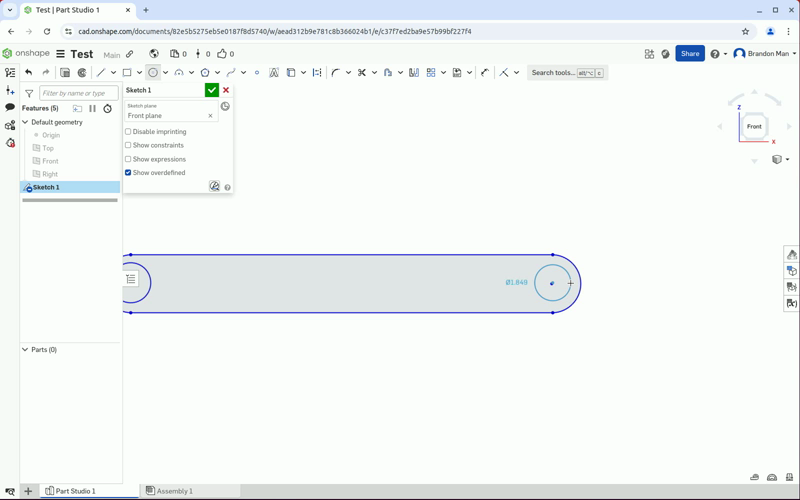
scroll(6)
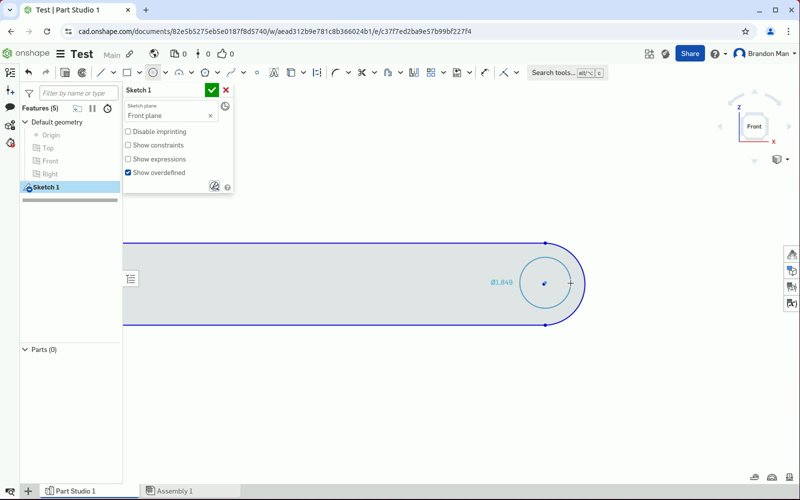
scroll(6)
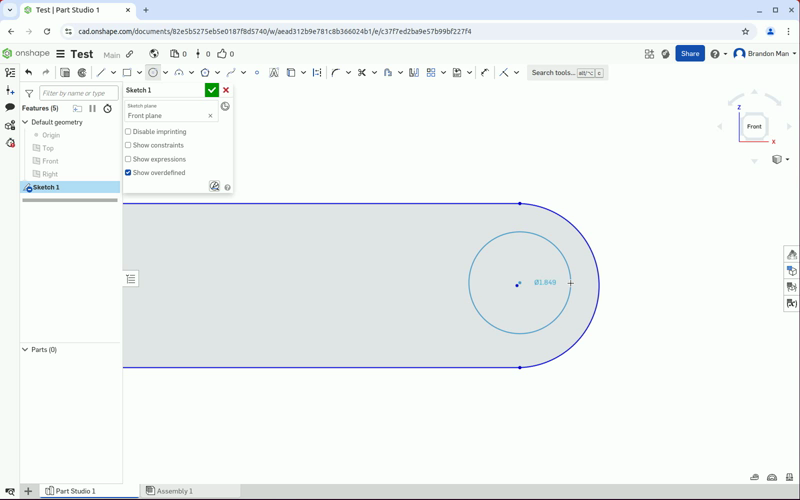
click(570, 282)
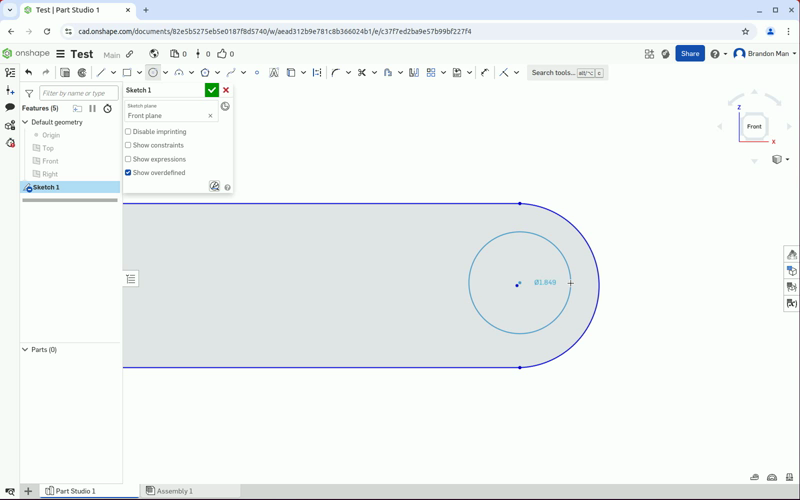
scroll(-6)
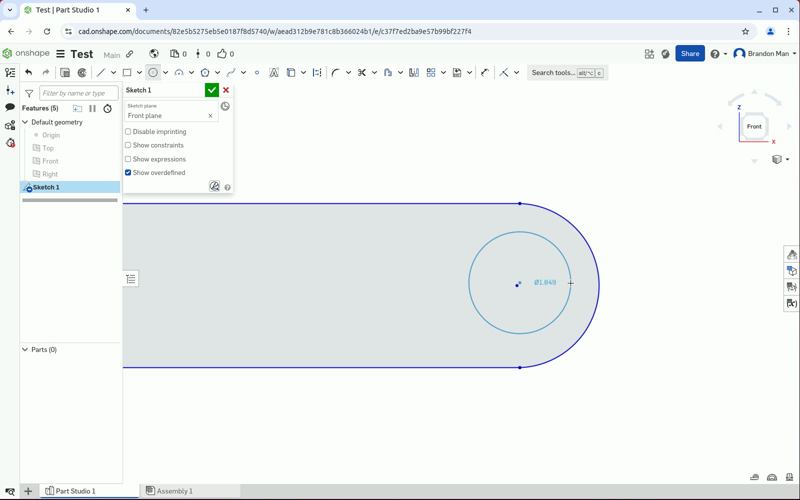
scroll(-6)
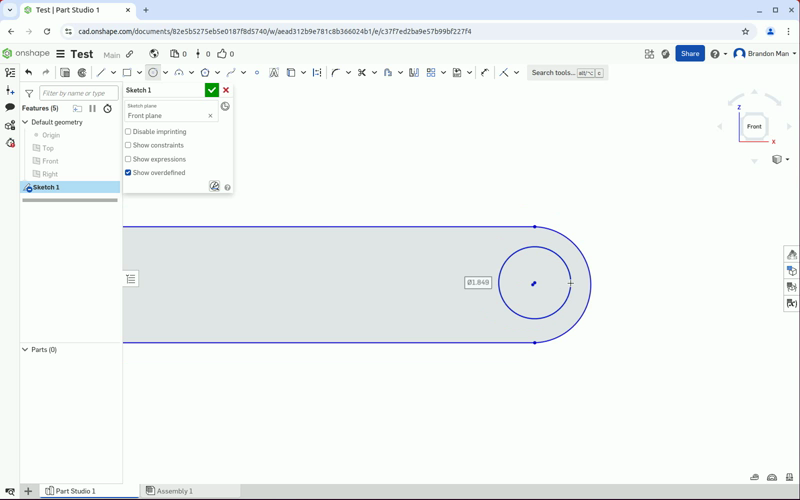
scroll(-6)
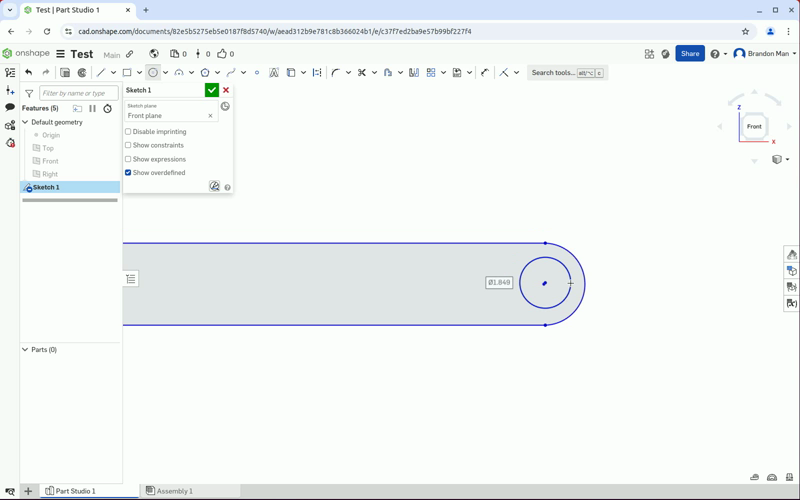
scroll(-6)
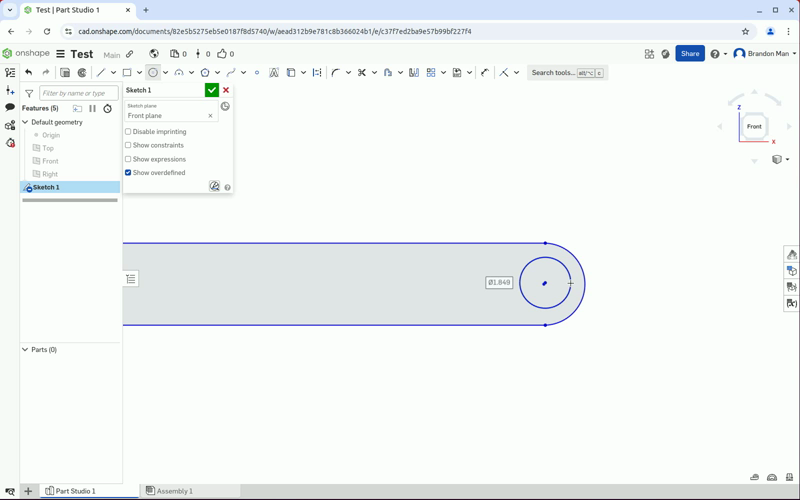
scroll(-6)
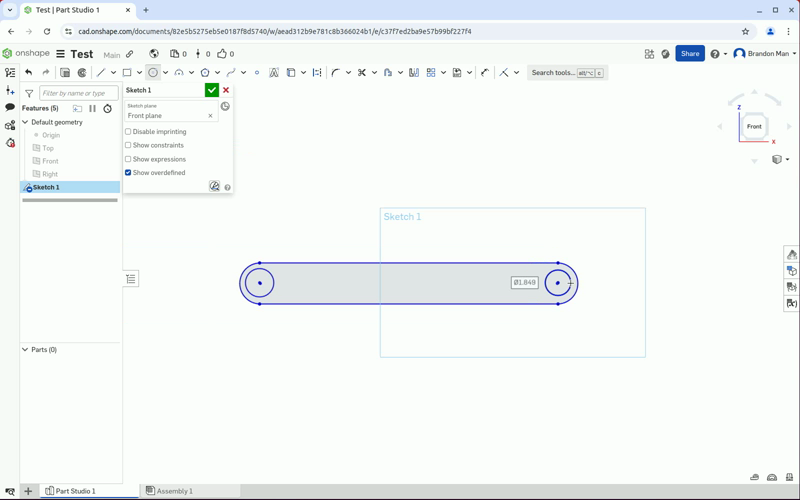
scroll(-6)
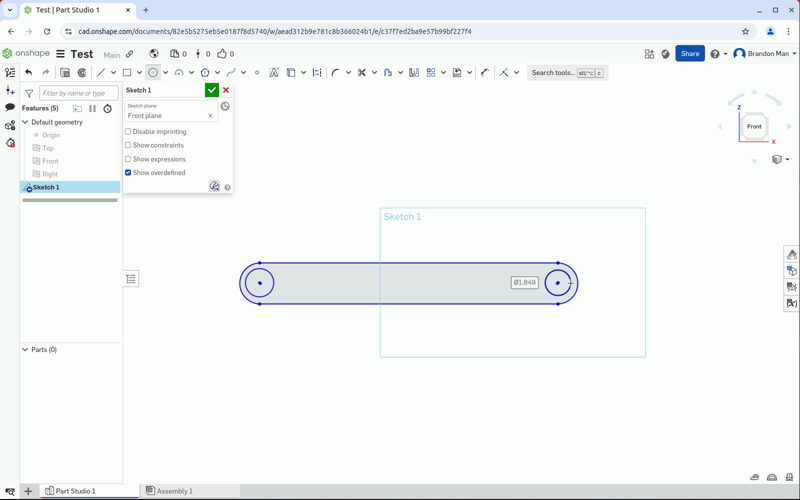
scroll(-6)
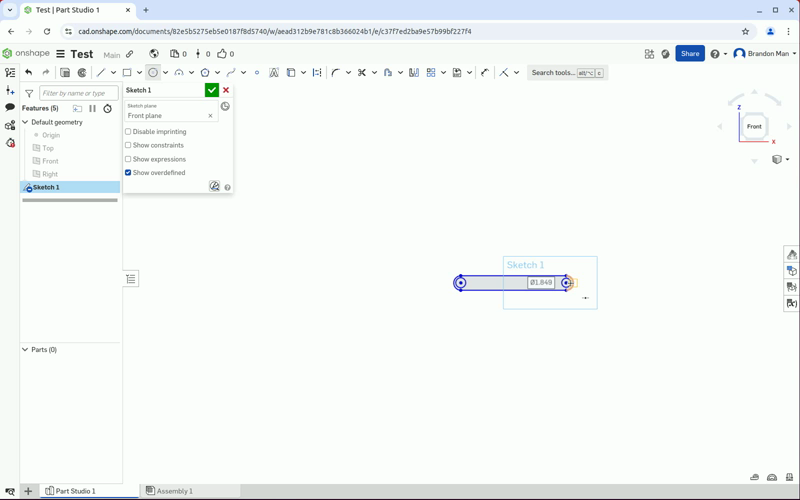
key(esc)
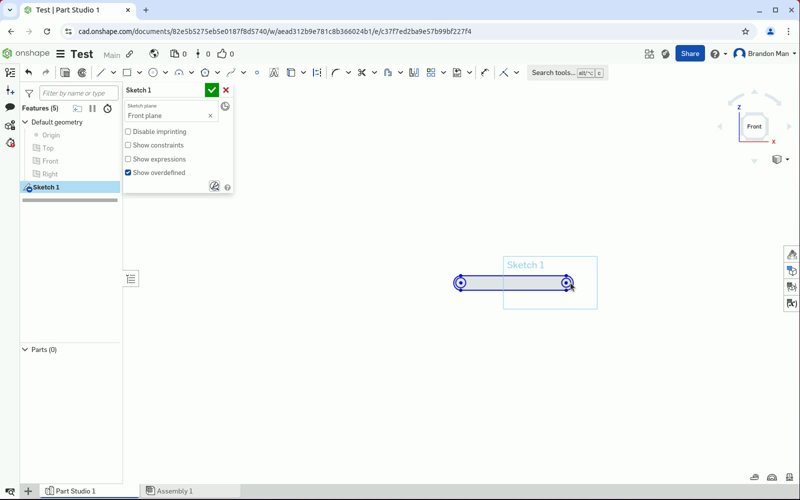
mouse_move(504, 283)
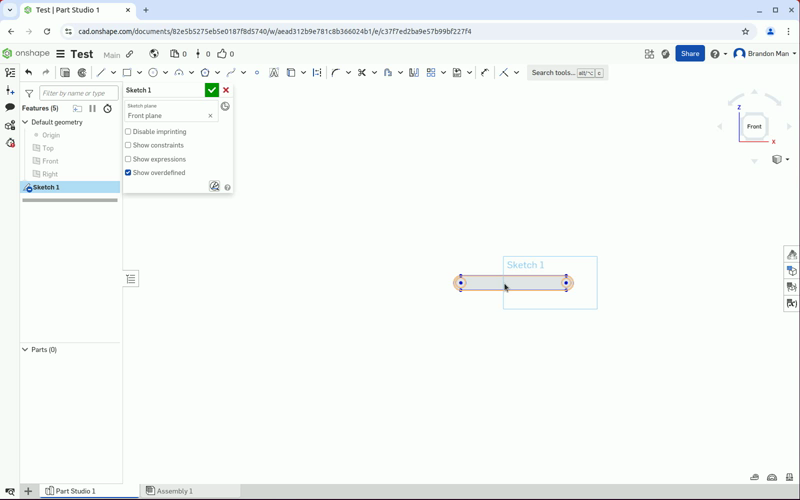
scroll(6)
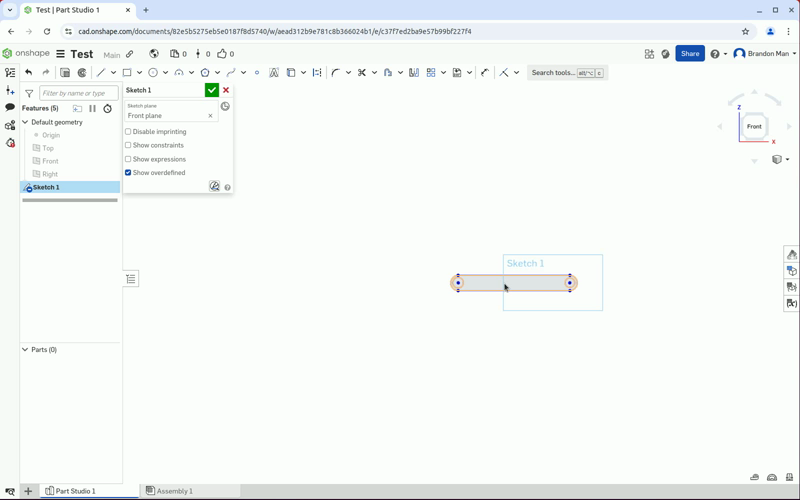
scroll(6)
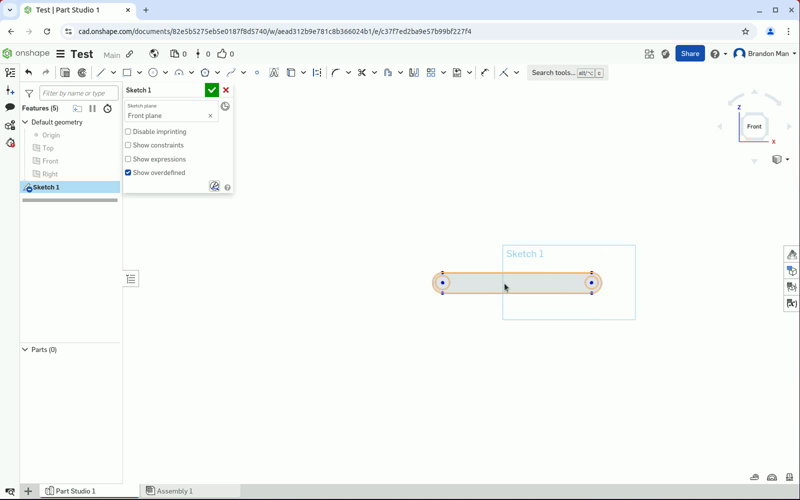
scroll(6)
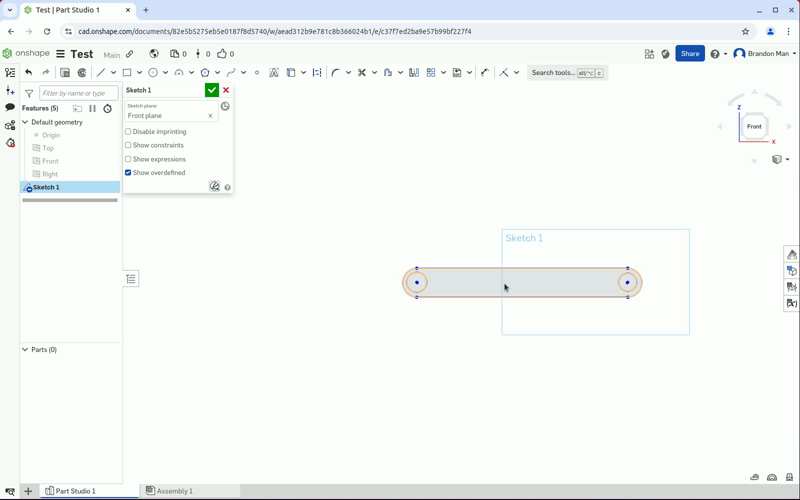
scroll(6)
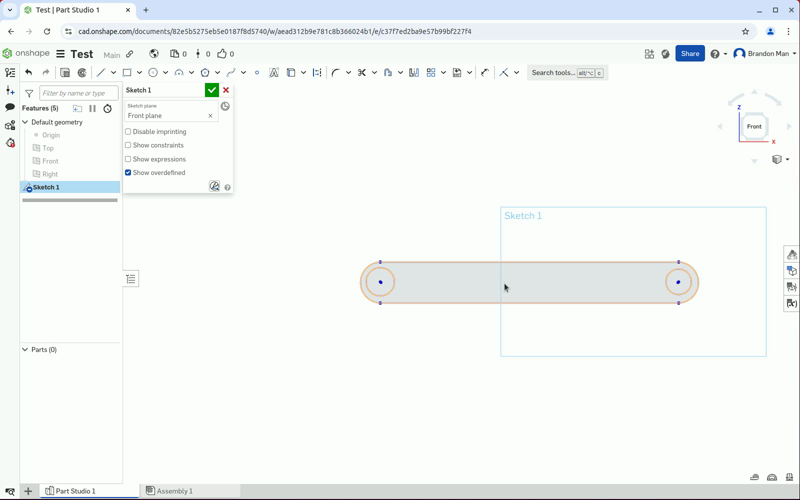
scroll(6)
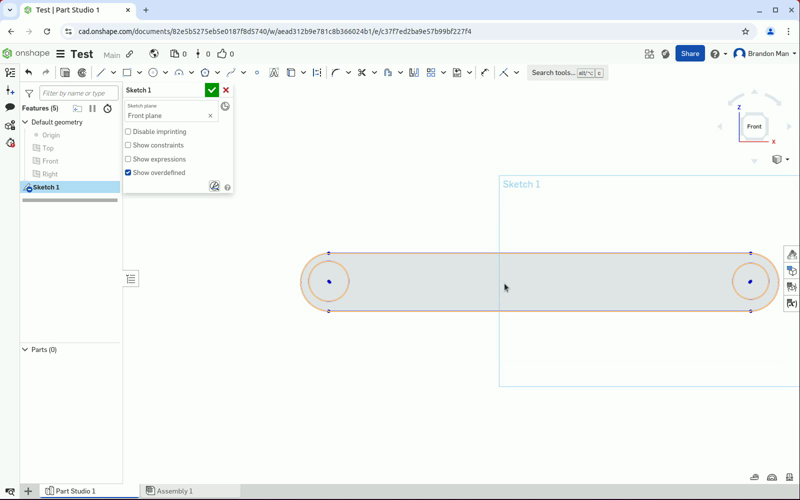
scroll(6)
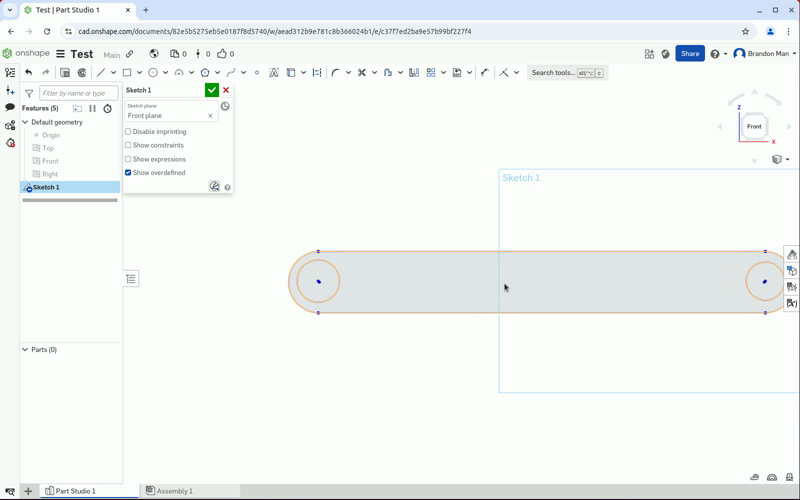
scroll(6)
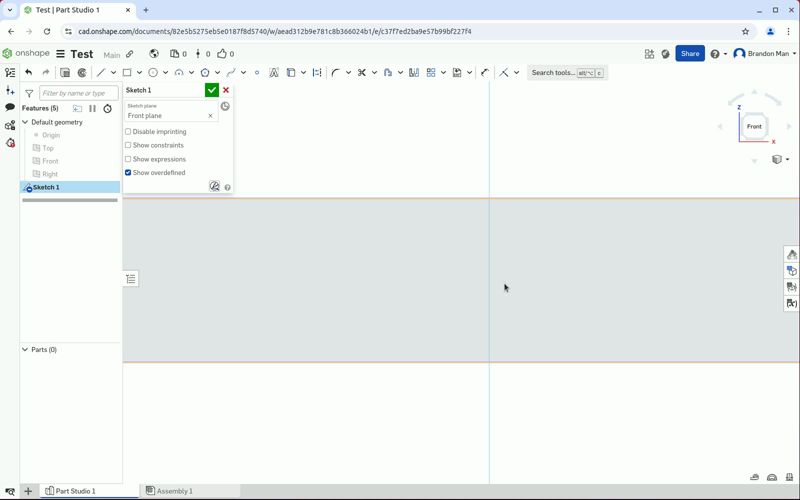
click(504, 283)
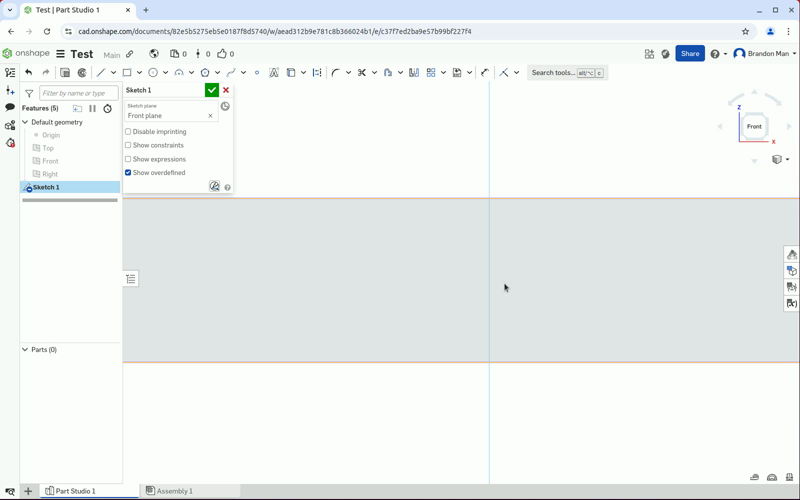
scroll(-6)
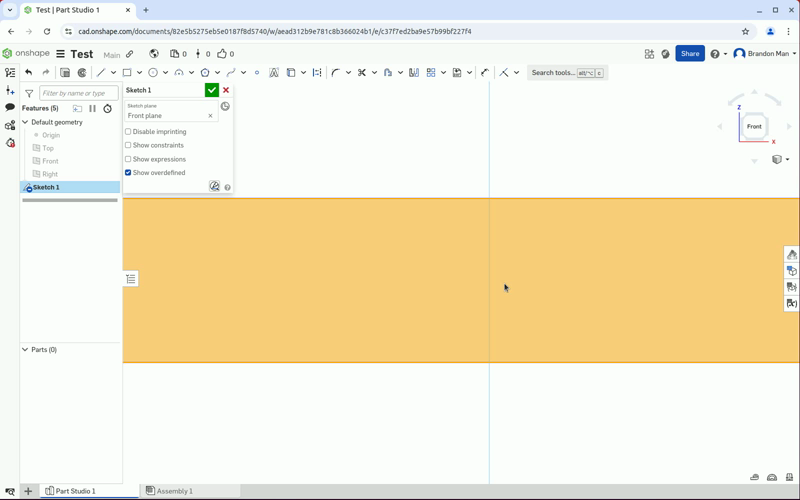
scroll(-6)
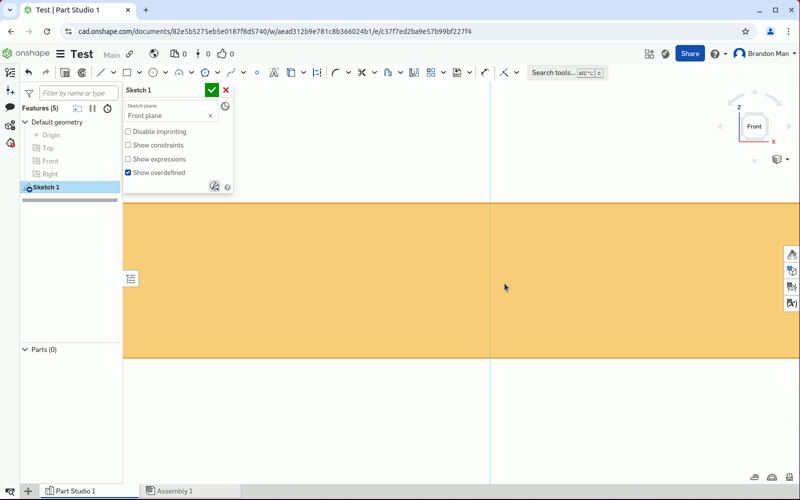
scroll(-6)
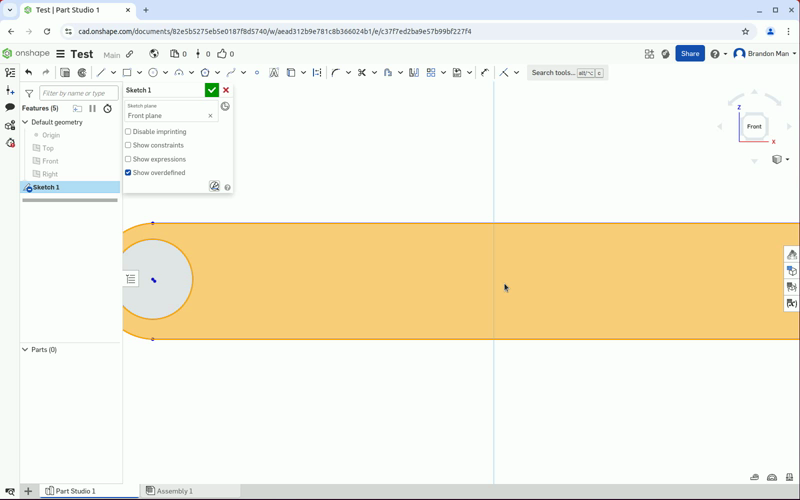
scroll(-6)
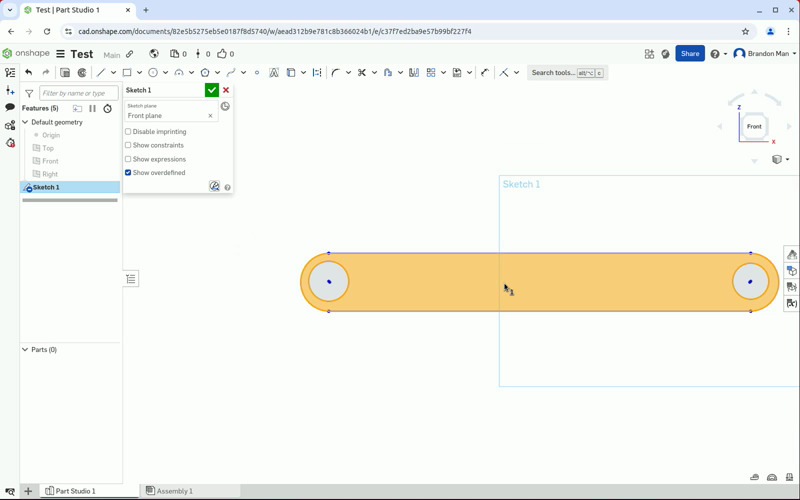
scroll(-6)
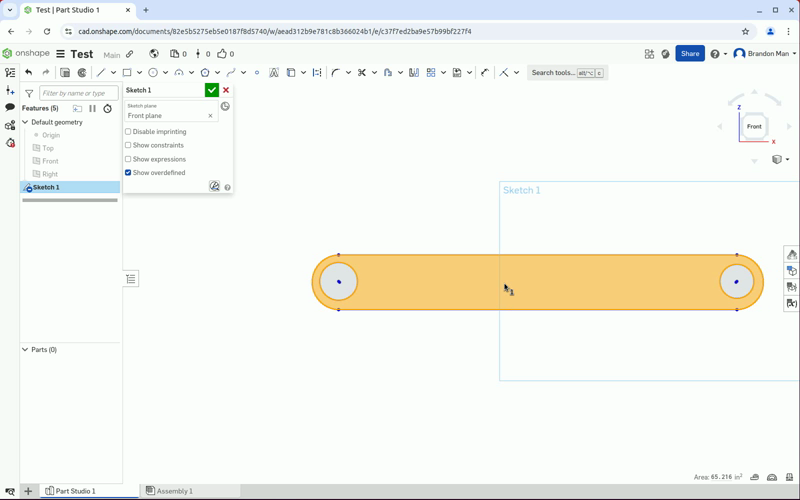
scroll(-6)
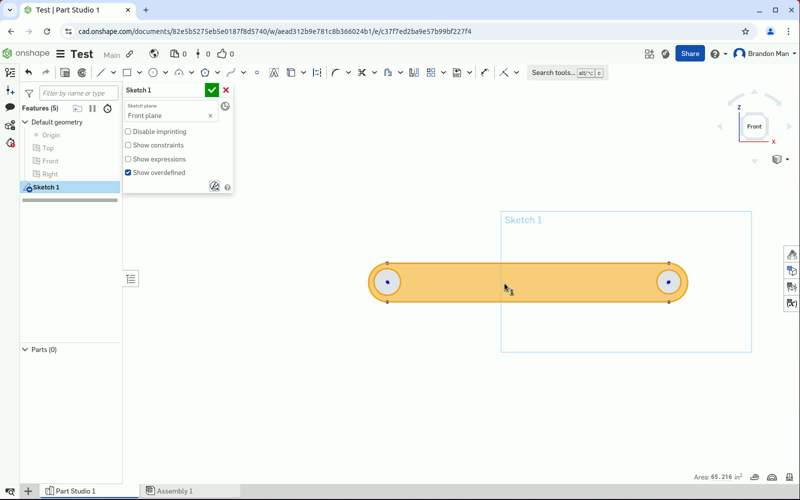
scroll(-6)
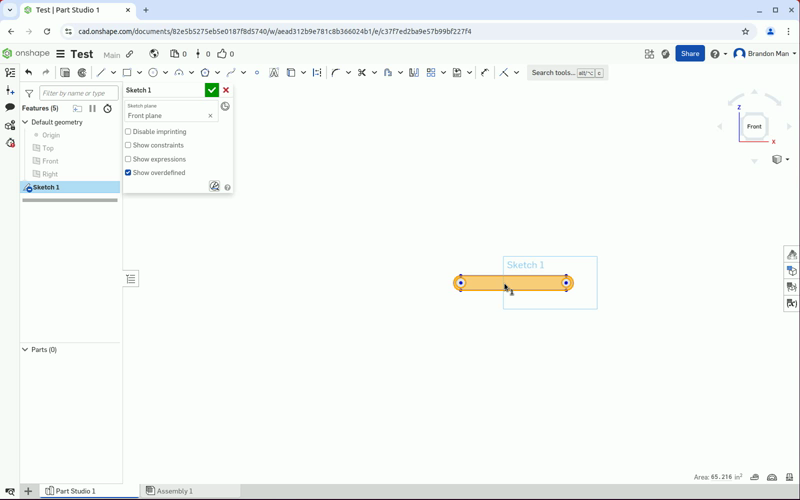
mouse_move(73, 352)
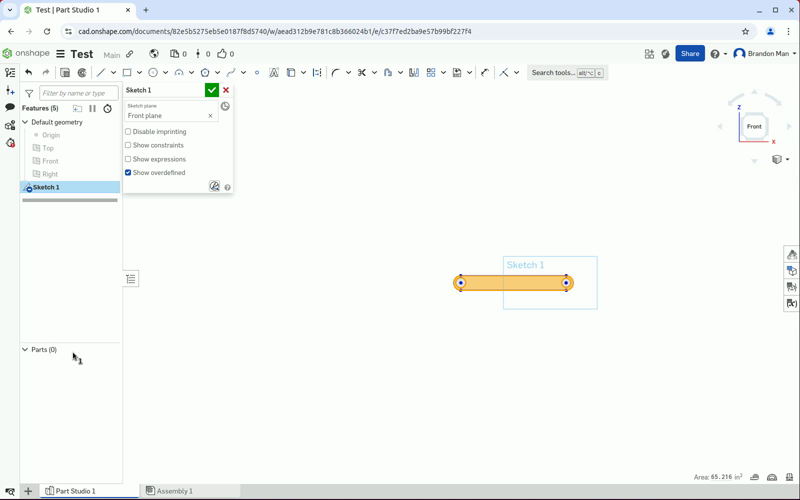
key(shift+y)
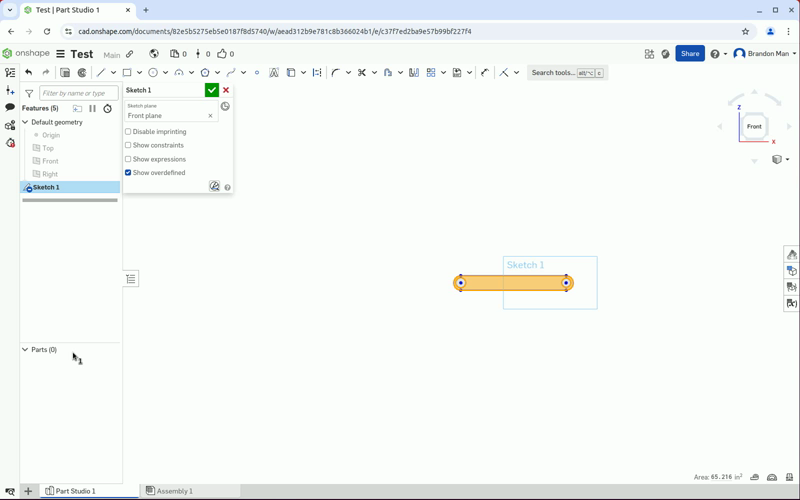
key(shift+e)
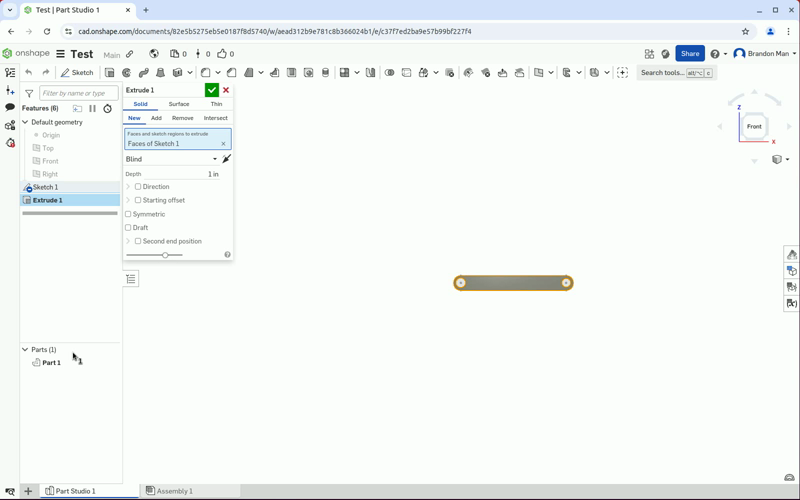
mouse_move(143, 106)
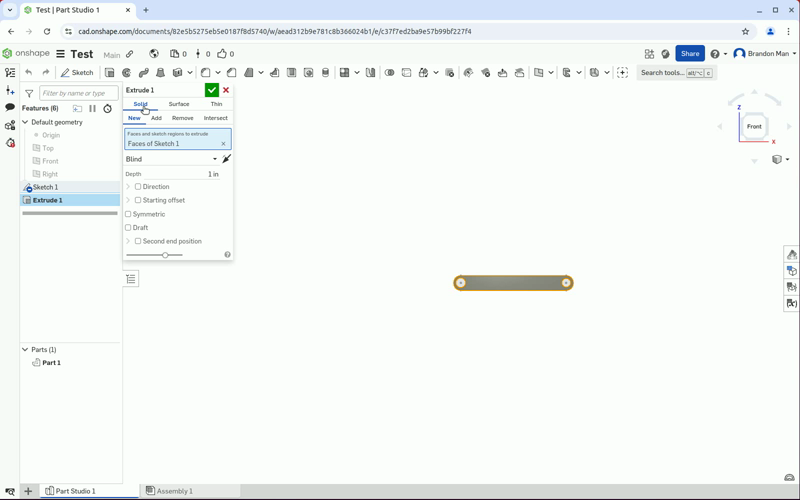
click(143, 106)
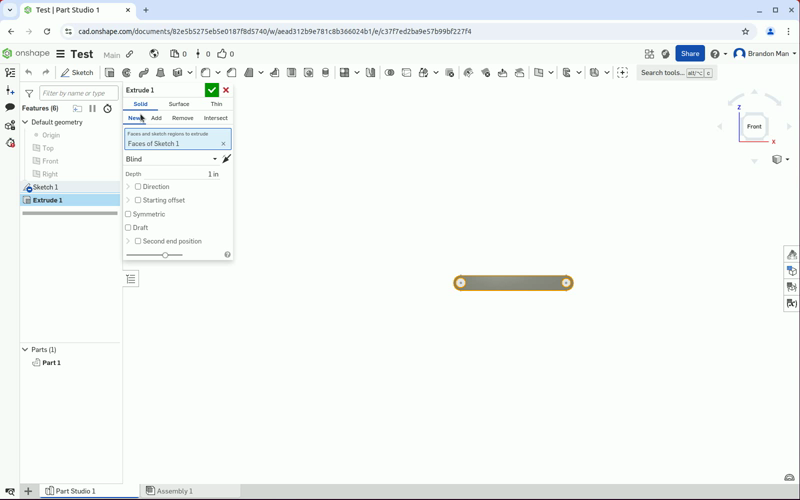
mouse_move(137, 120)
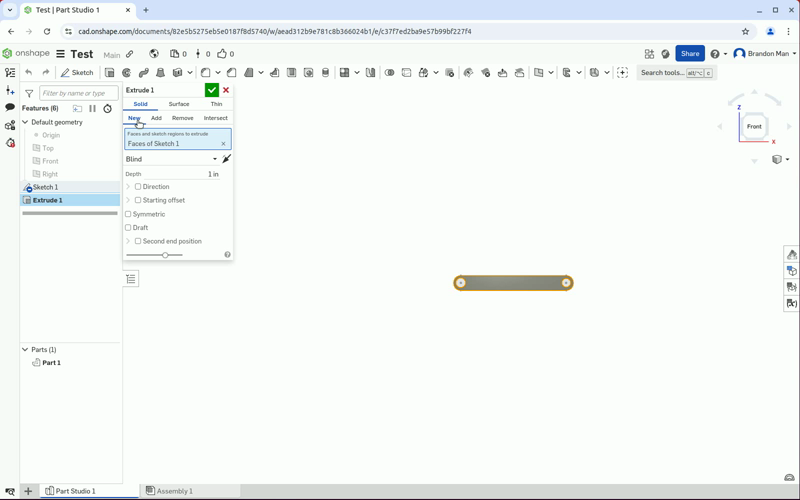
click(137, 120)
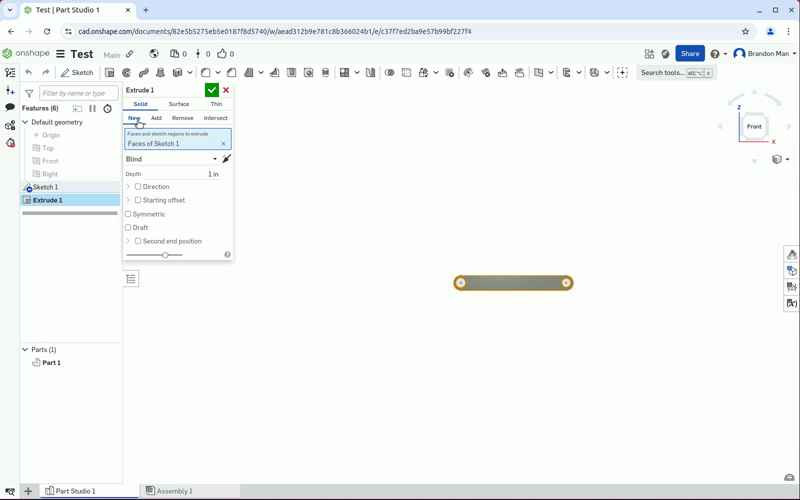
key(tab, 4)
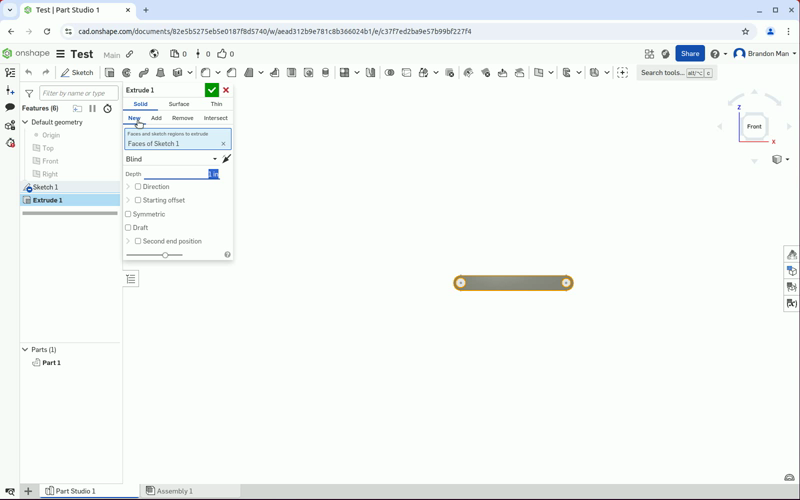
text(1.685)
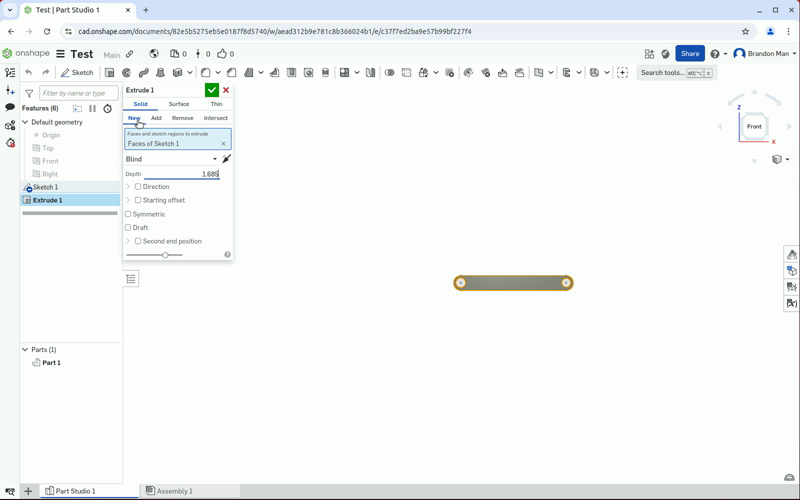
key(enter)
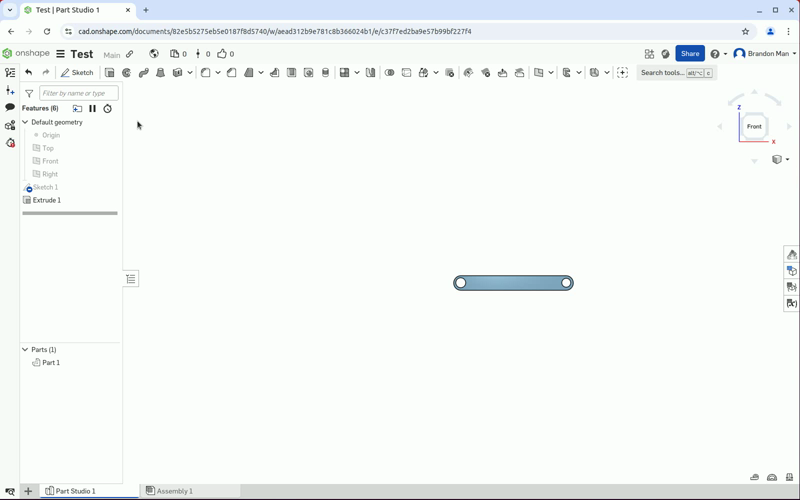
key(shift+h)
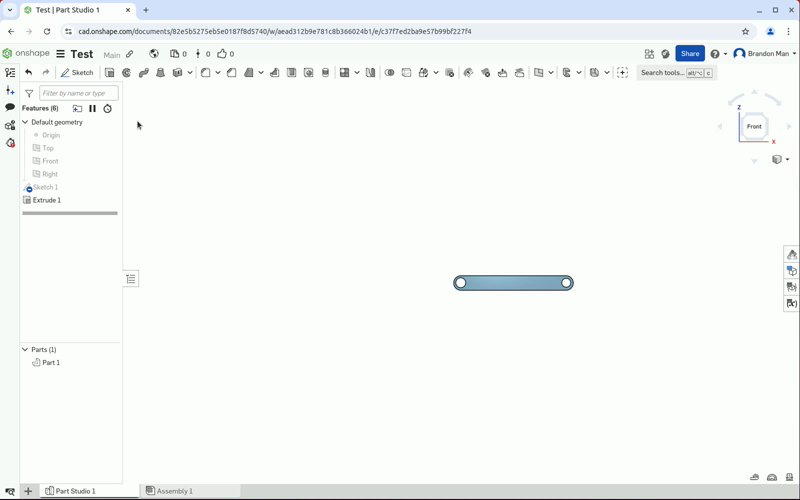
key(shift+h)
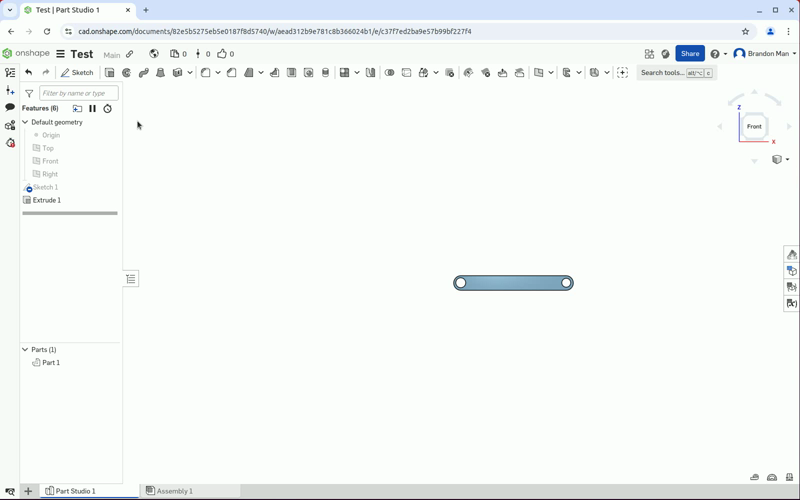
mouse_move(73, 189)
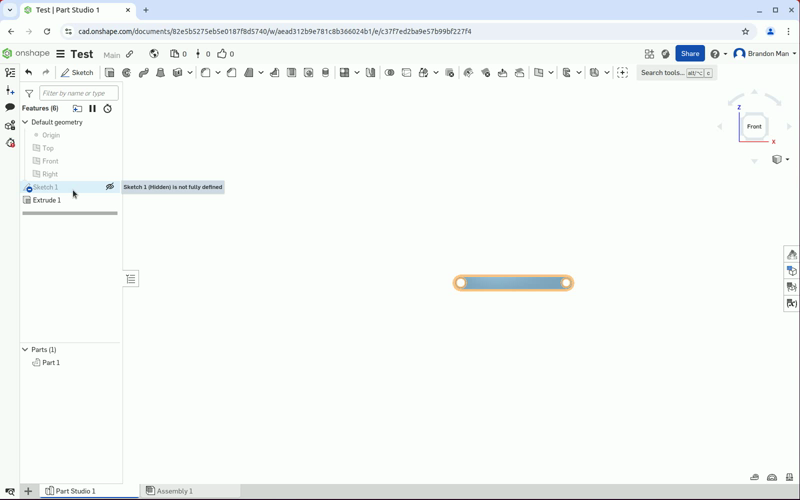
click(73, 189)
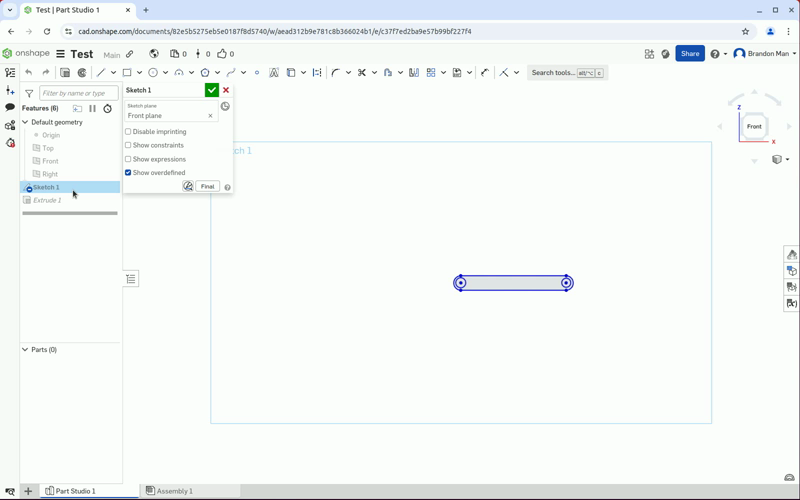
mouse_move(229, 92)
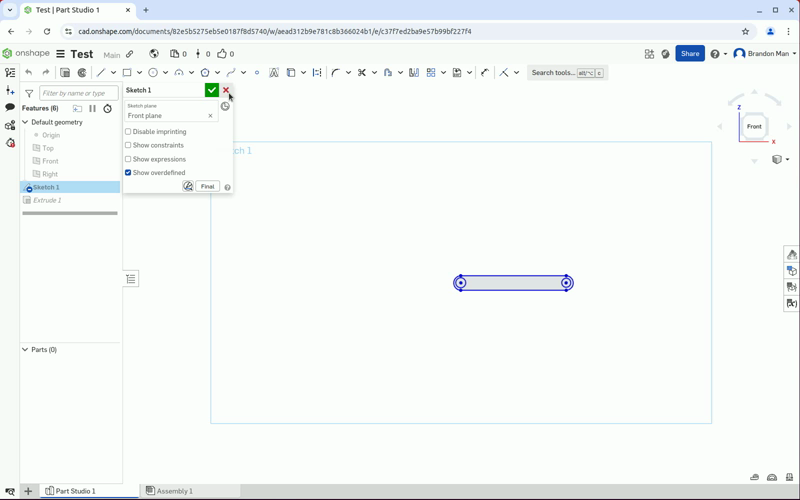
click(229, 92)
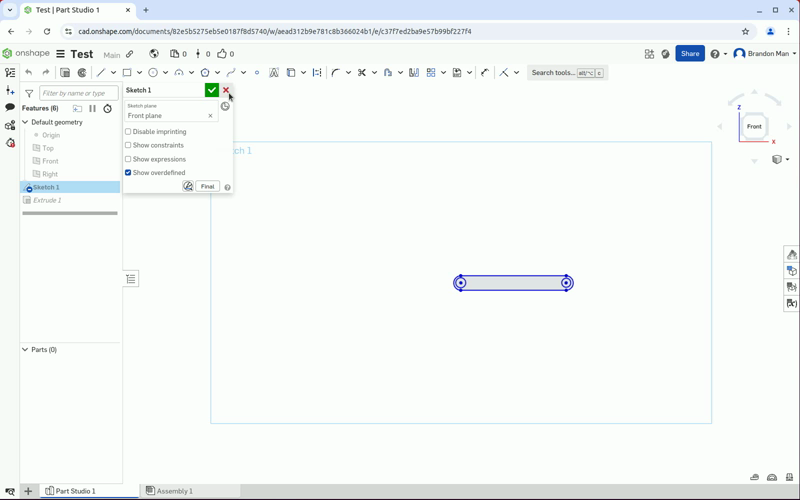
key(shift+s)
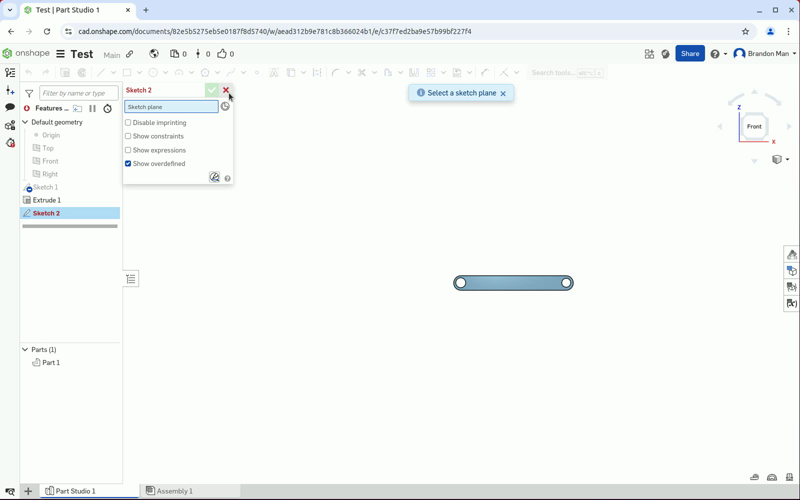
mouse_move(73, 163)
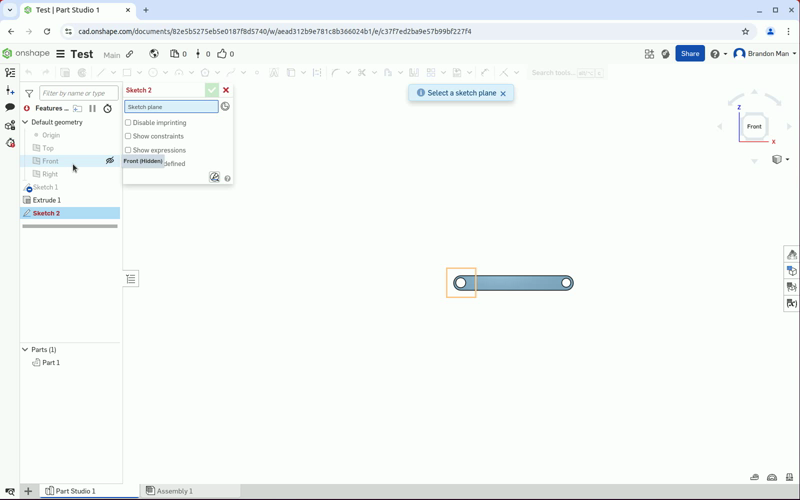
click(73, 163)
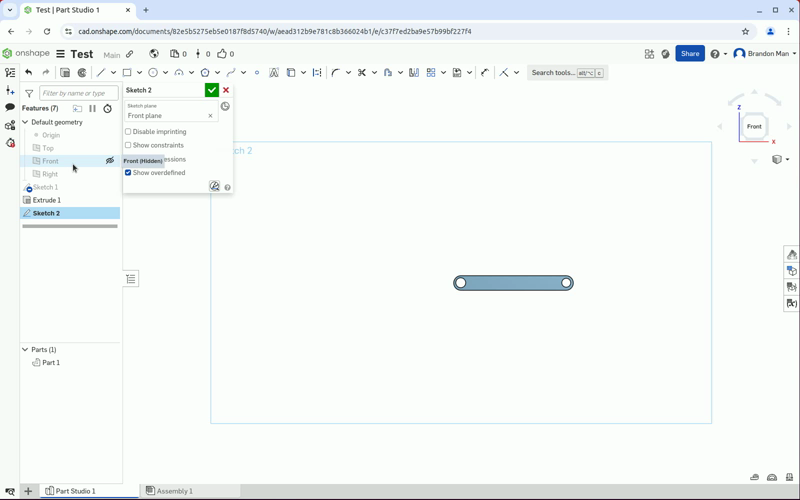
mouse_move(73, 352)
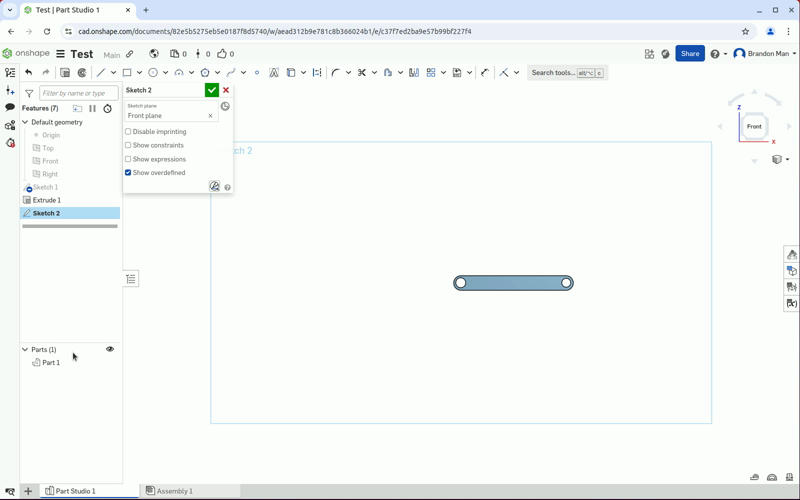
key(y)
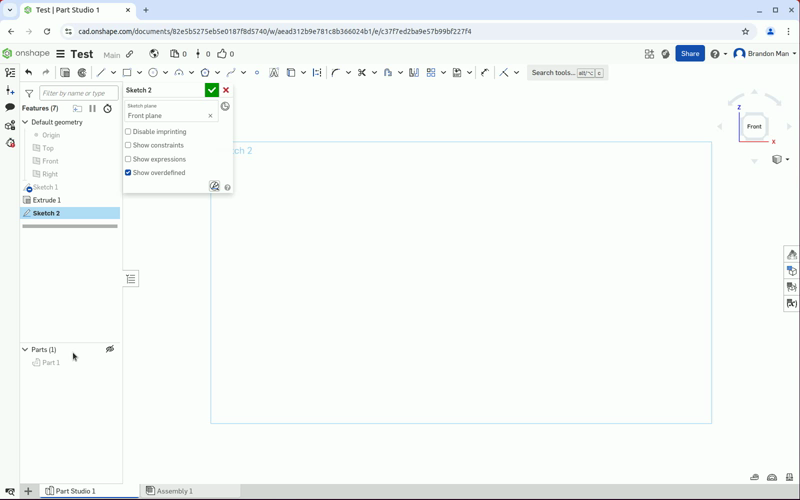
key(c)
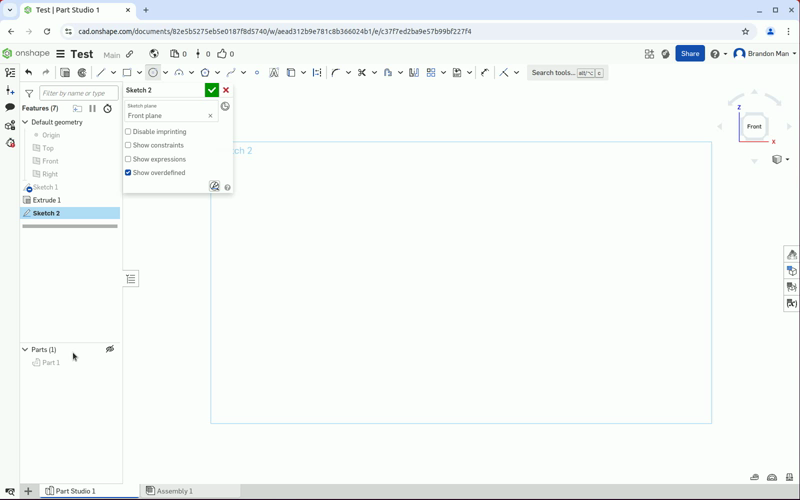
key_down(shift)
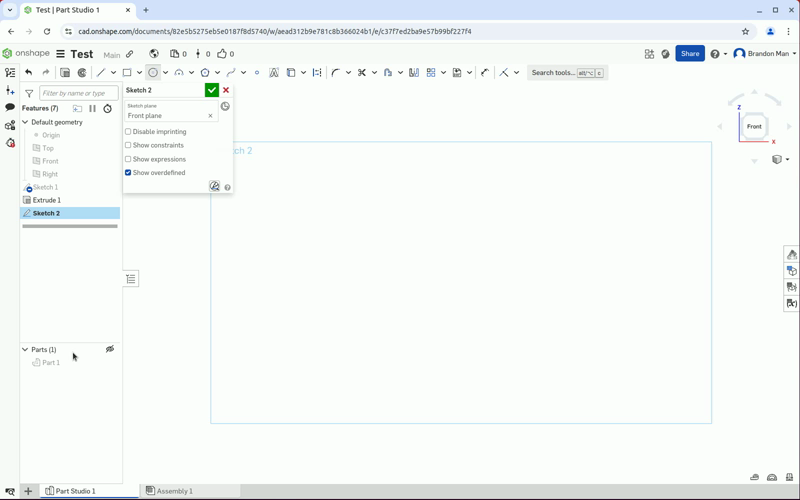
mouse_move(461, 282)
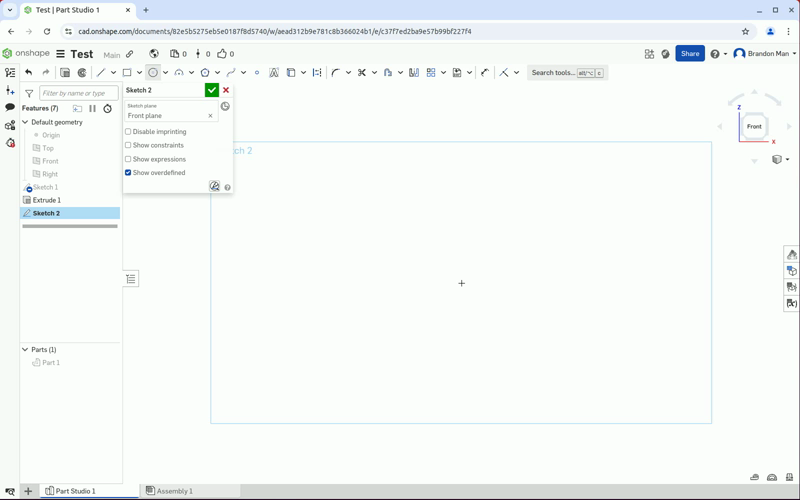
click(461, 282)
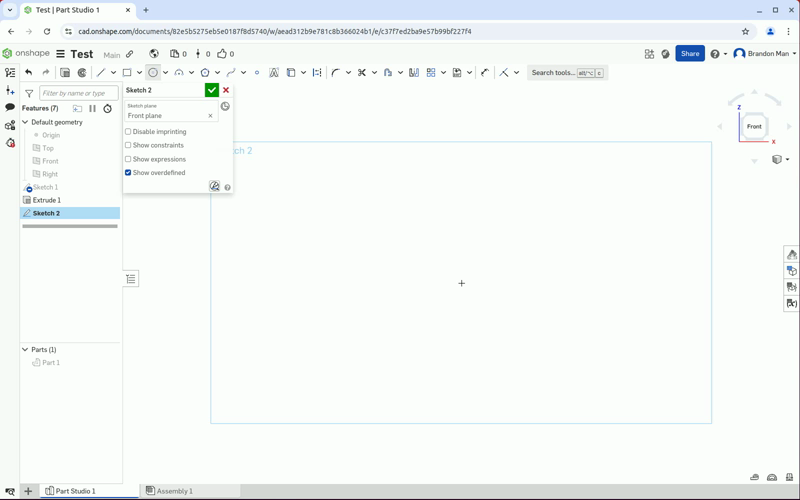
key_up(shift)
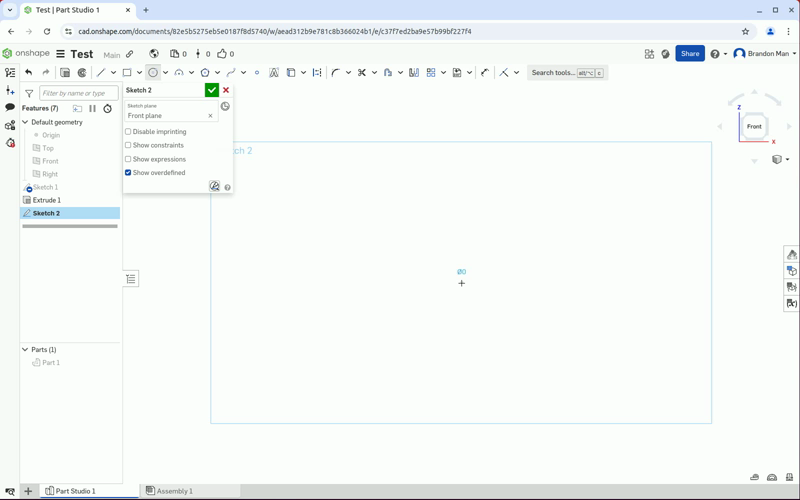
mouse_move(464, 282)
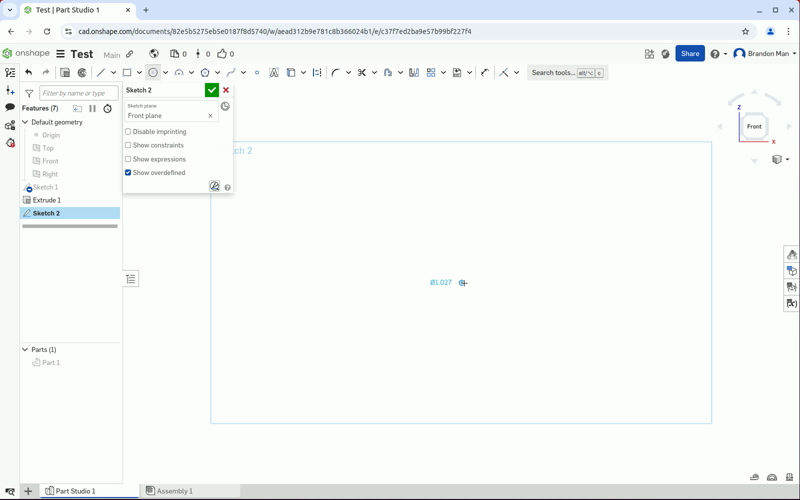
scroll(6)
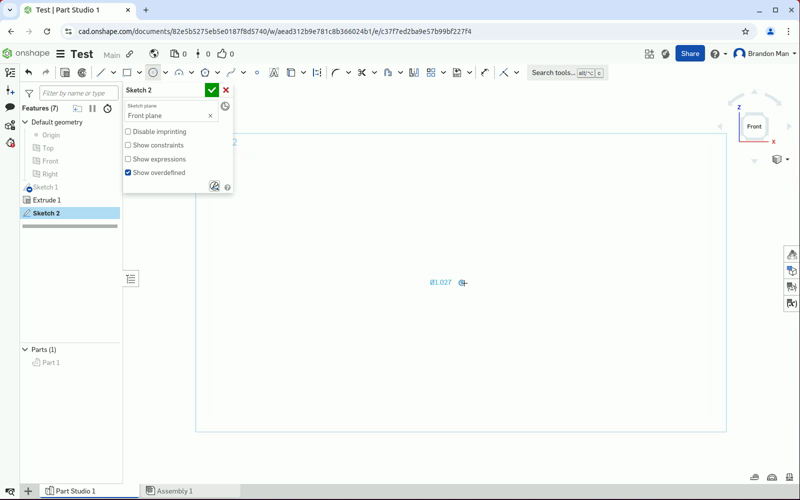
scroll(6)
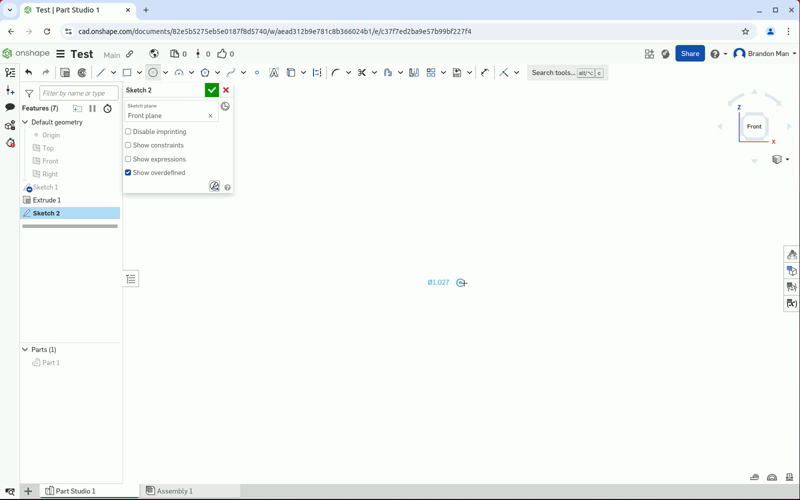
scroll(6)
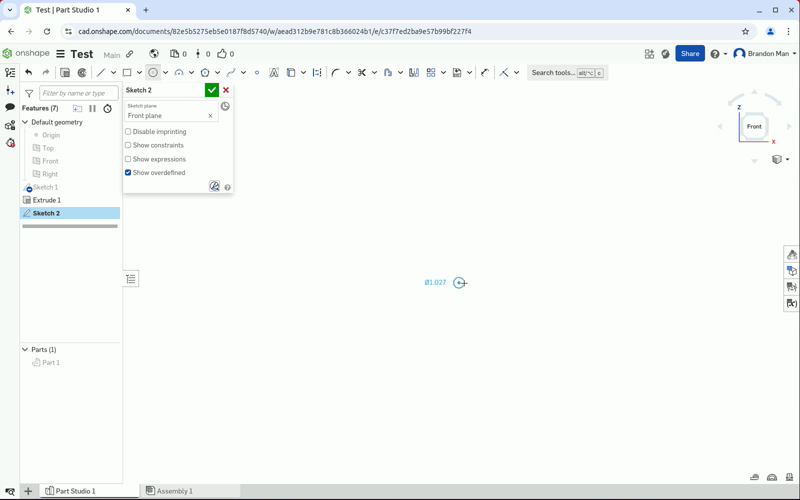
scroll(6)
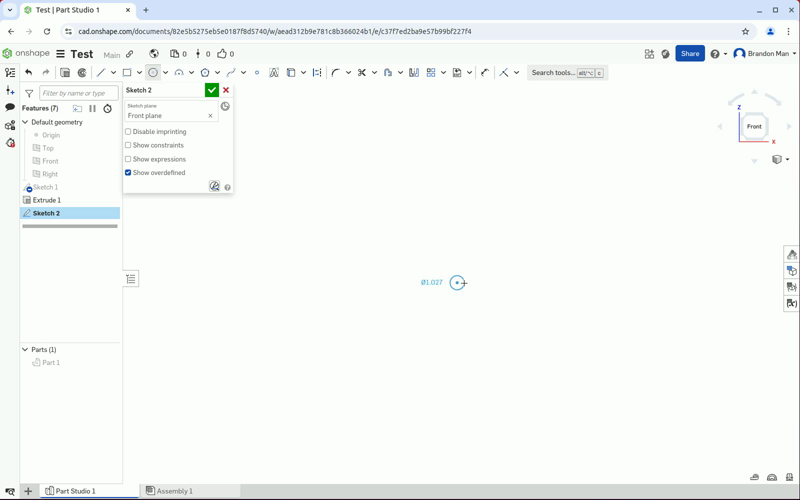
scroll(6)
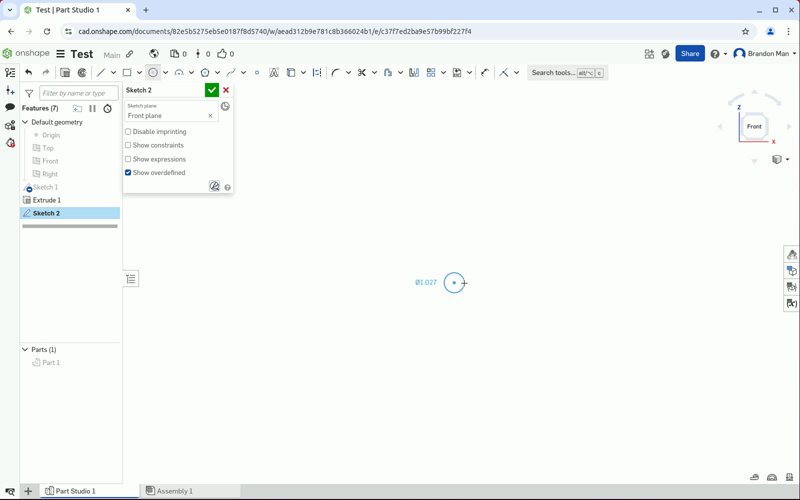
scroll(6)
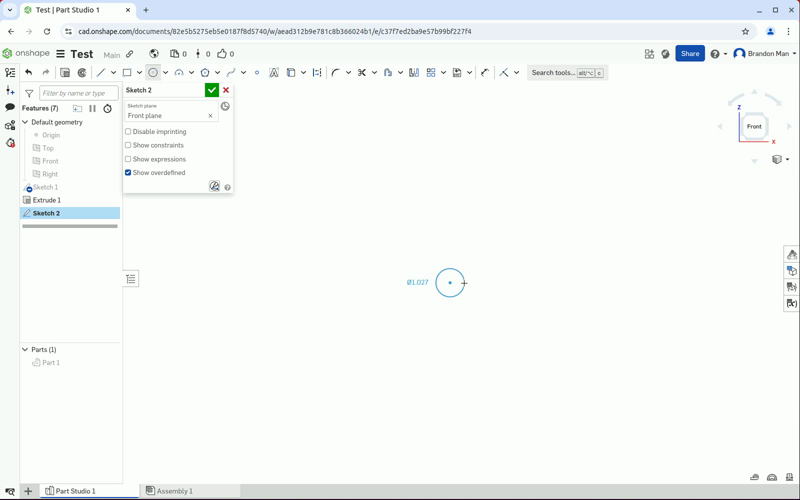
scroll(6)
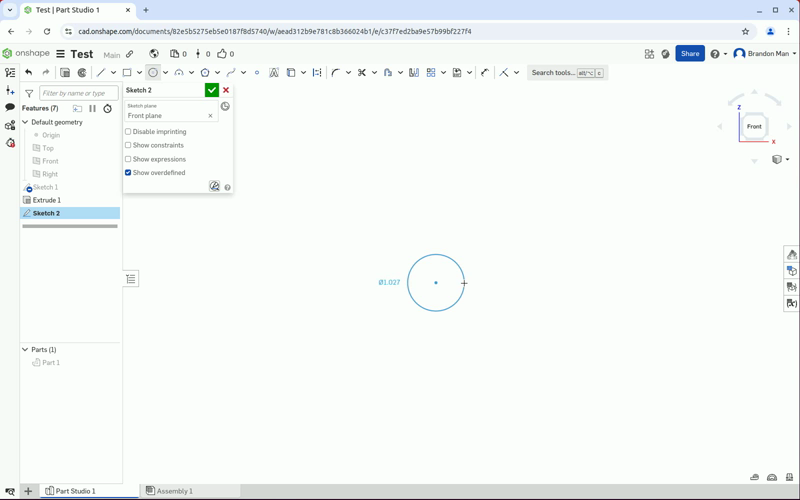
click(464, 282)
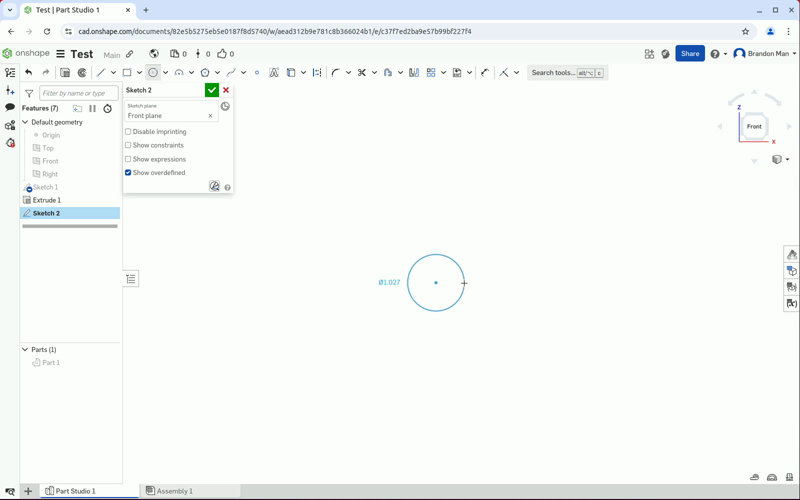
scroll(-6)
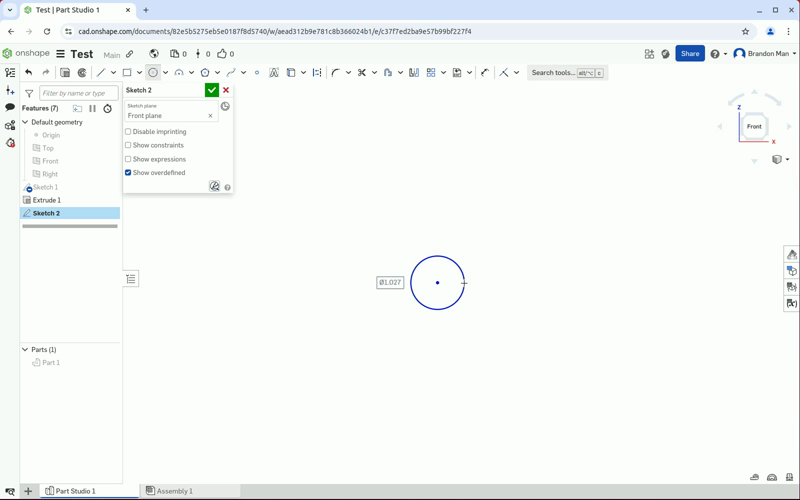
scroll(-6)
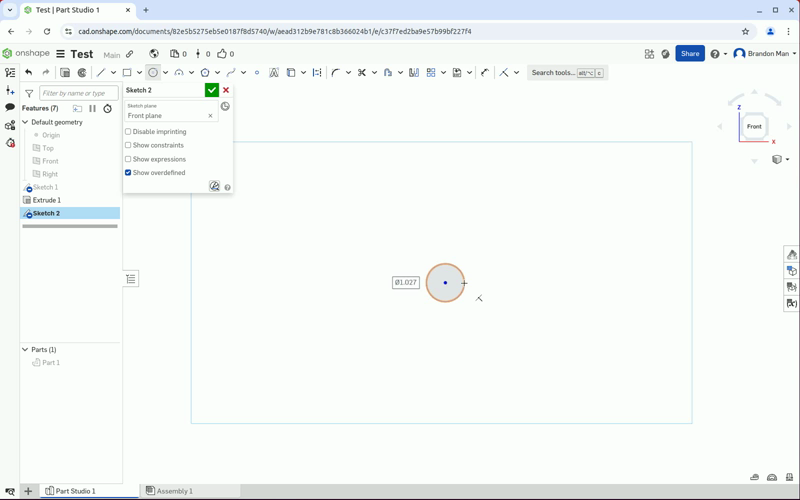
scroll(-6)
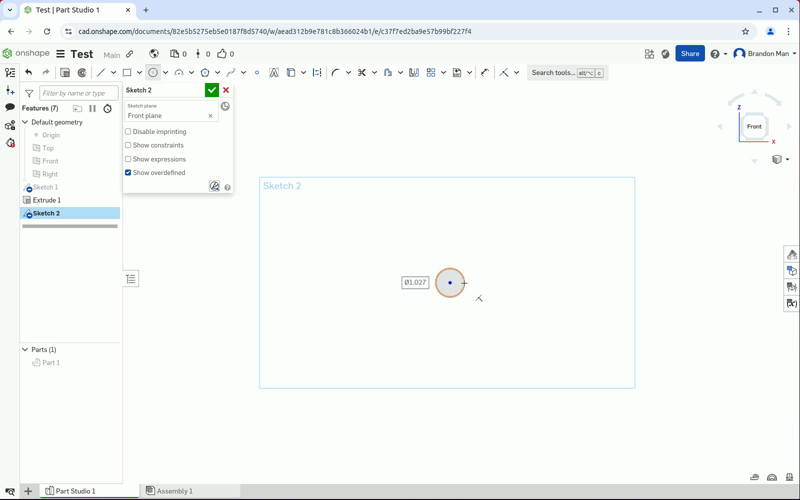
scroll(-6)
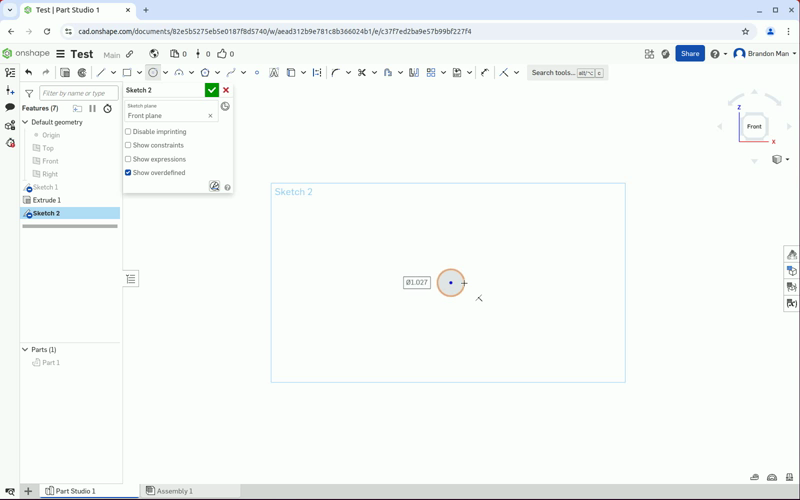
scroll(-6)
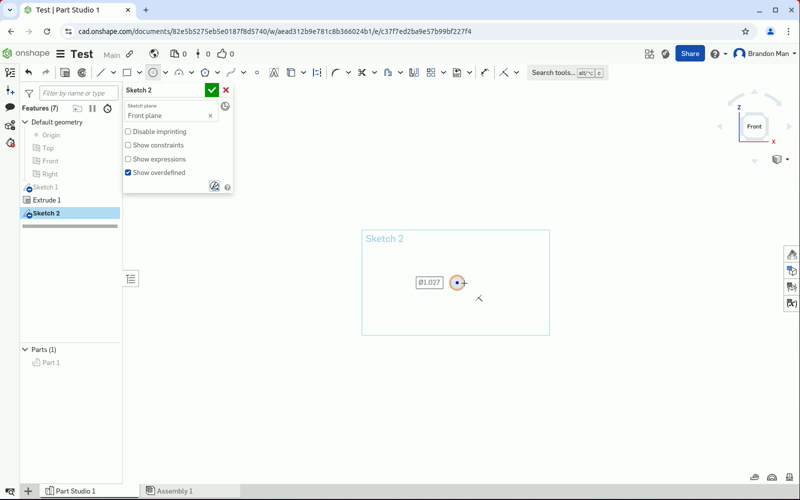
scroll(-6)
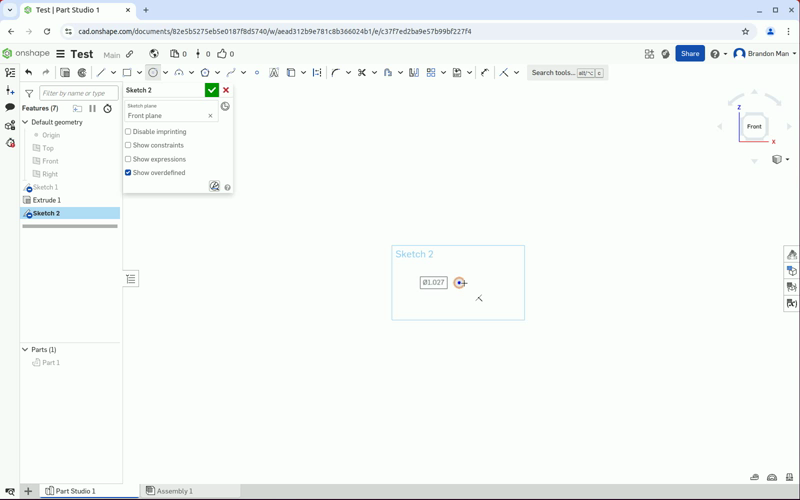
scroll(-6)
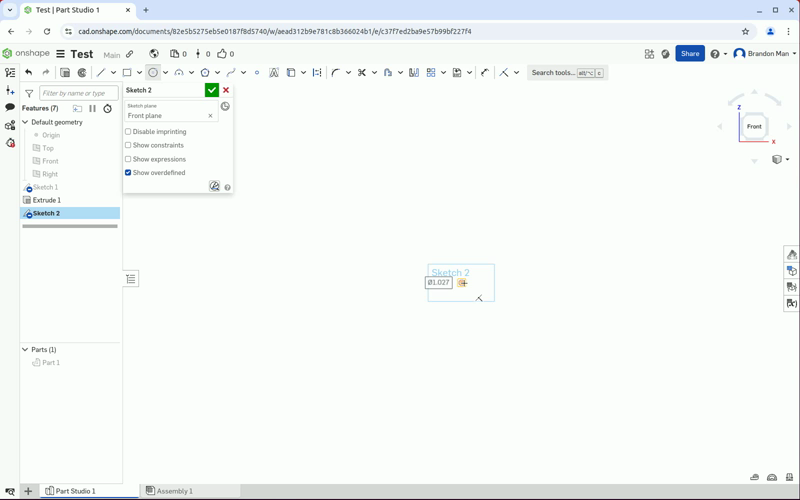
key(esc)
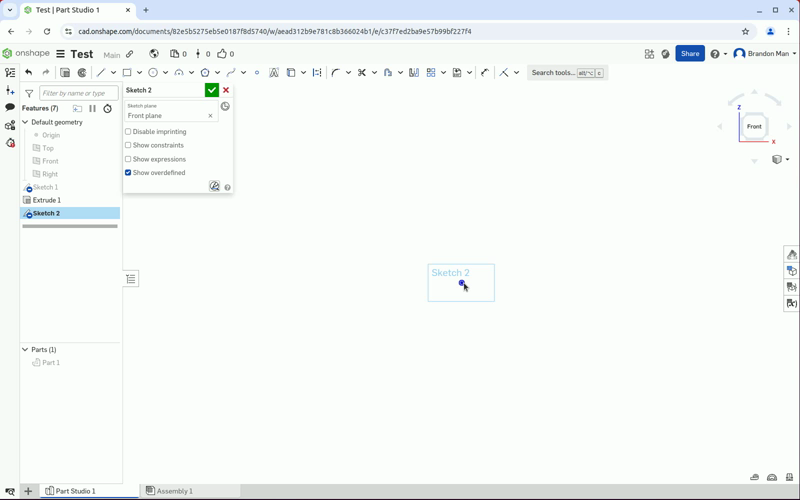
mouse_move(460, 282)
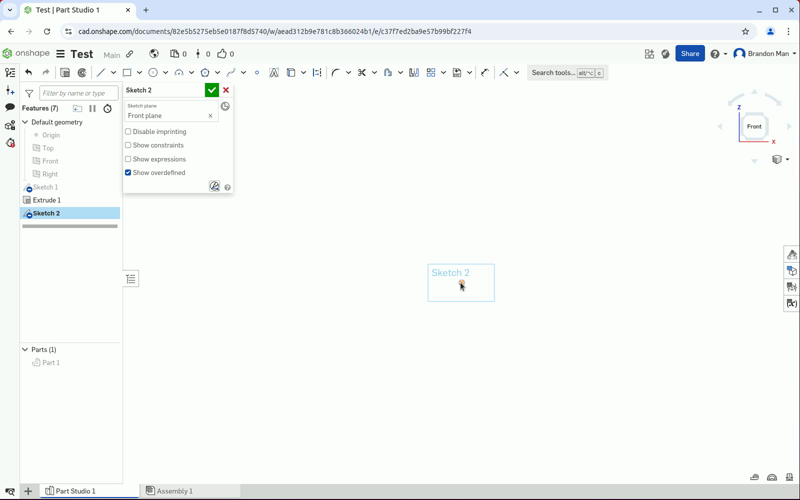
scroll(6)
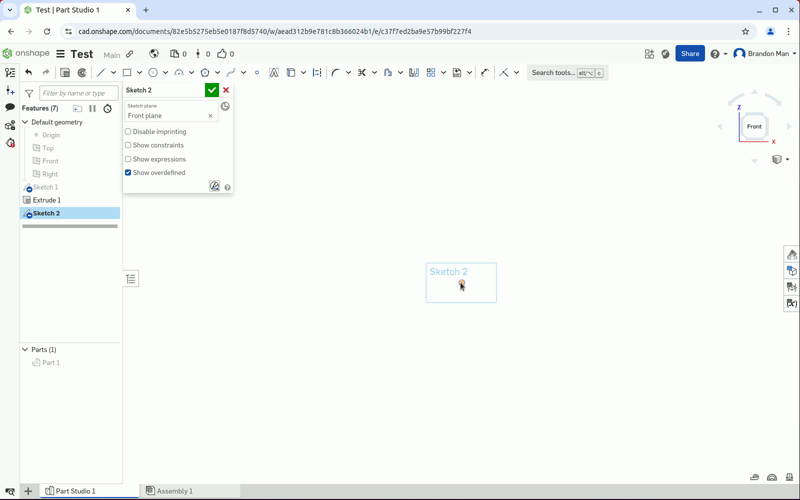
scroll(6)
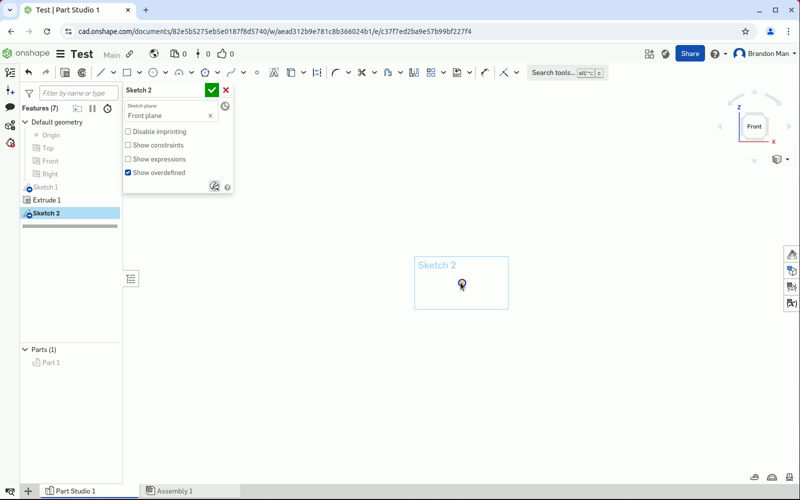
scroll(6)
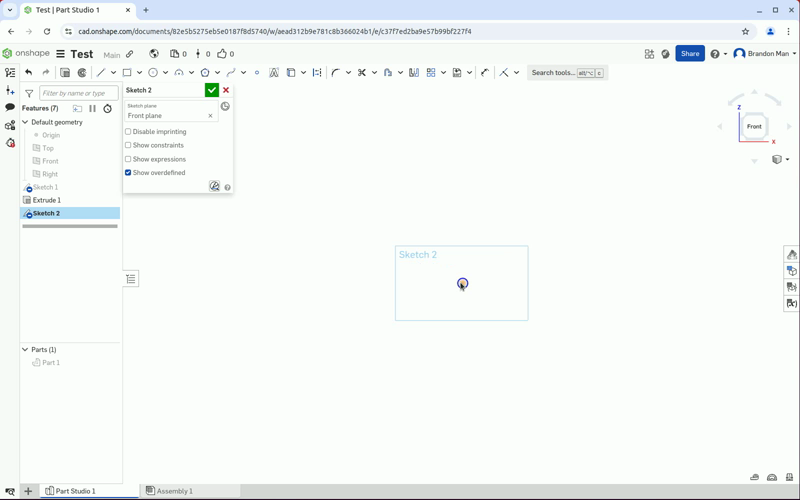
scroll(6)
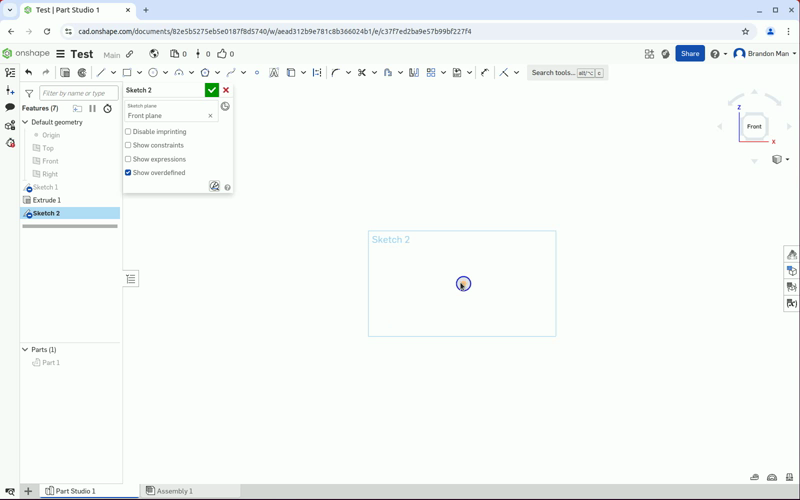
scroll(6)
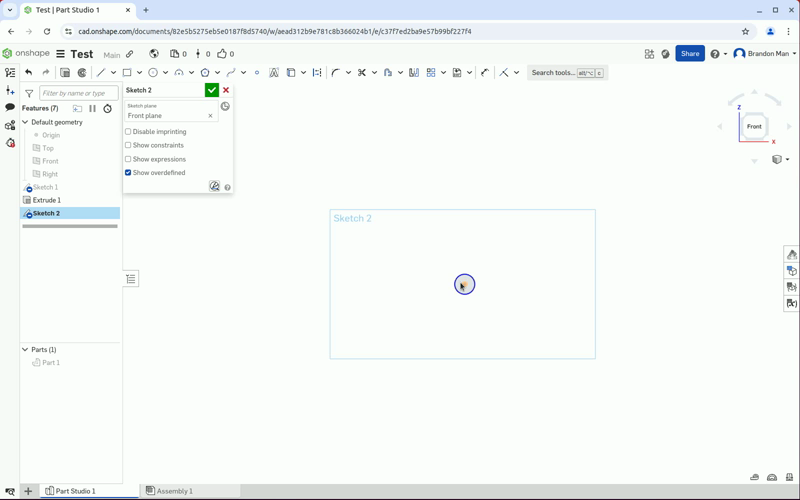
scroll(6)
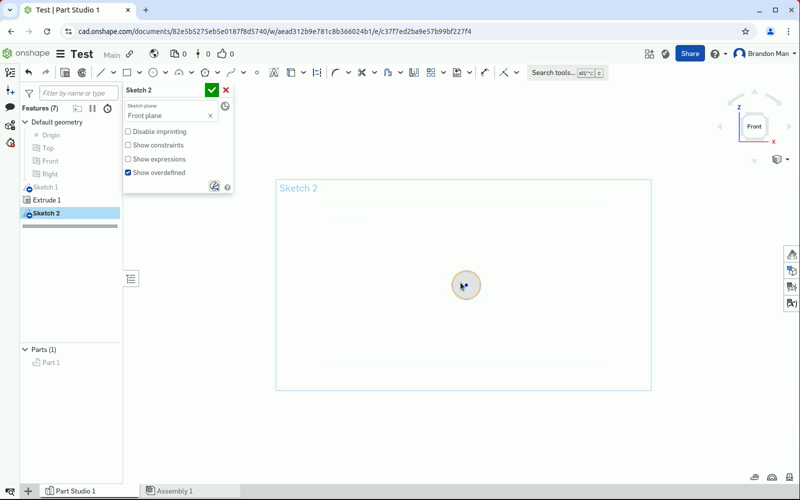
scroll(6)
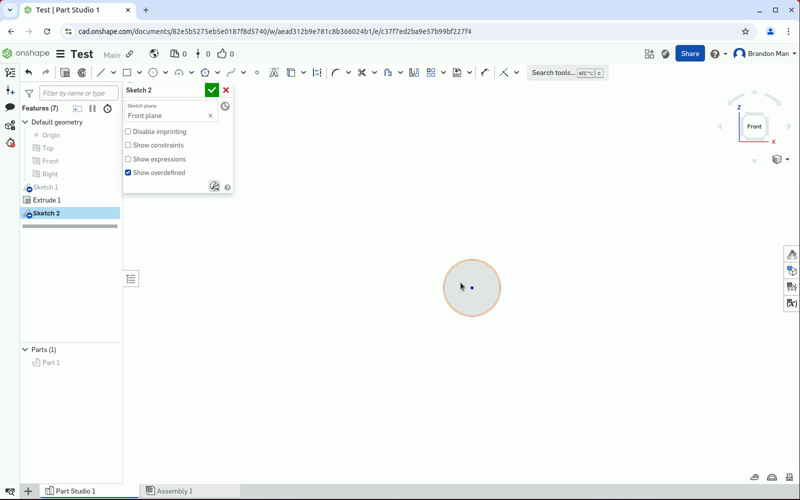
click(460, 282)
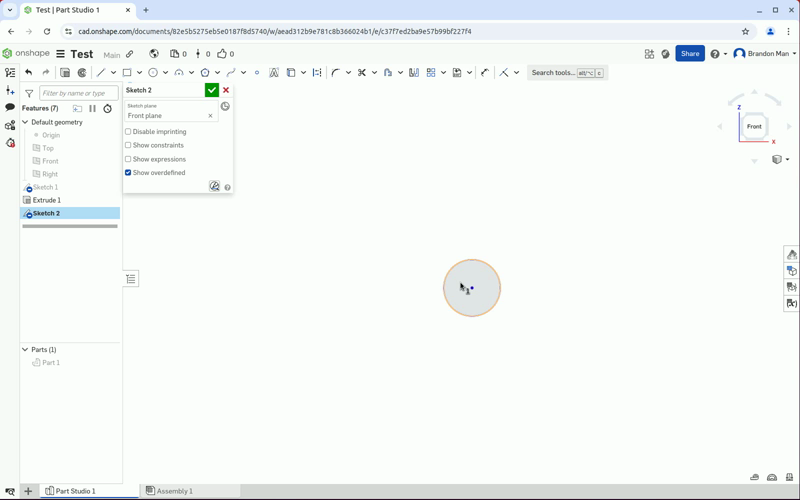
scroll(-6)
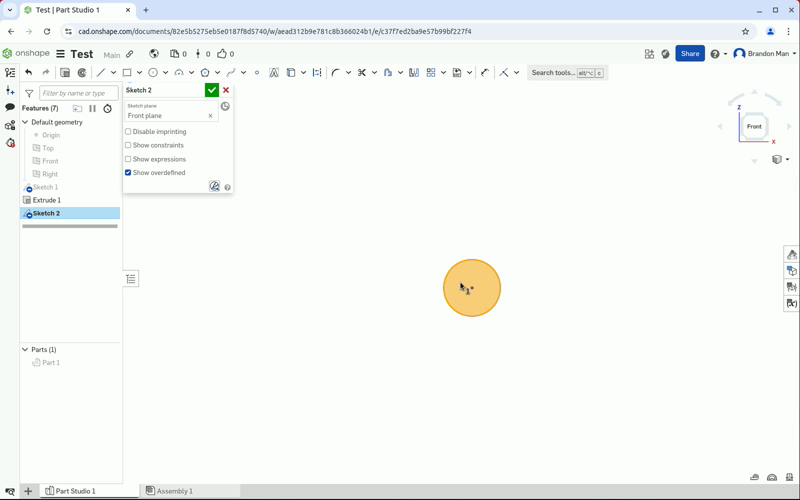
scroll(-6)
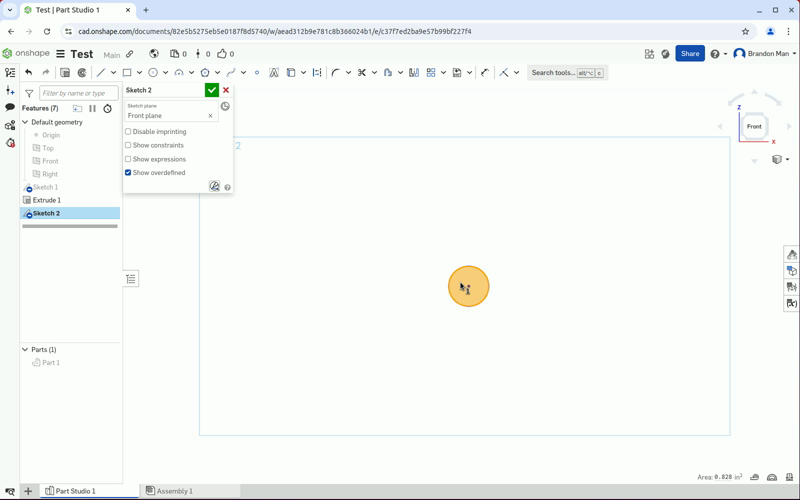
scroll(-6)
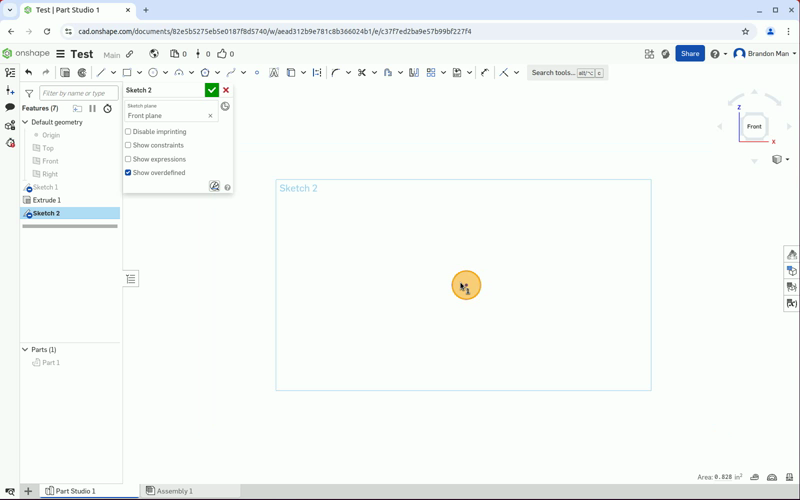
scroll(-6)
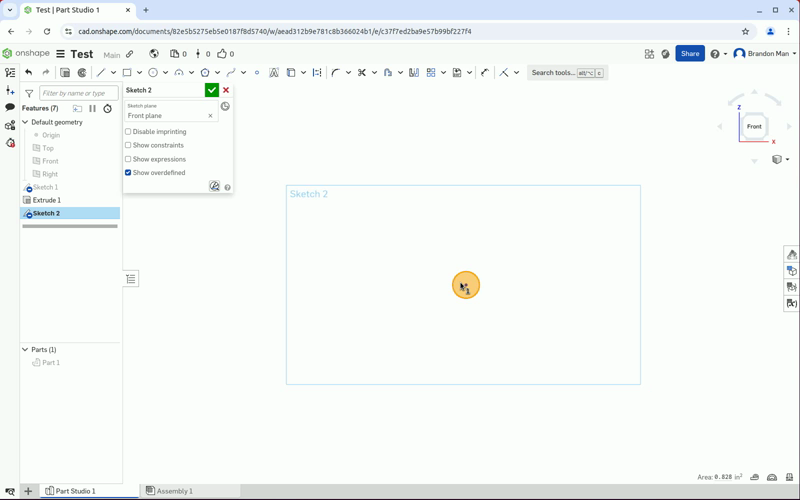
scroll(-6)
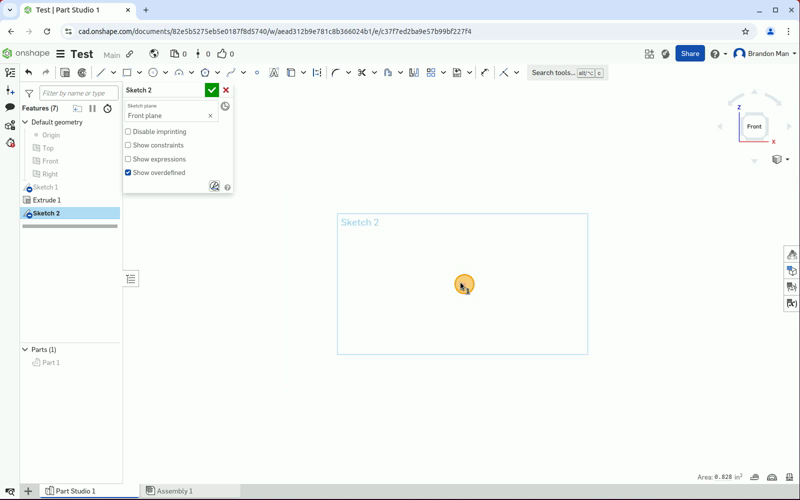
scroll(-6)
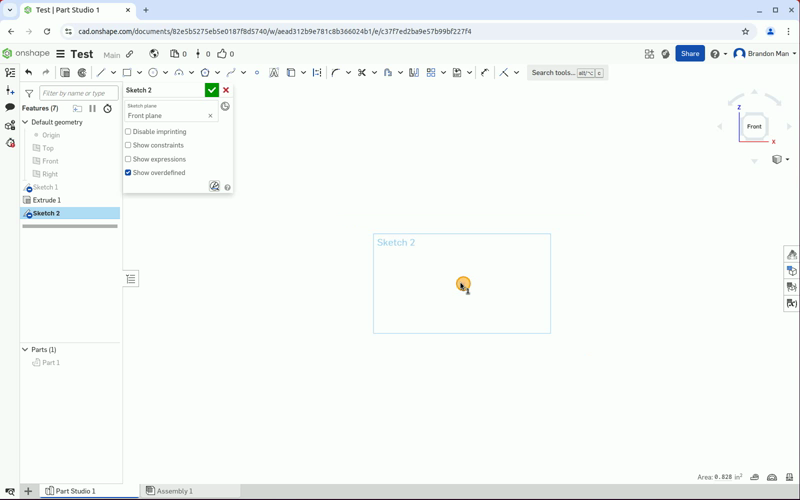
scroll(-6)
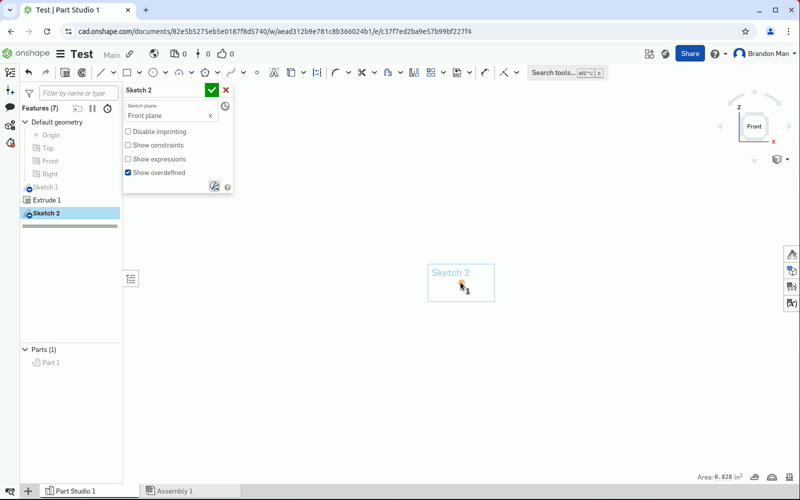
mouse_move(73, 352)
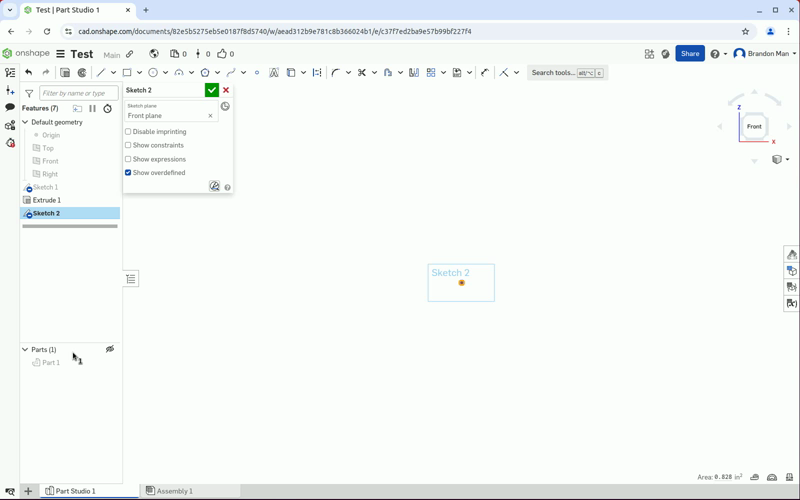
key(shift+y)
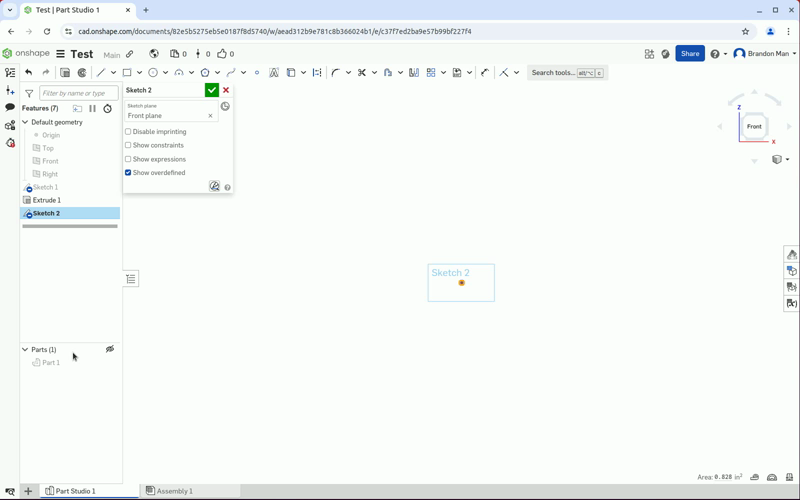
key(shift+e)
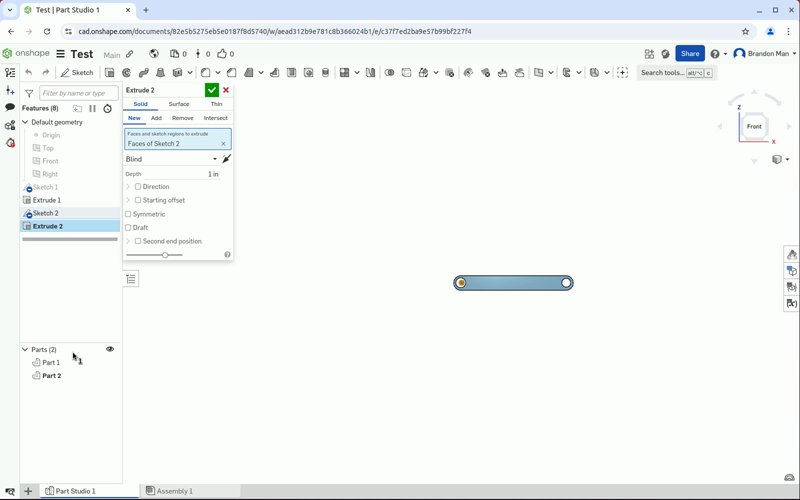
mouse_move(143, 106)
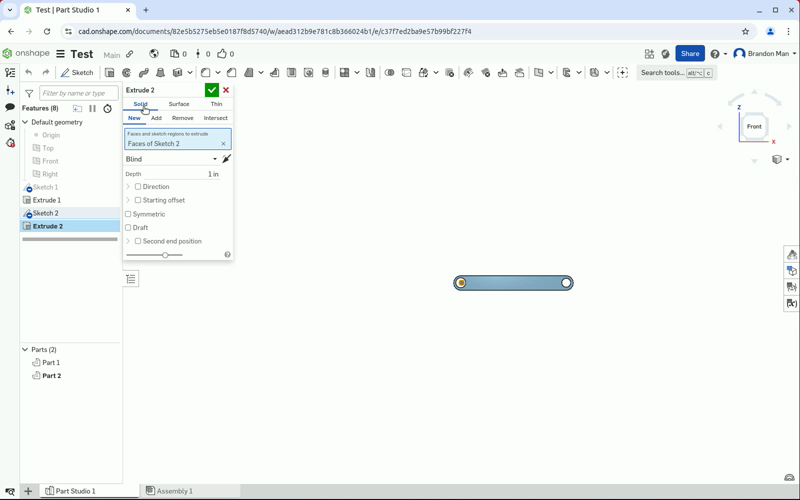
click(143, 106)
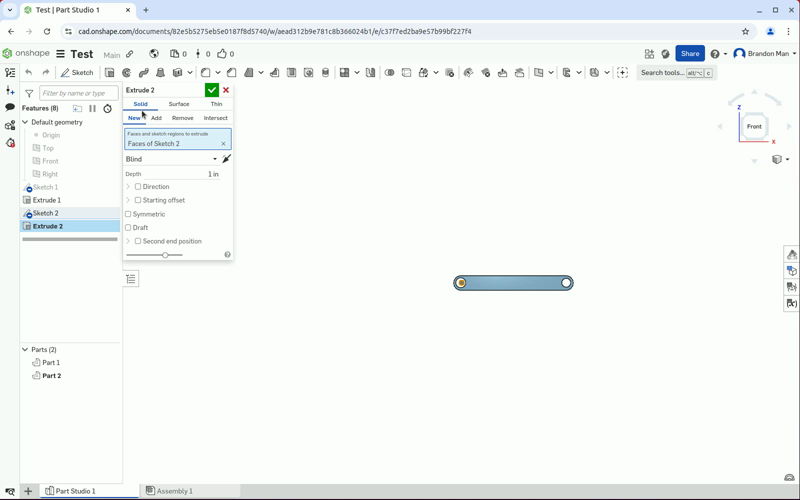
mouse_move(137, 120)
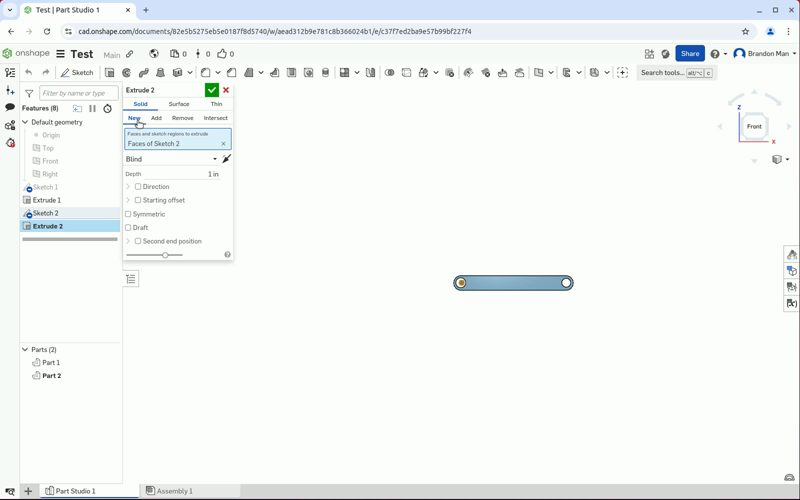
click(137, 120)
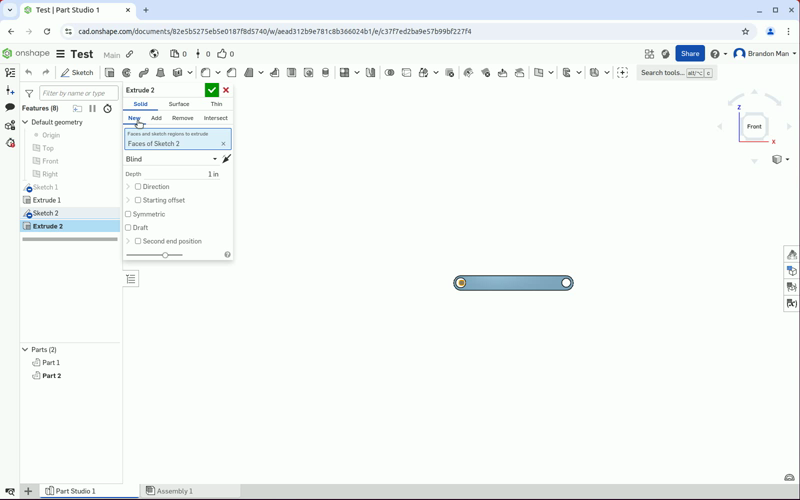
key(tab, 4)
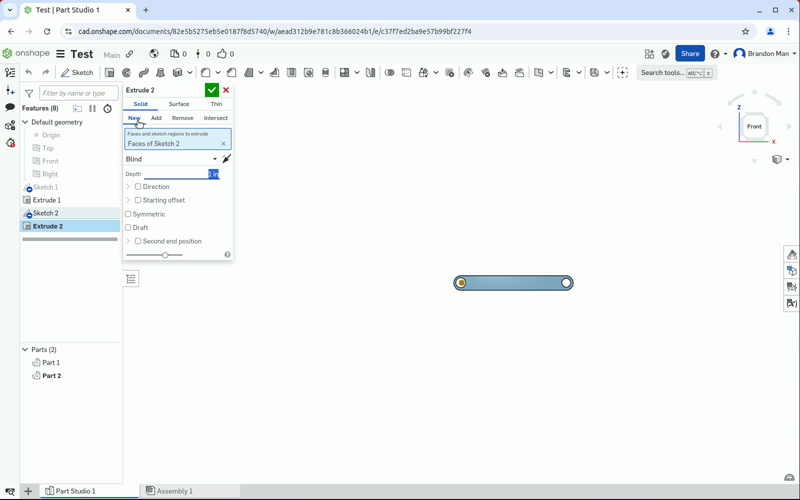
text(1.685)
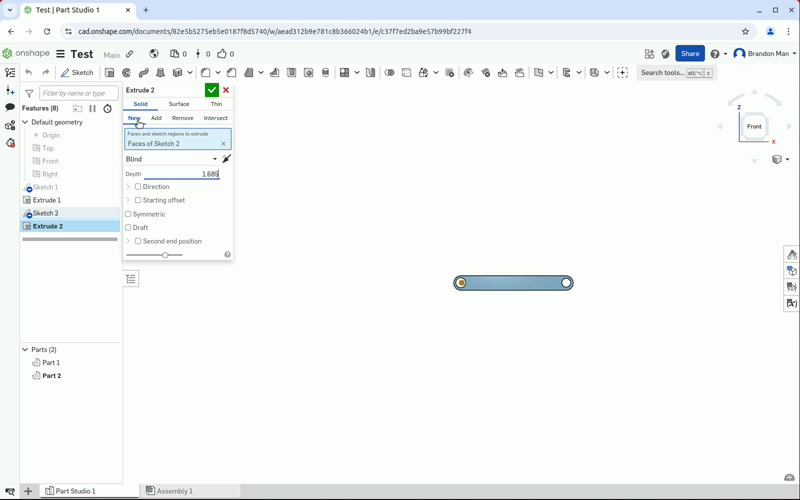
key(enter)
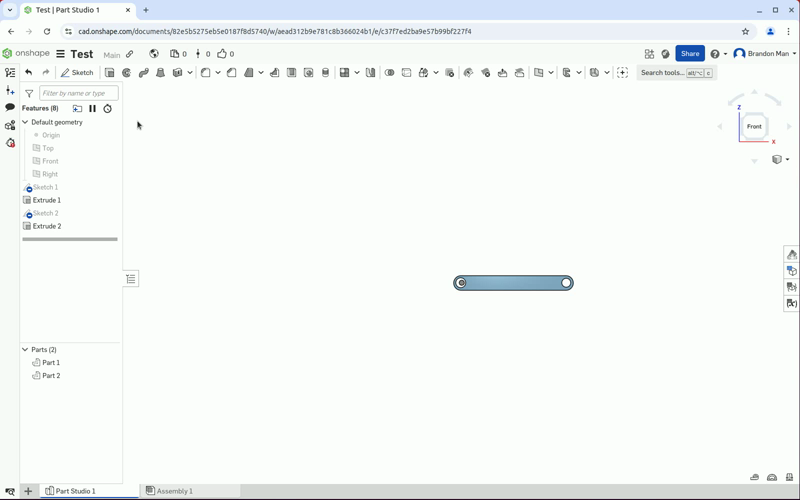
key(shift+h)
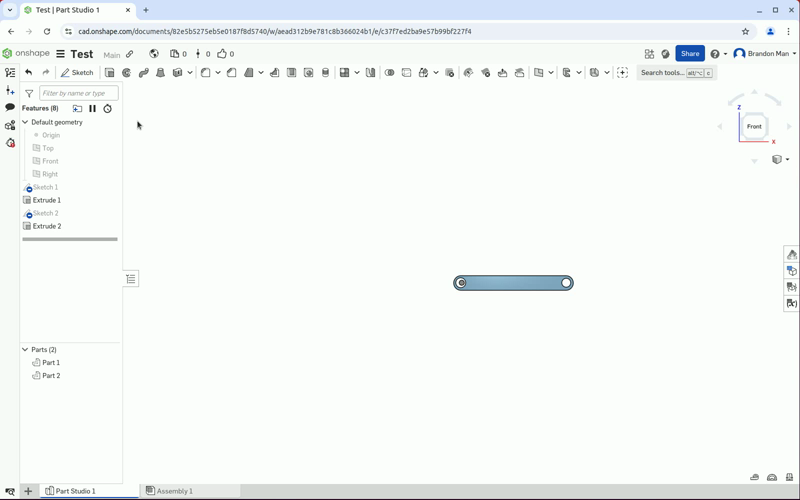
key(shift+h)
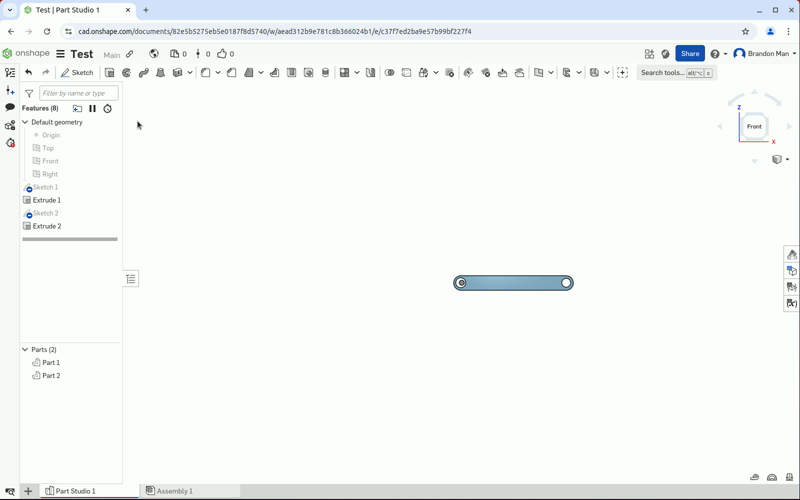
mouse_move(73, 189)
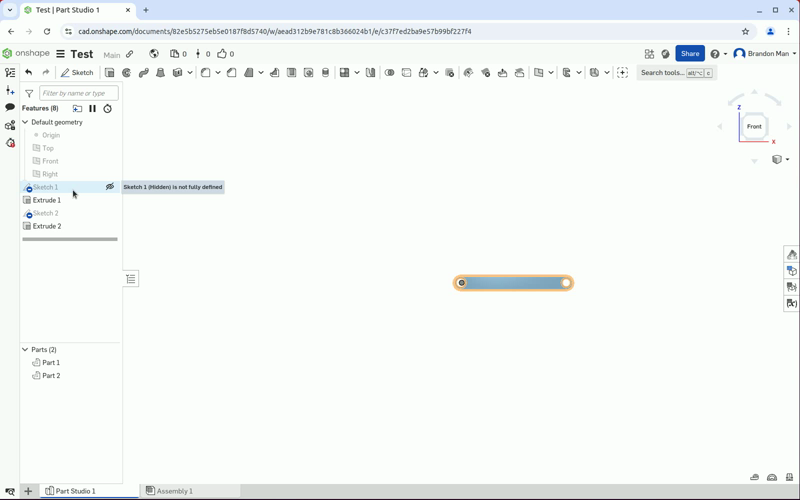
click(73, 189)
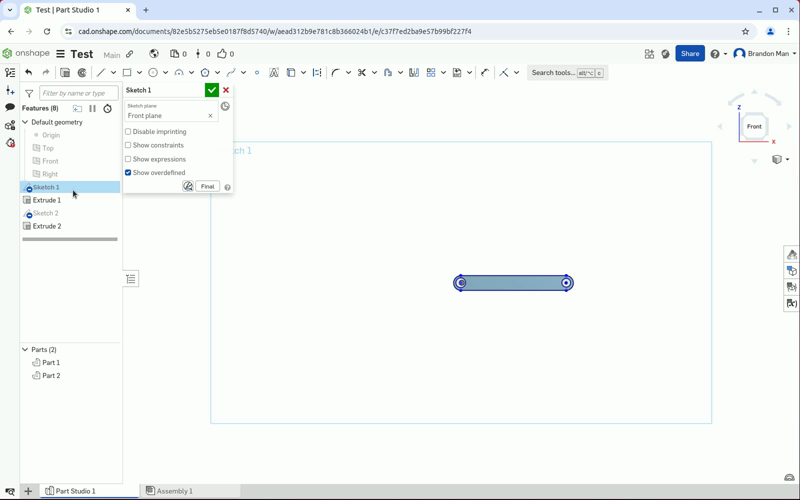
mouse_move(229, 92)
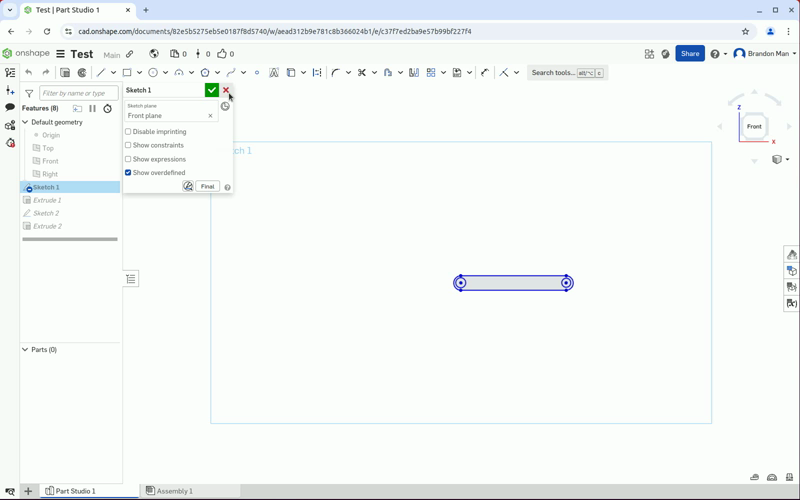
click(229, 92)
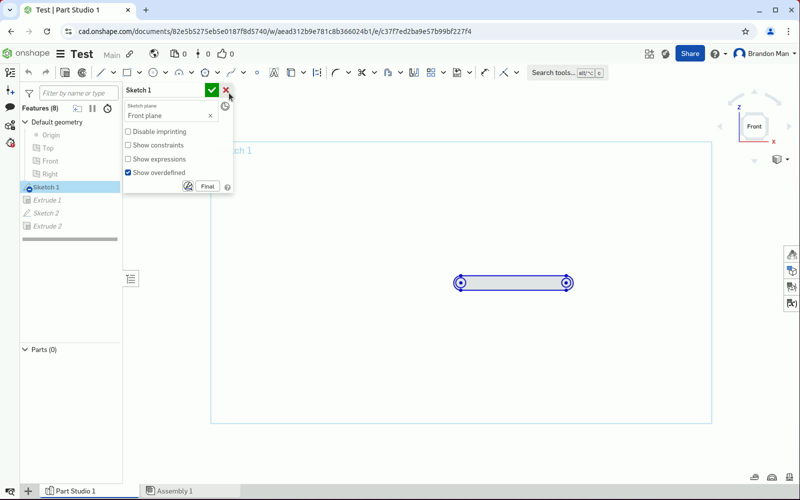
key(shift+s)
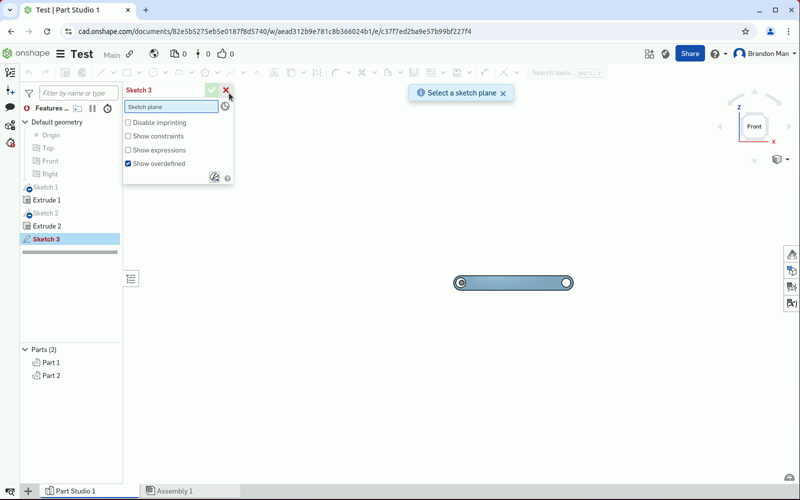
mouse_move(73, 163)
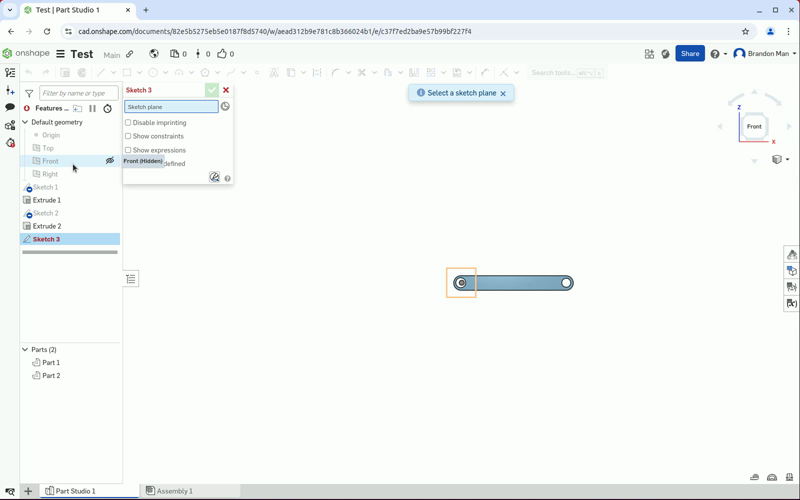
click(73, 163)
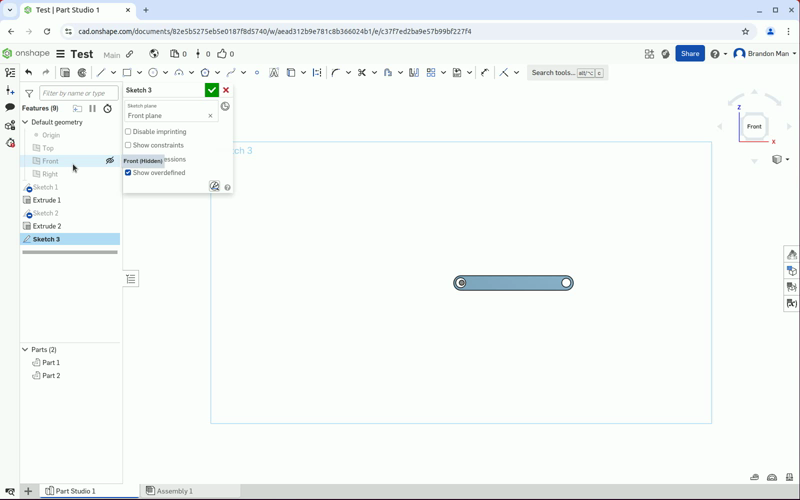
mouse_move(73, 352)
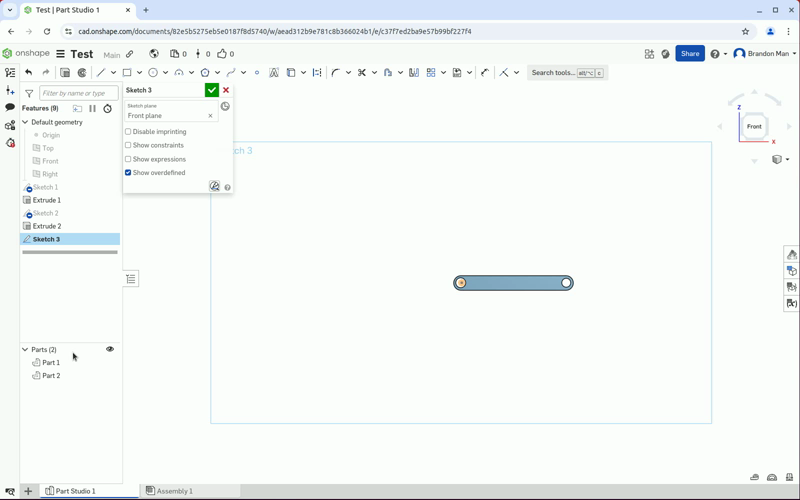
key(y)
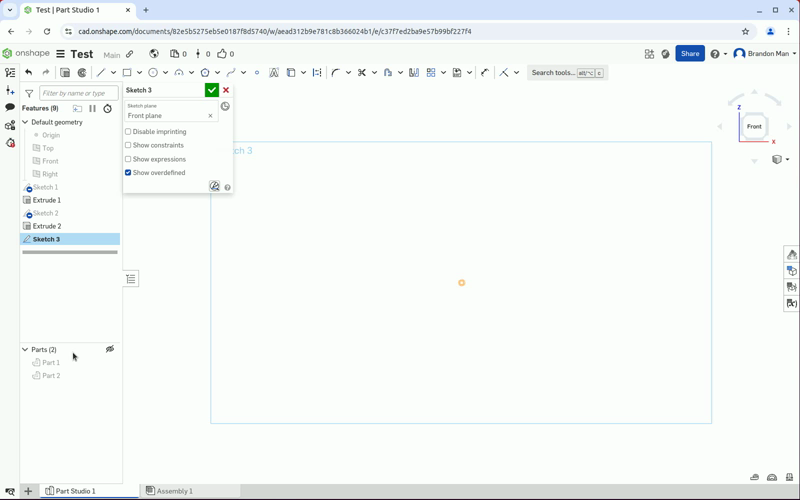
key(c)
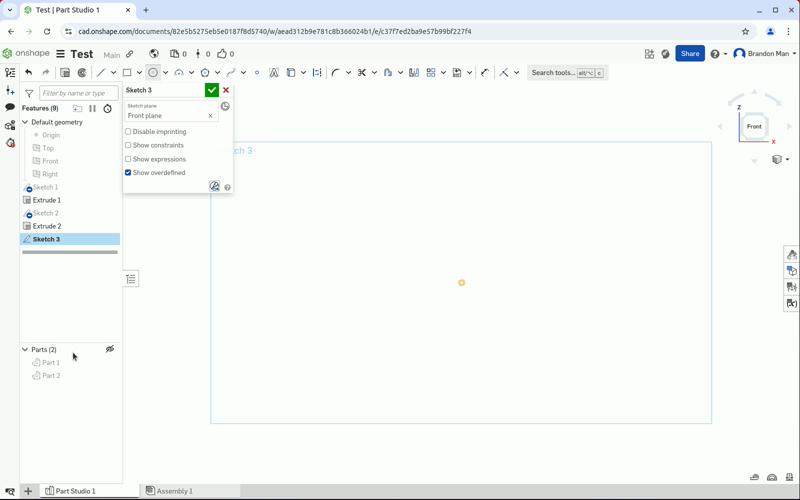
key_down(shift)
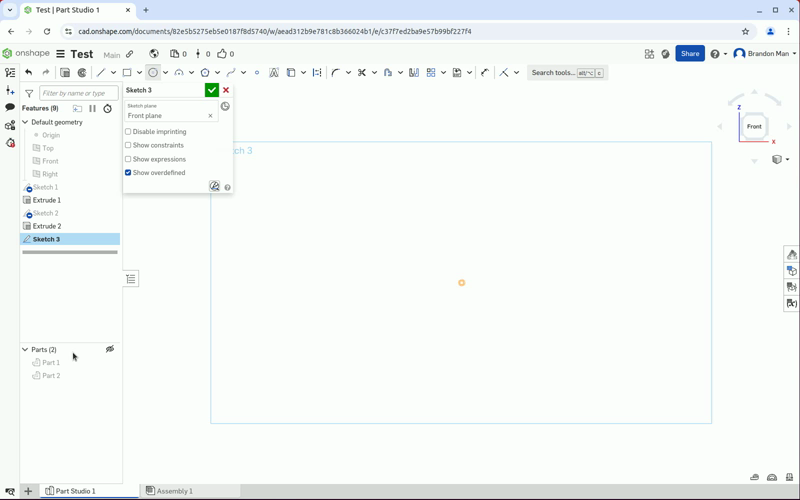
mouse_move(567, 282)
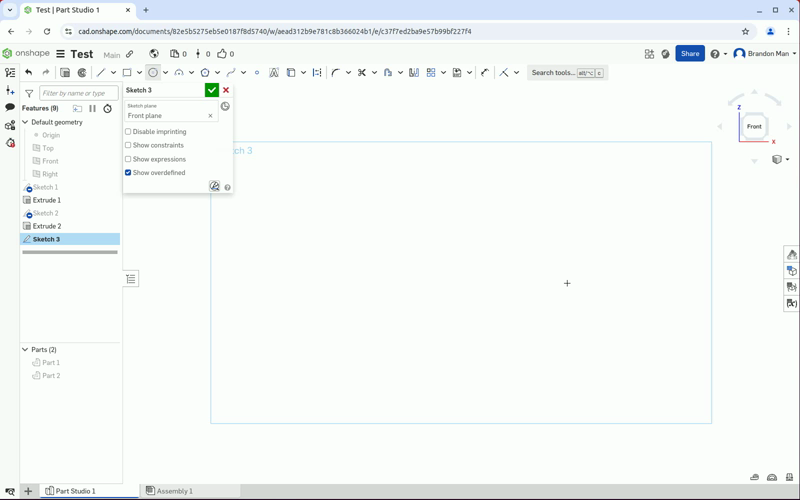
click(567, 282)
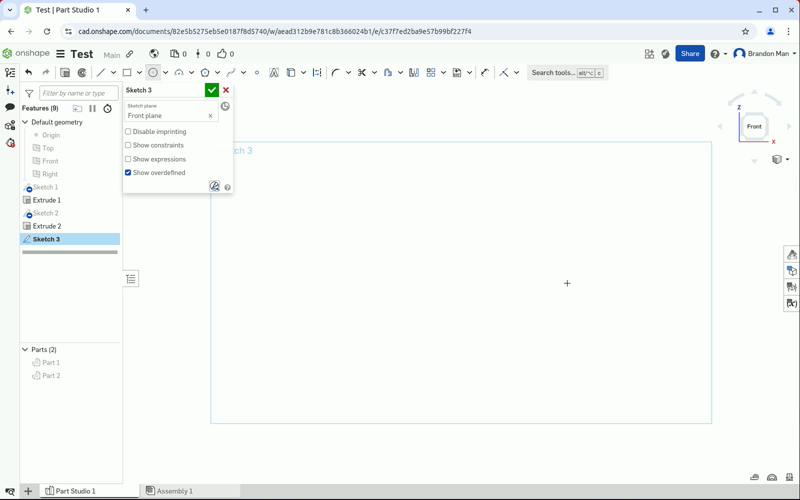
key_up(shift)
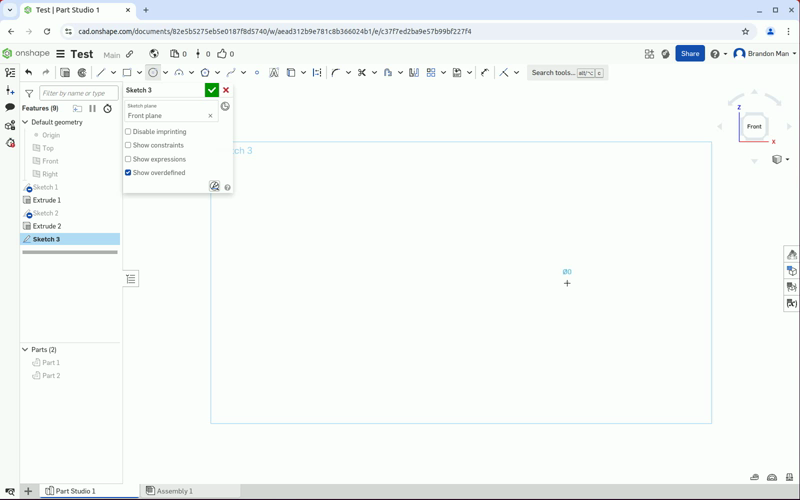
mouse_move(569, 282)
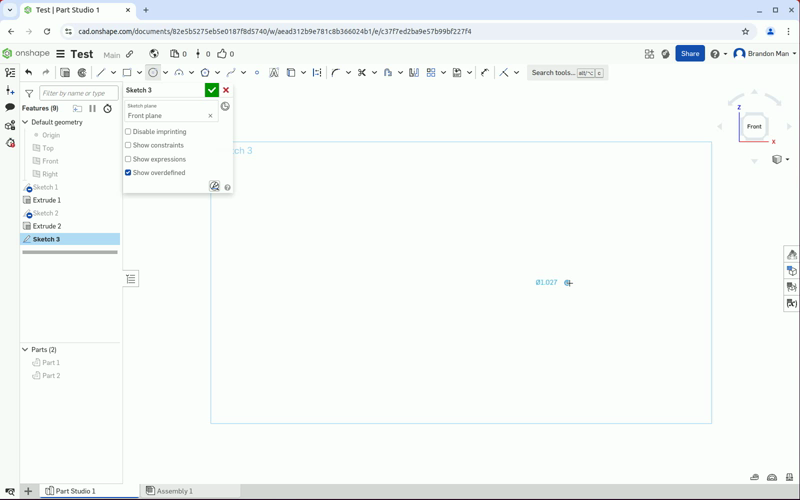
scroll(6)
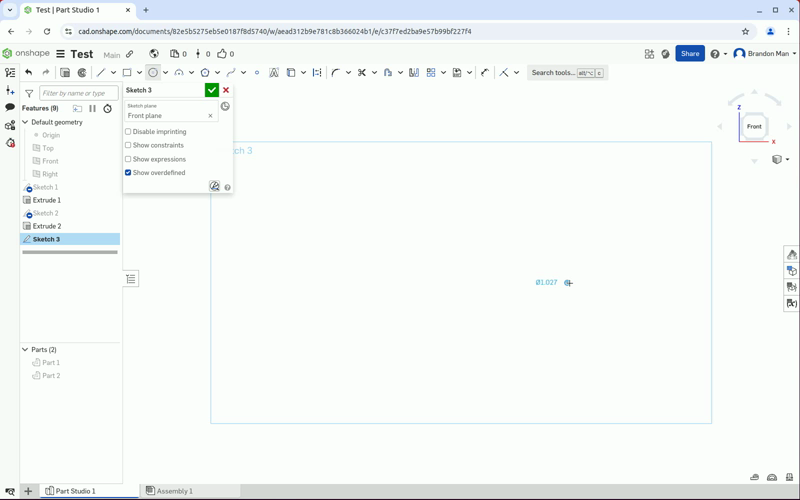
scroll(6)
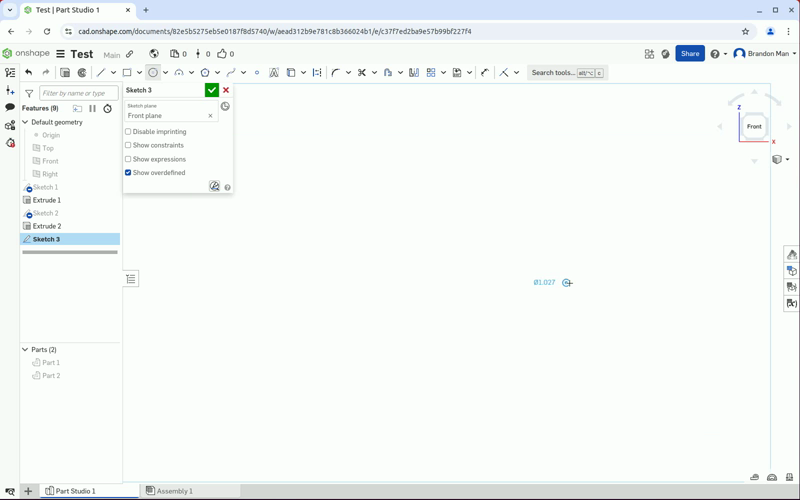
scroll(6)
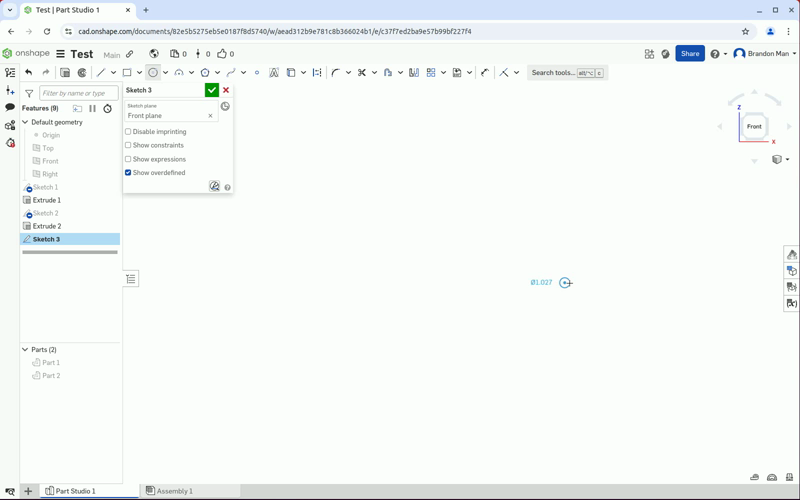
scroll(6)
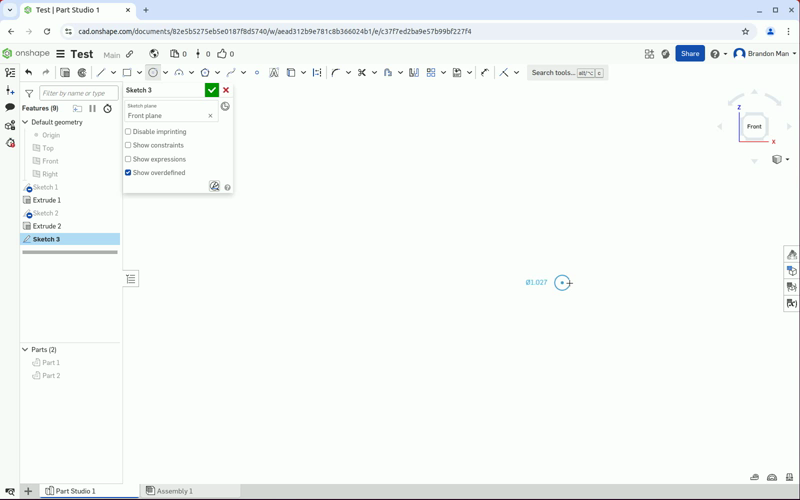
scroll(6)
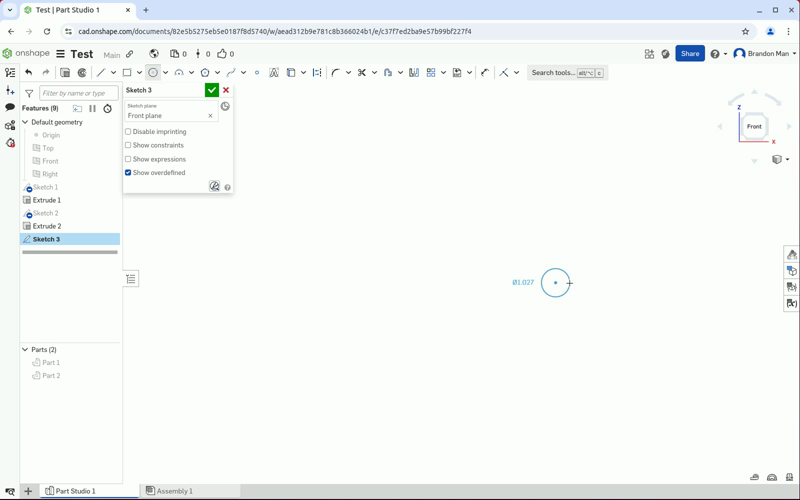
scroll(6)
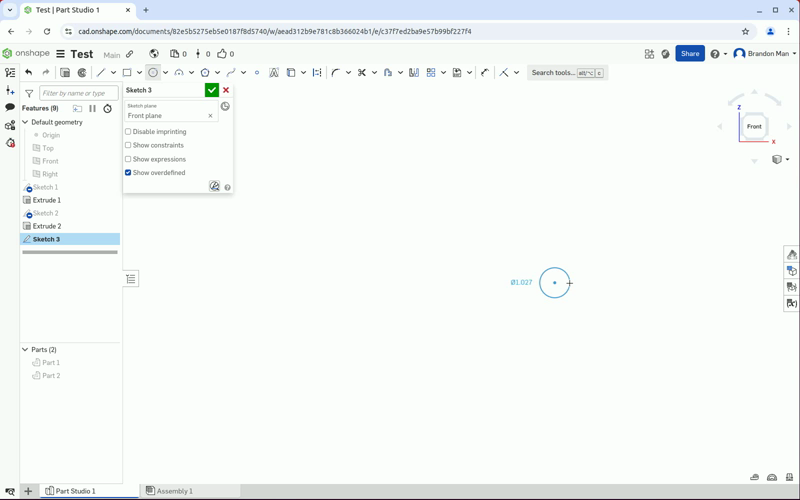
scroll(6)
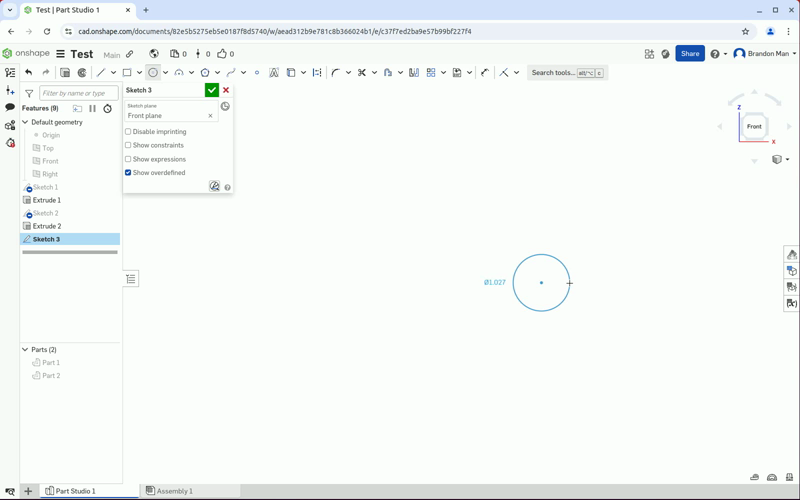
click(569, 282)
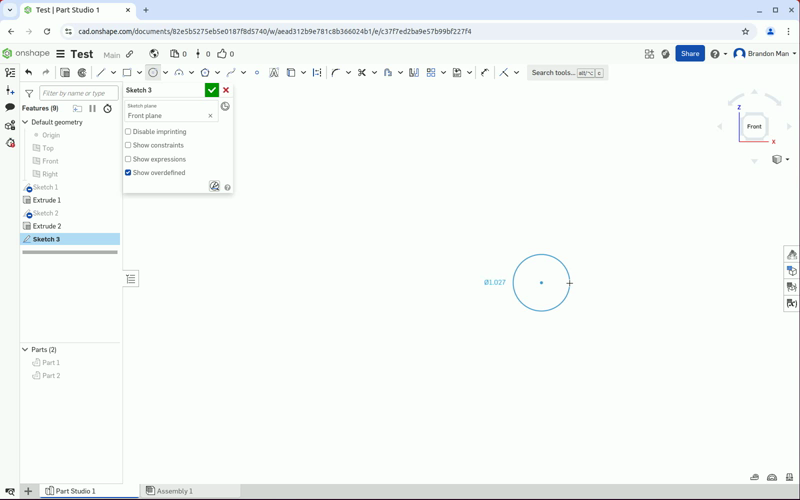
scroll(-6)
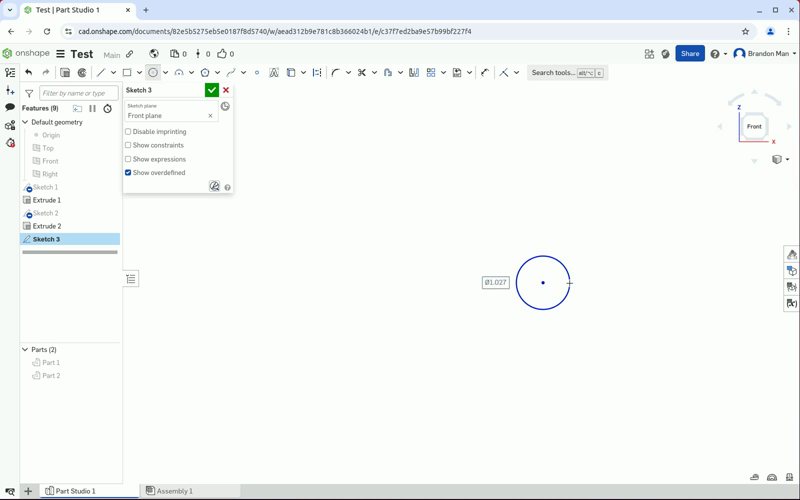
scroll(-6)
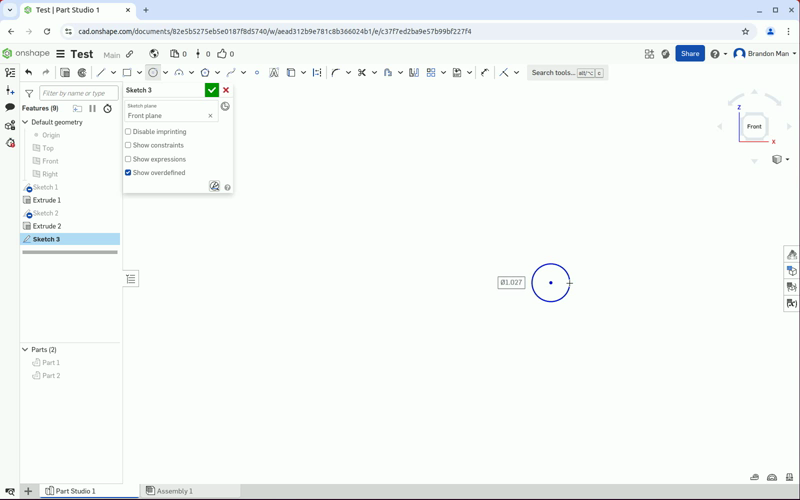
scroll(-6)
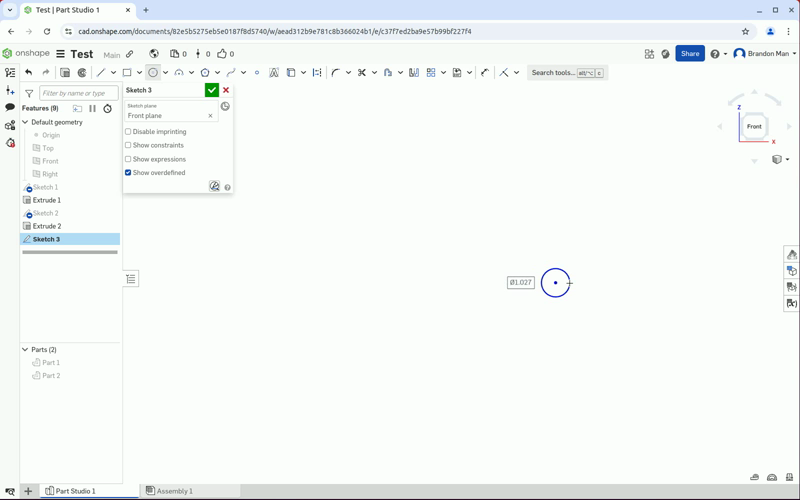
scroll(-6)
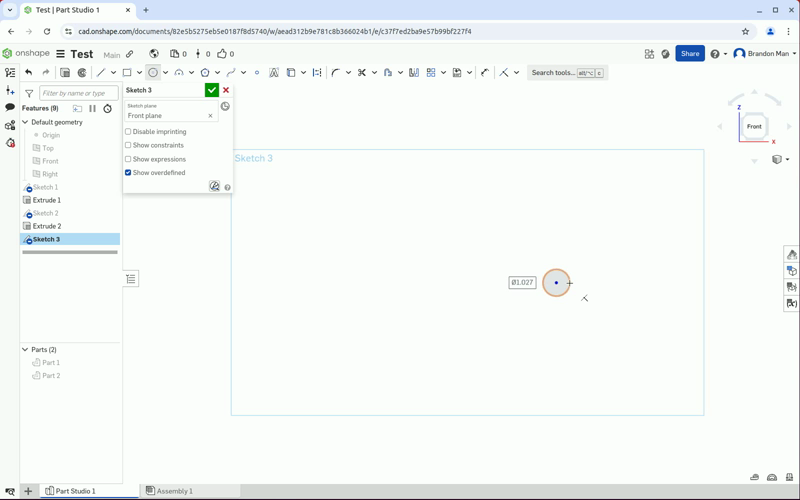
scroll(-6)
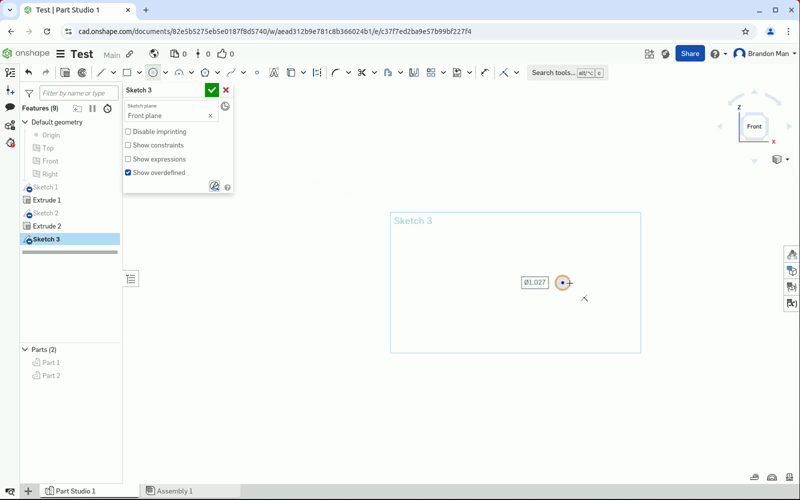
scroll(-6)
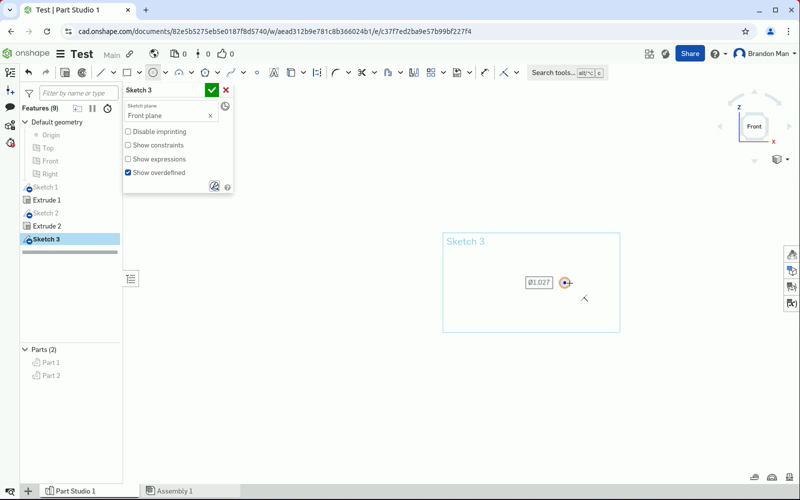
scroll(-6)
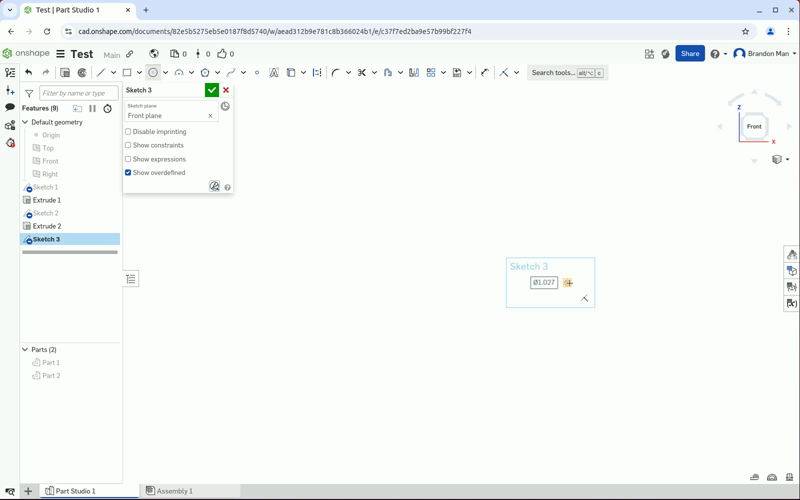
key(esc)
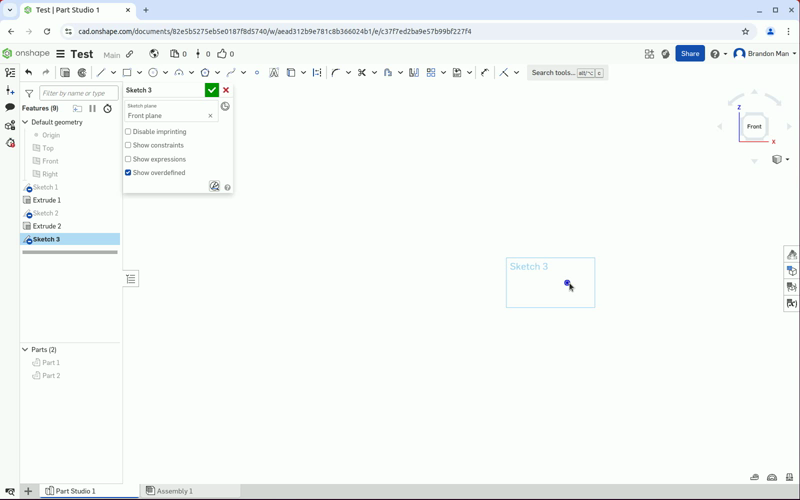
mouse_move(565, 283)
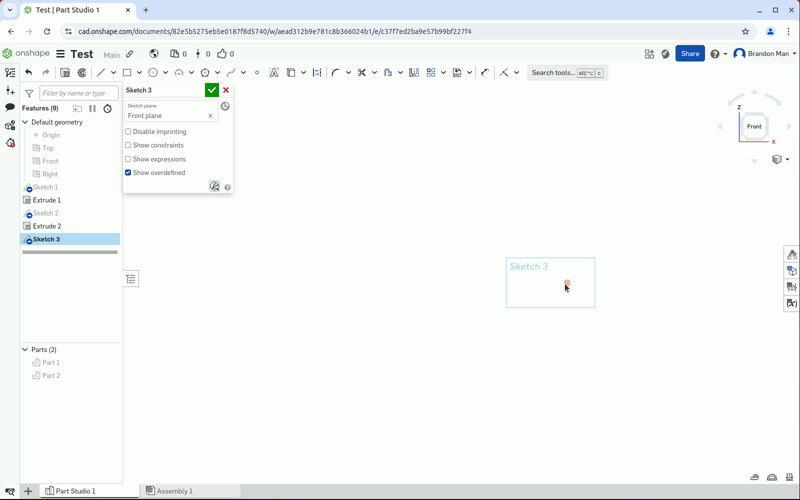
scroll(6)
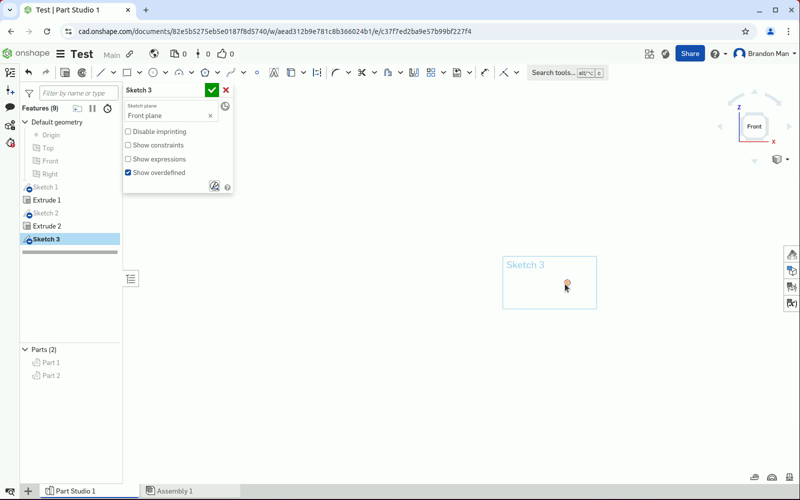
scroll(6)
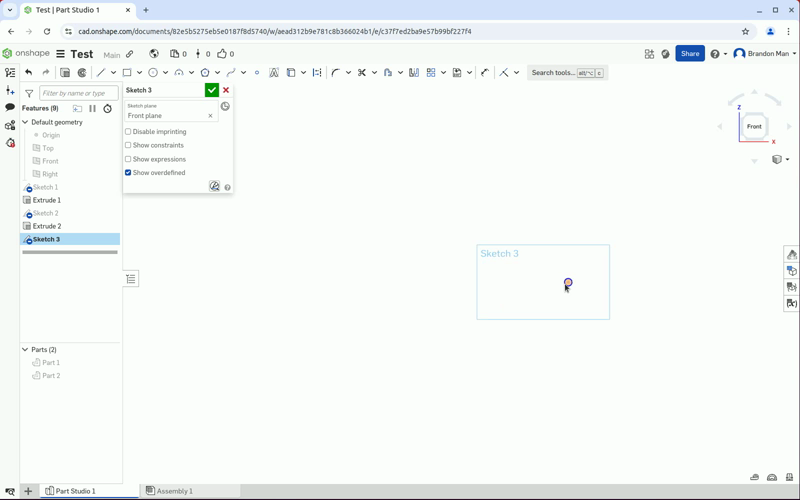
scroll(6)
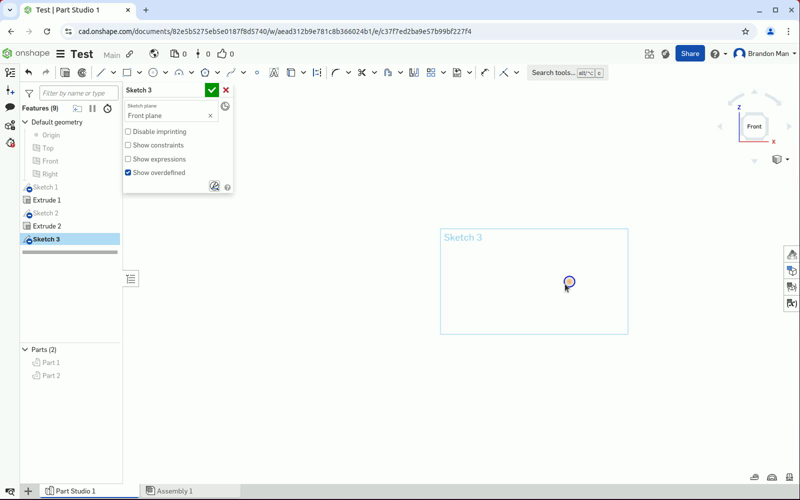
scroll(6)
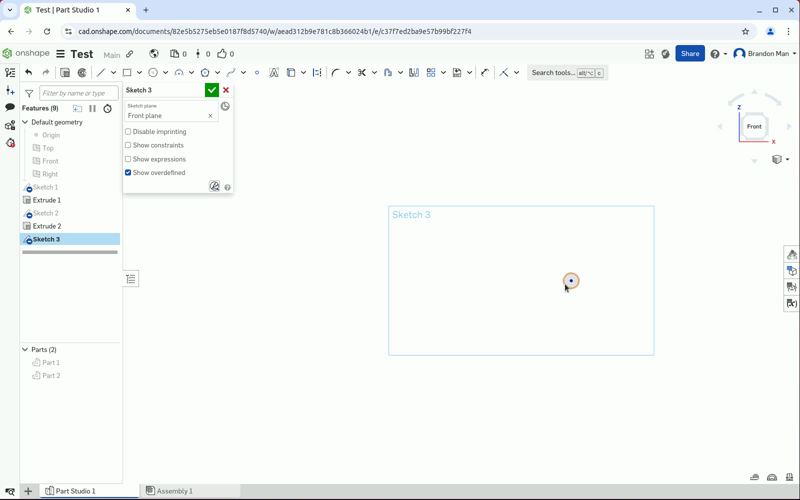
scroll(6)
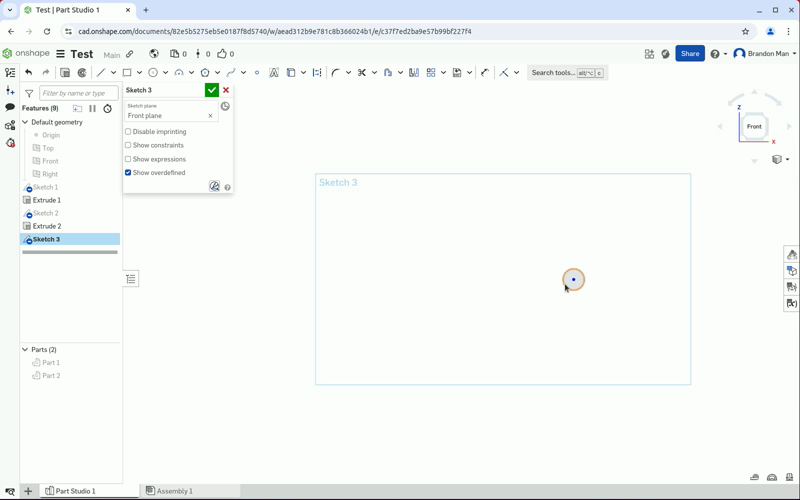
scroll(6)
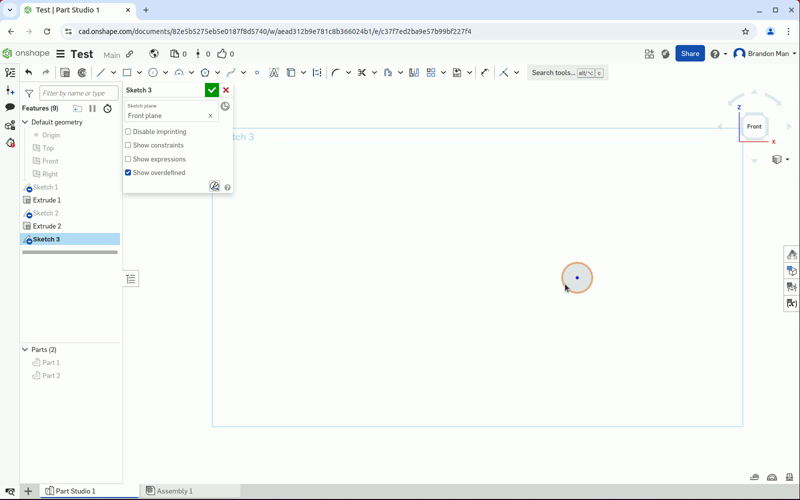
scroll(6)
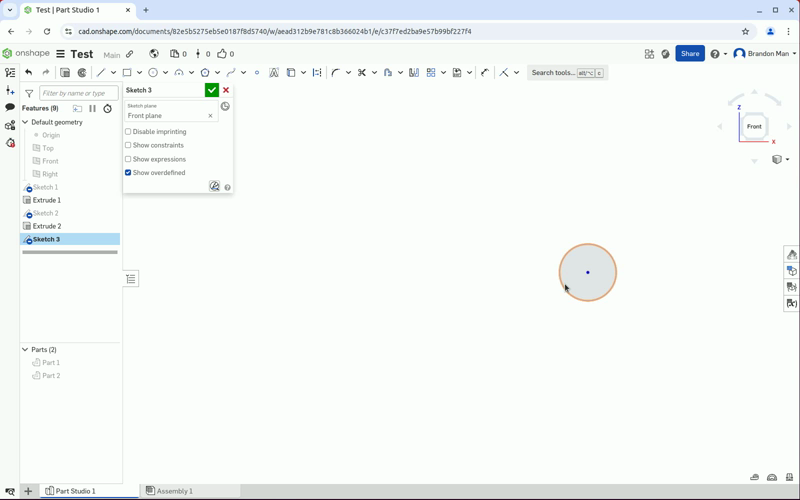
click(565, 283)
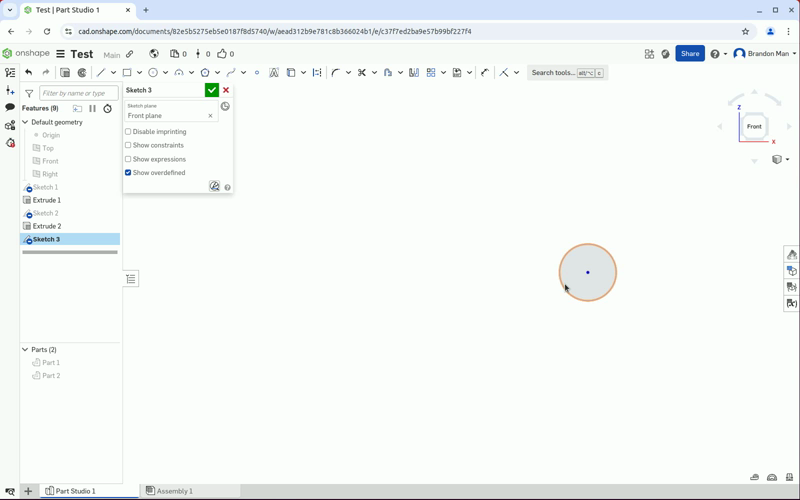
scroll(-6)
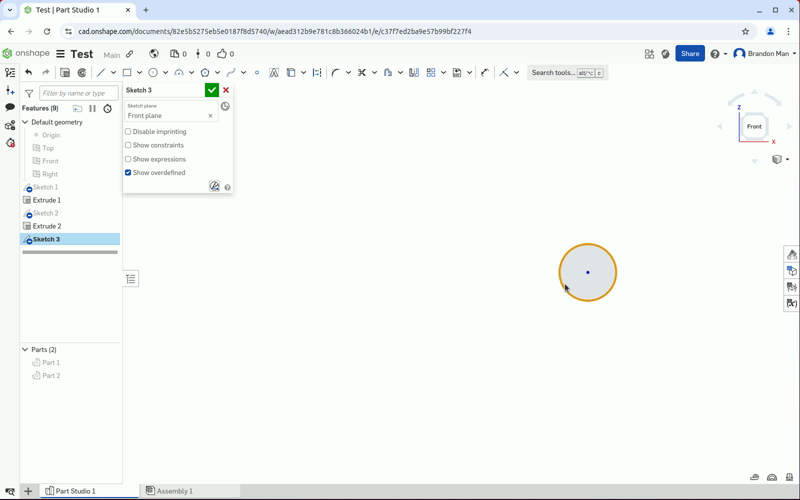
scroll(-6)
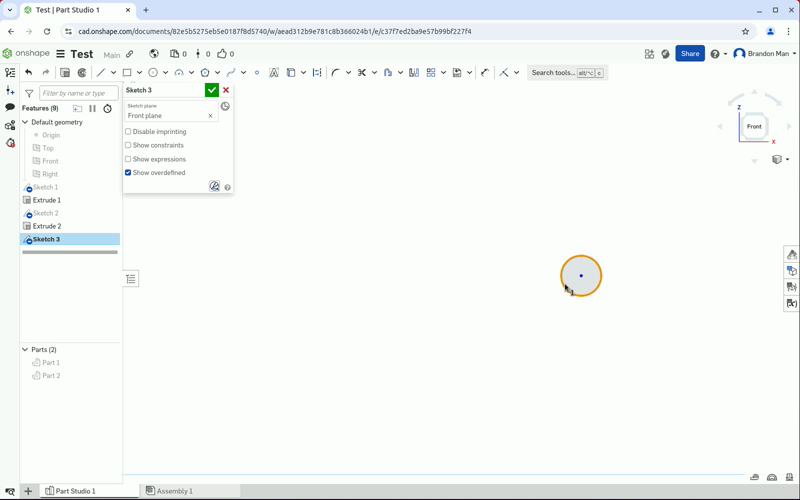
scroll(-6)
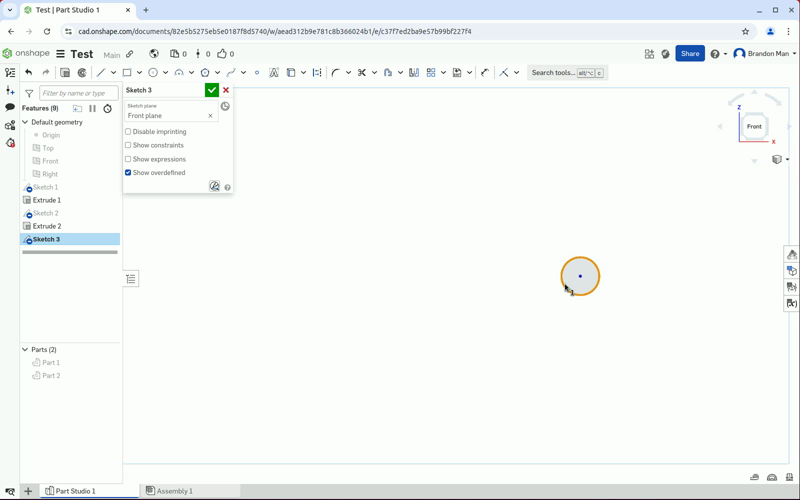
scroll(-6)
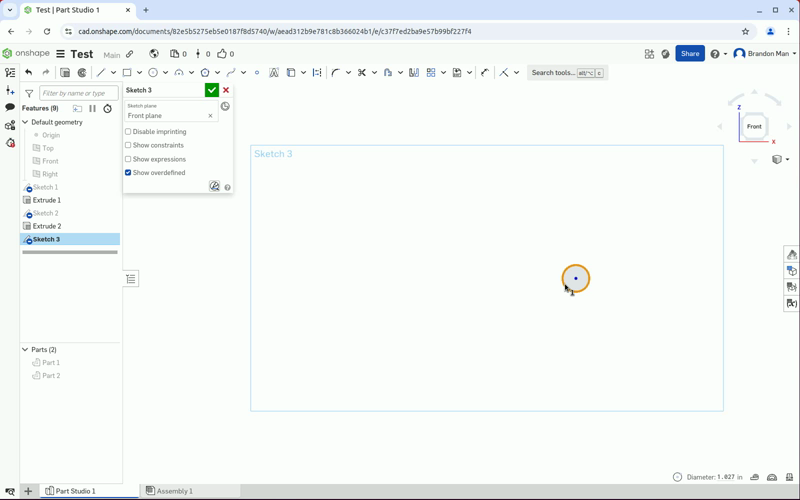
scroll(-6)
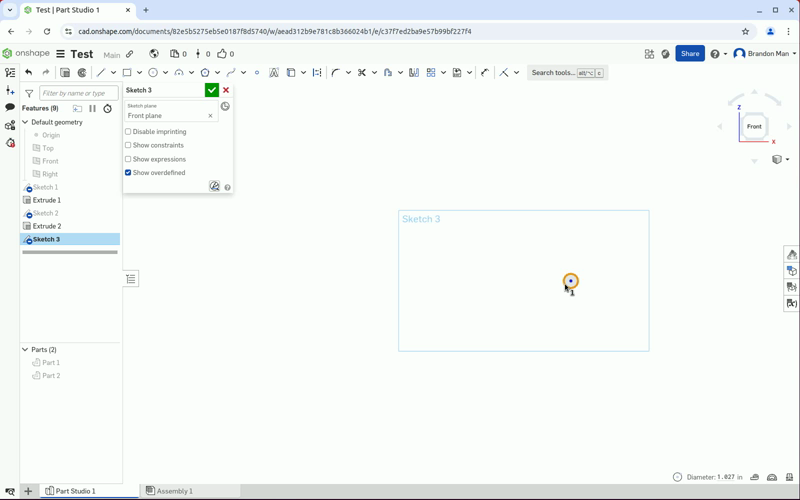
scroll(-6)
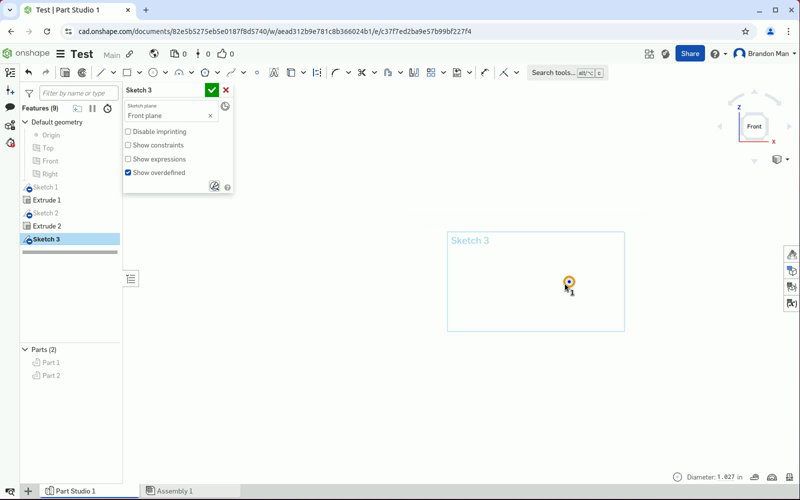
scroll(-6)
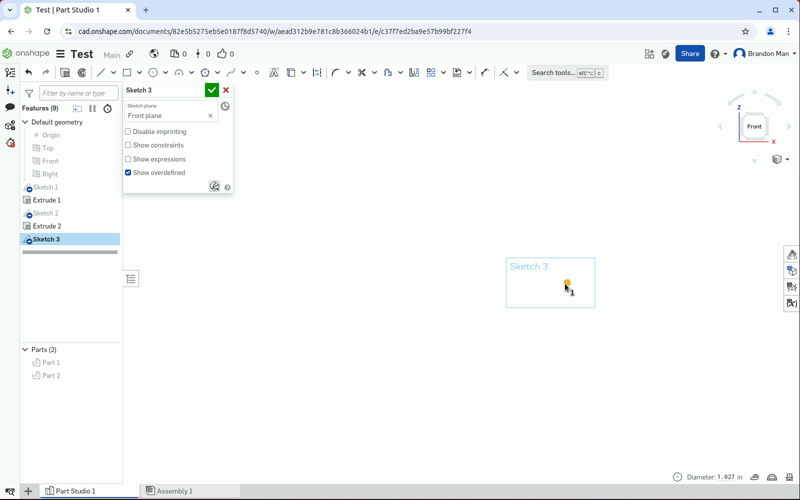
mouse_move(73, 352)
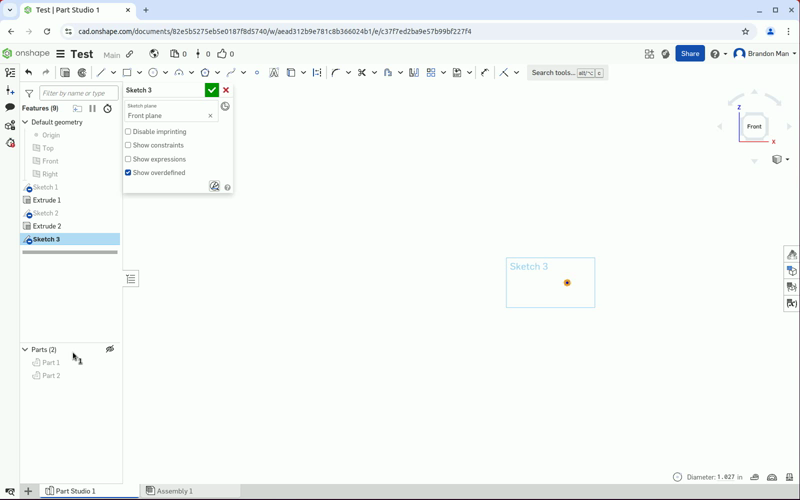
key(shift+y)
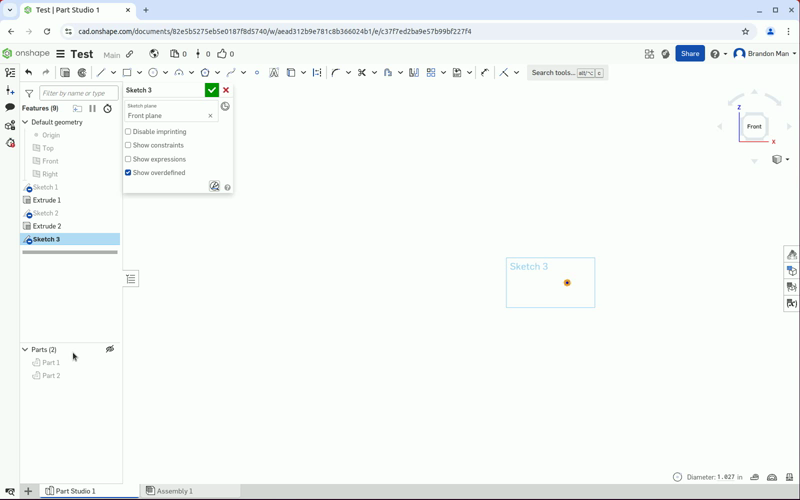
key(shift+e)
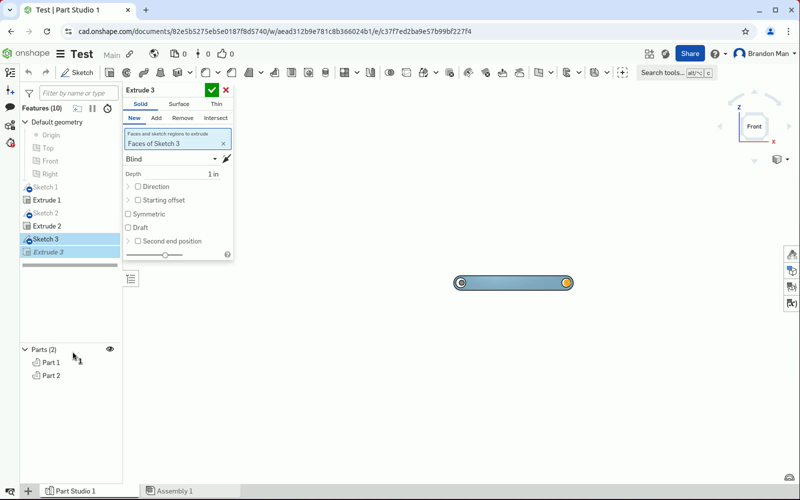
mouse_move(143, 106)
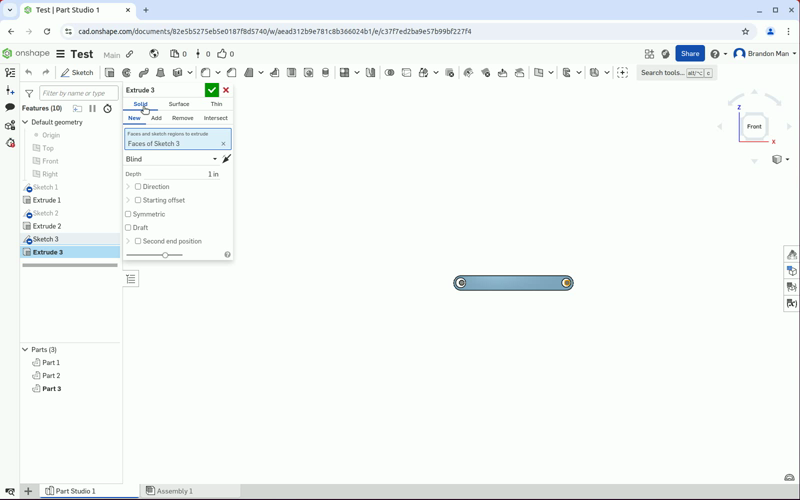
click(143, 106)
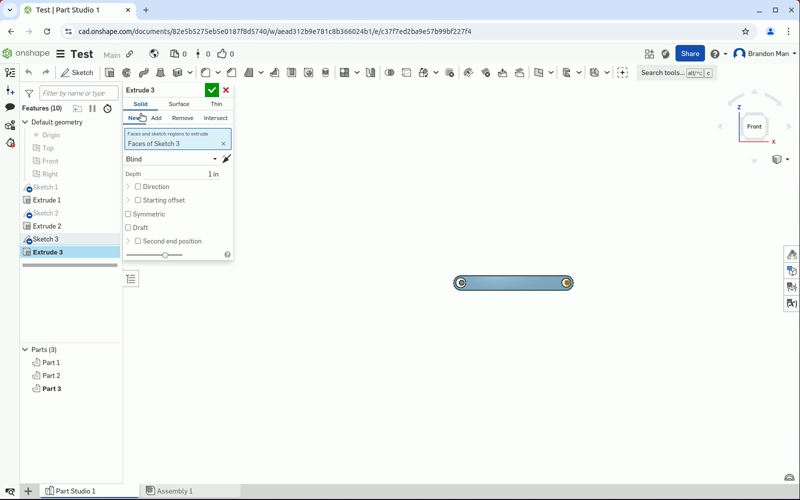
mouse_move(137, 120)
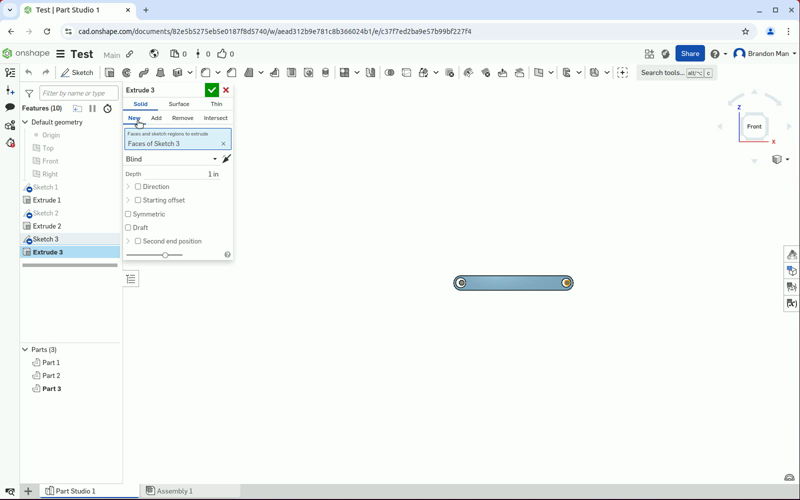
click(137, 120)
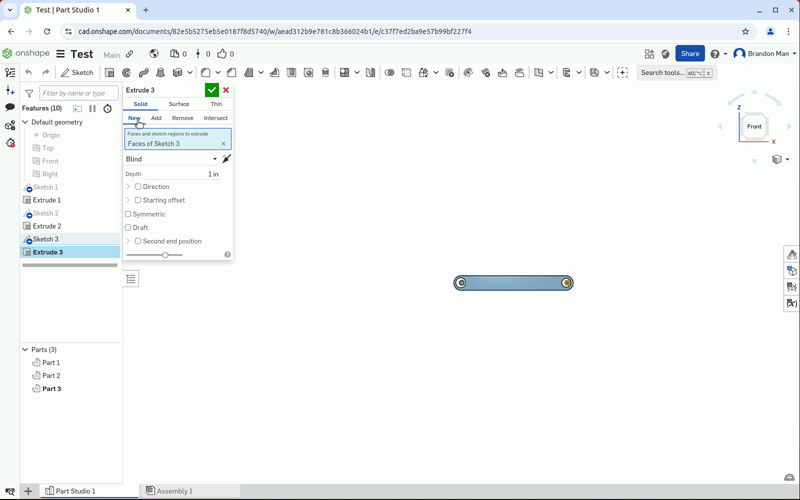
key(tab, 4)
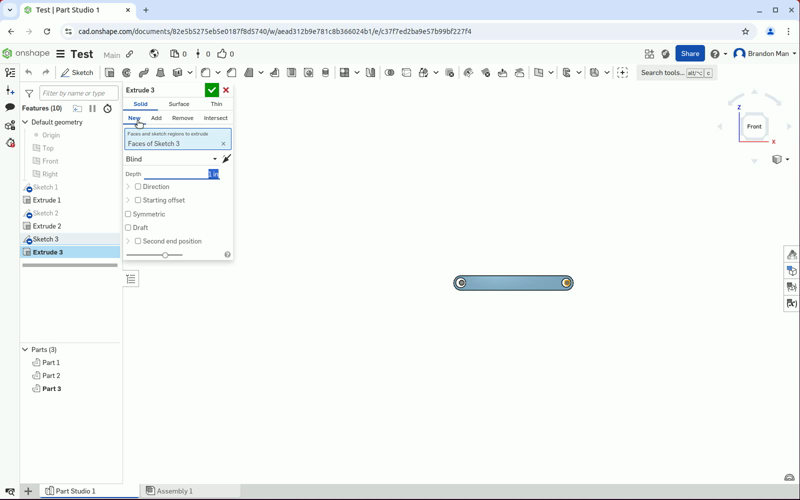
text(1.685)
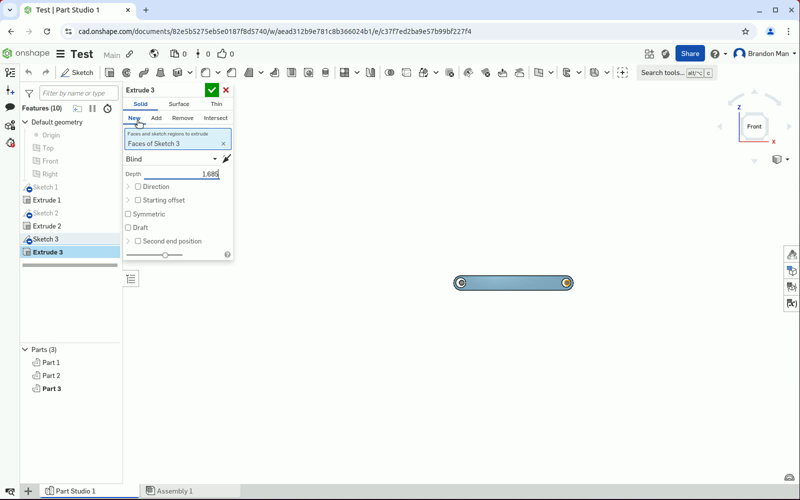
key(enter)
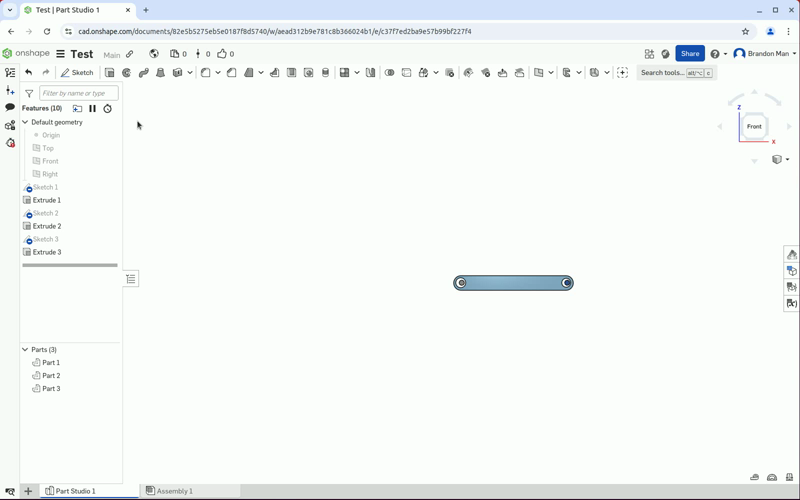
key(shift+h)
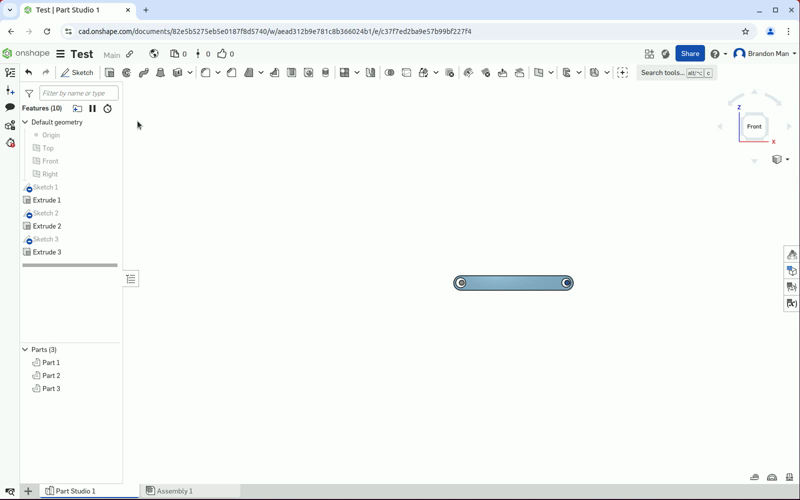
key(shift+h)
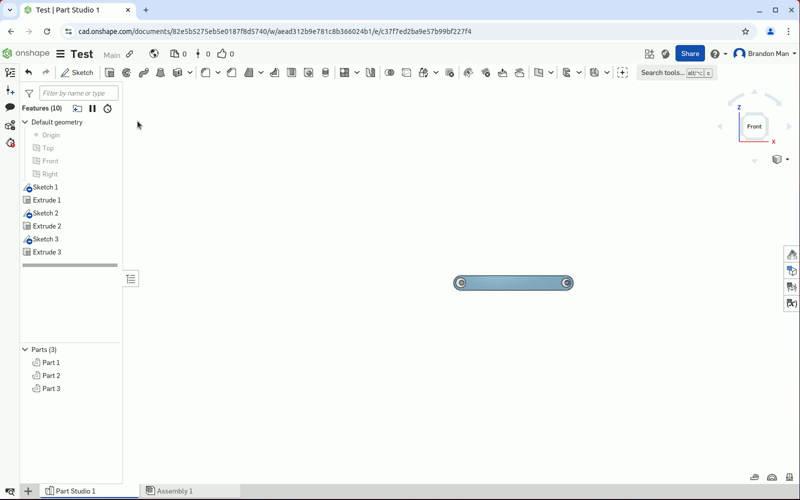
key(shift+7)
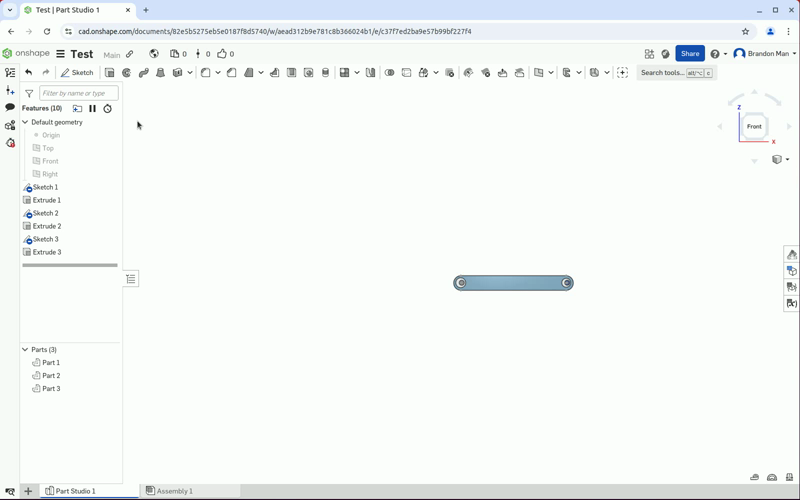
key(left, 2)
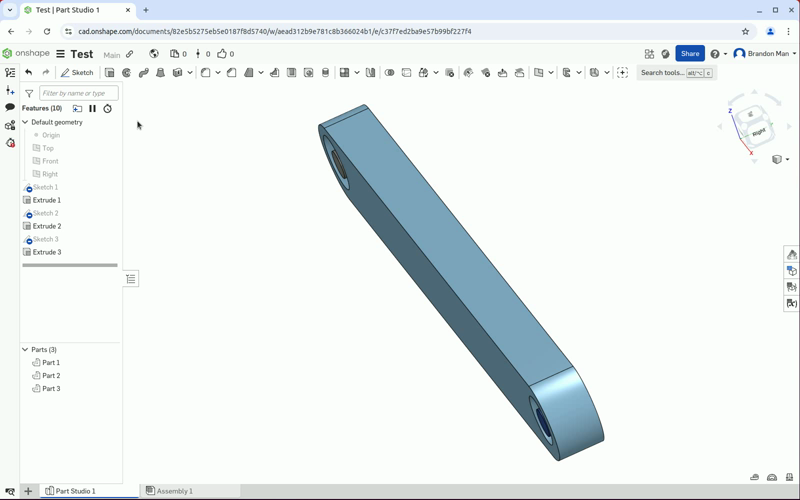
key(down, 2)
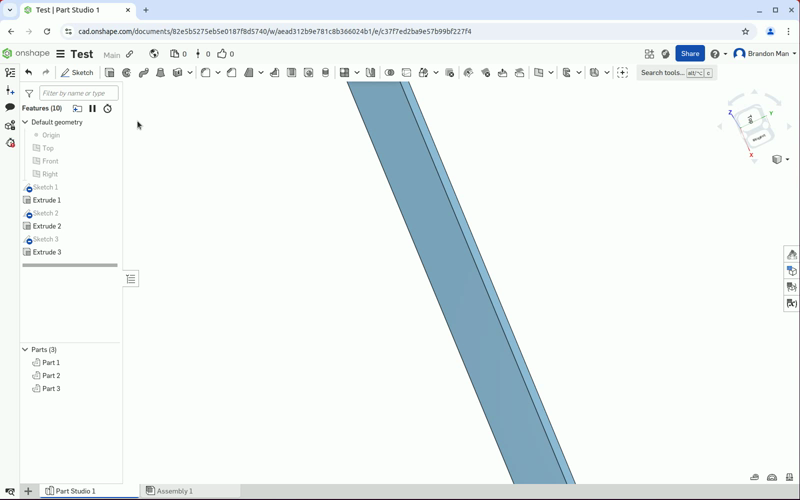
key(up, 2)
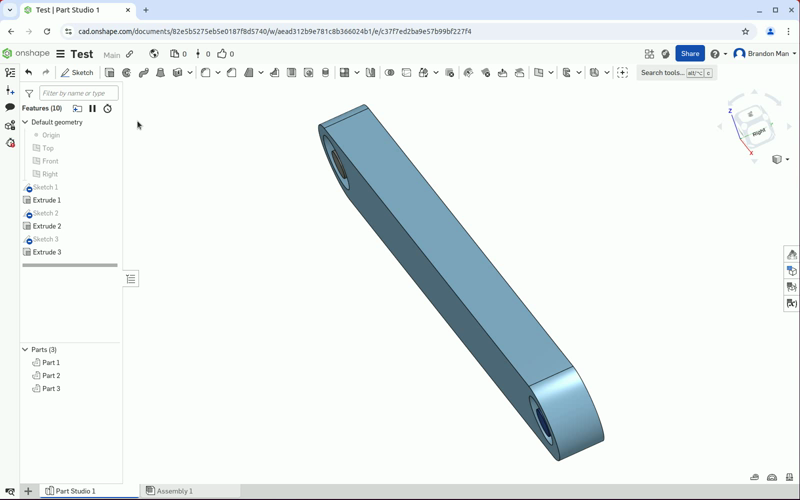
key(right, 2)
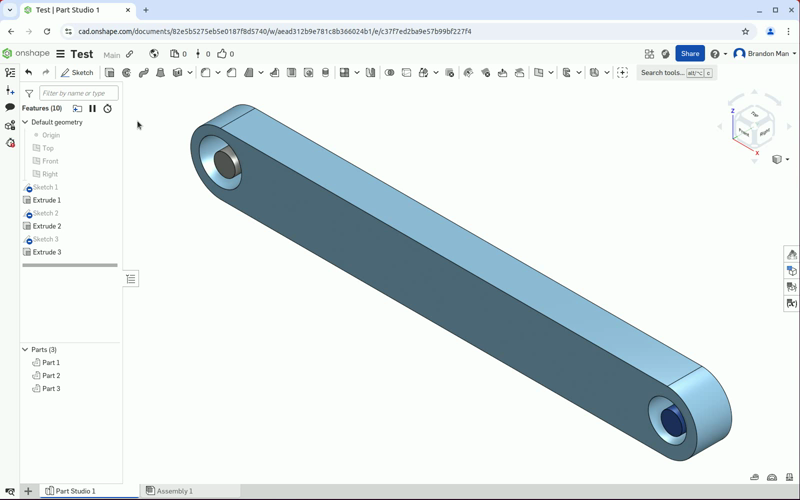
mouse_move(73, 189)
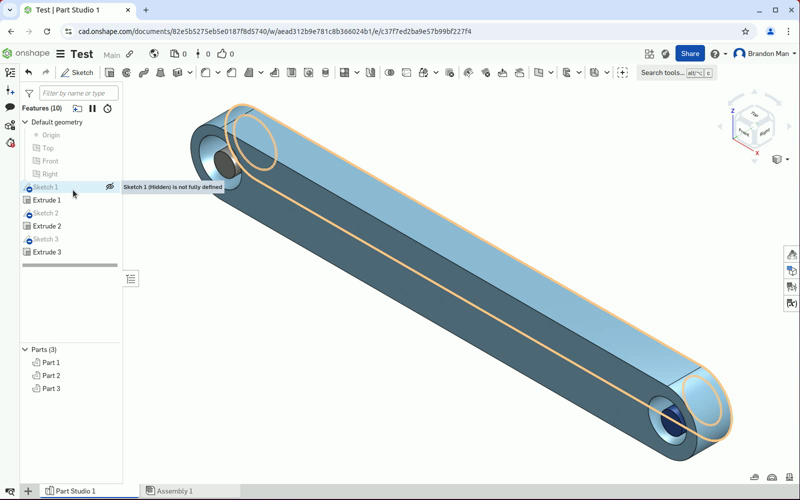
click(73, 189)